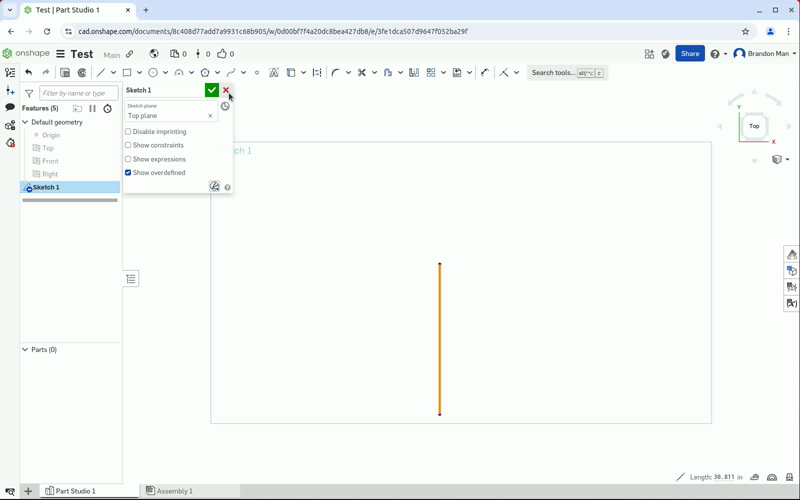
key(shift+h)
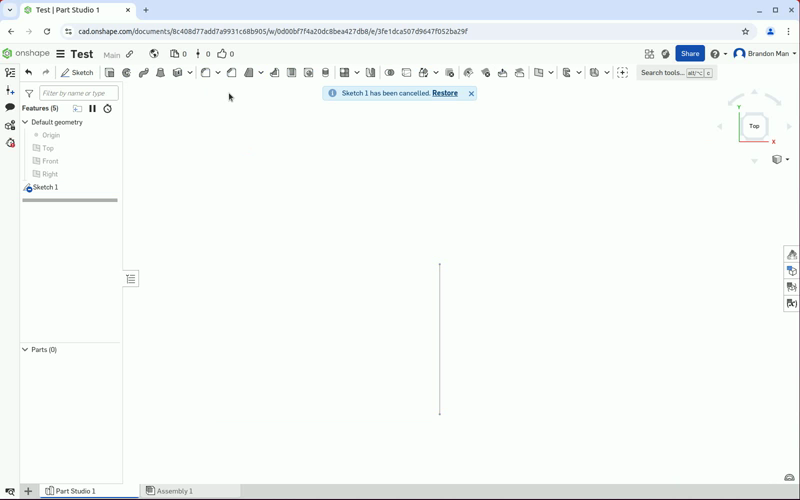
key(shift+s)
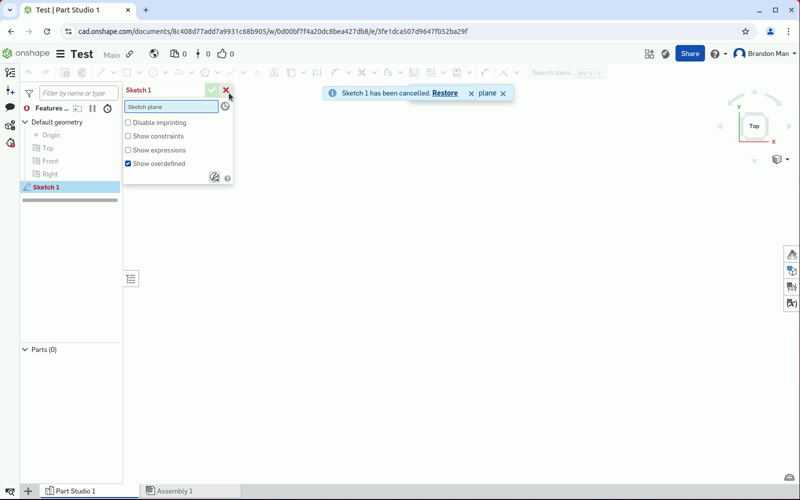
mouse_move(73, 150)
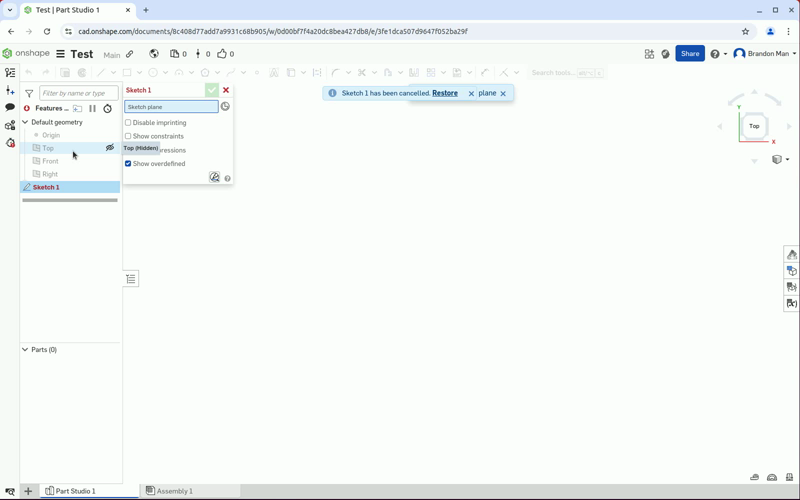
click(73, 150)
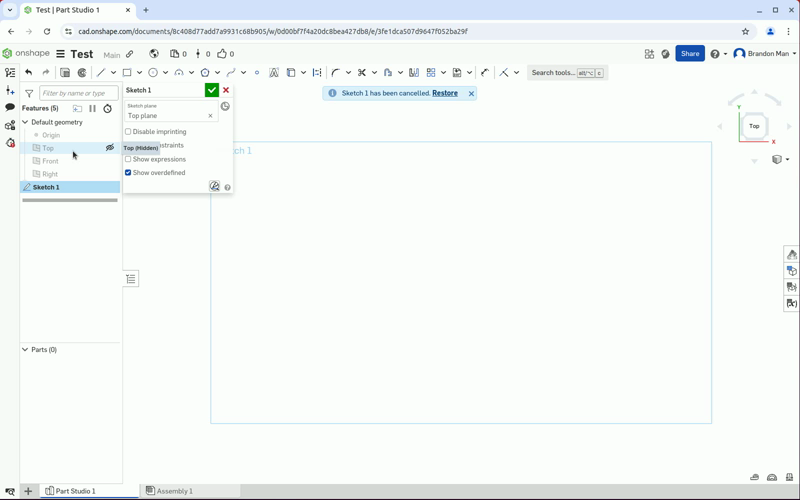
mouse_move(73, 352)
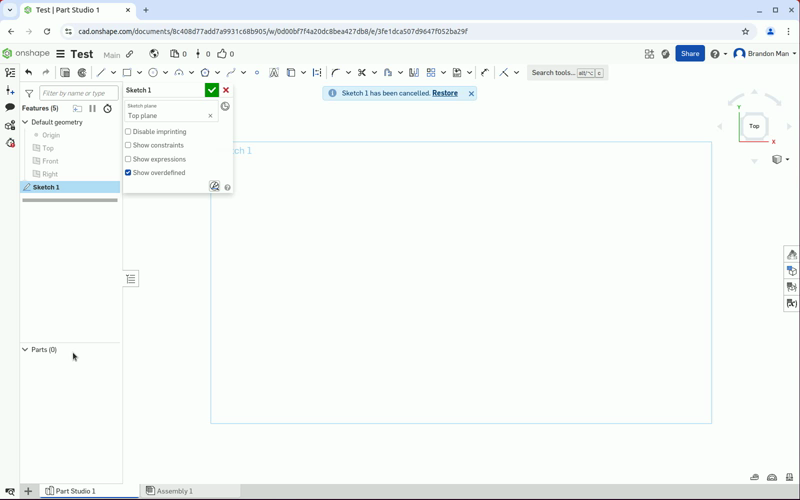
key(y)
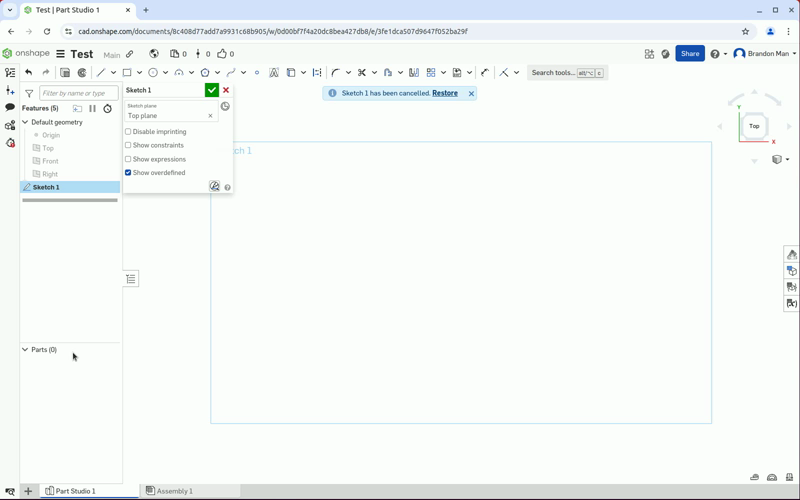
key(l)
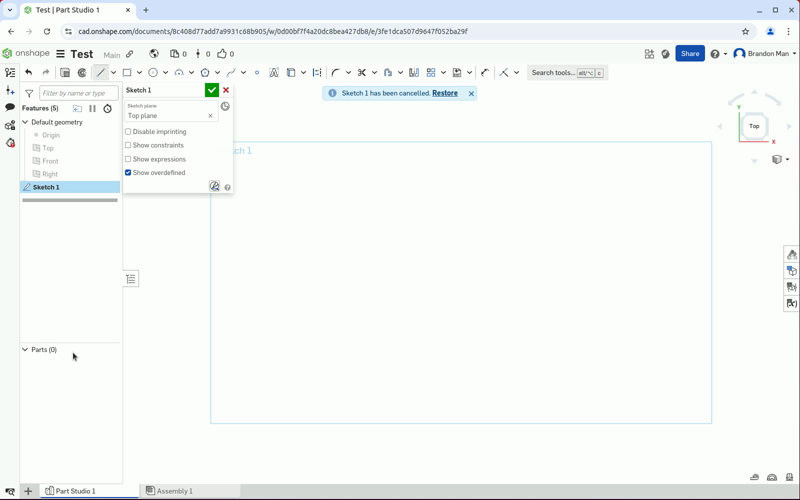
key_down(shift)
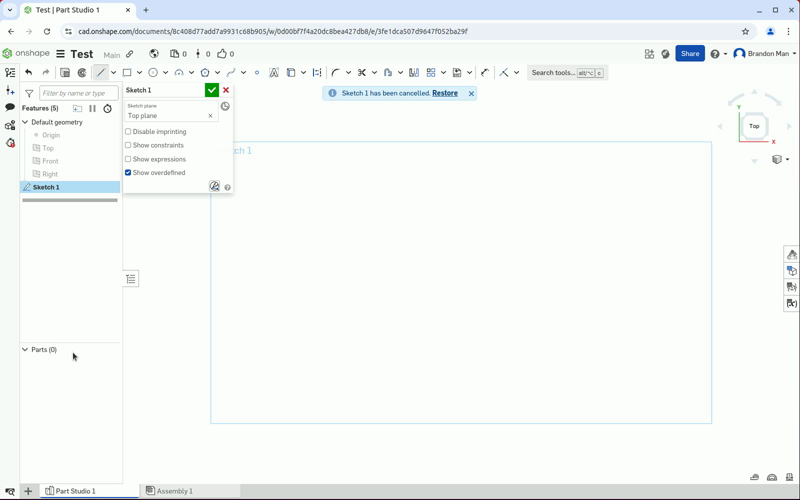
mouse_move(348, 333)
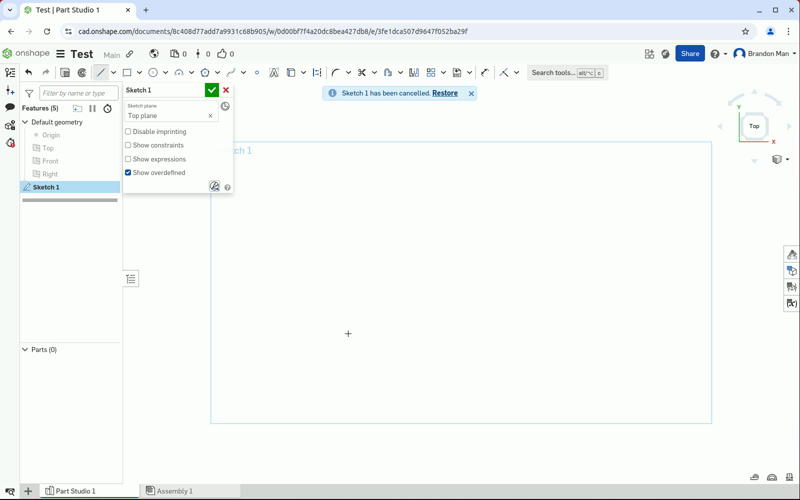
click(348, 333)
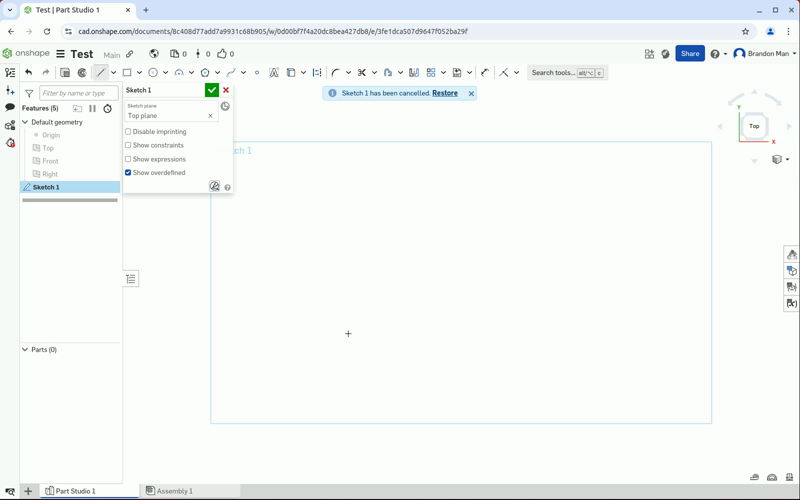
key_up(shift)
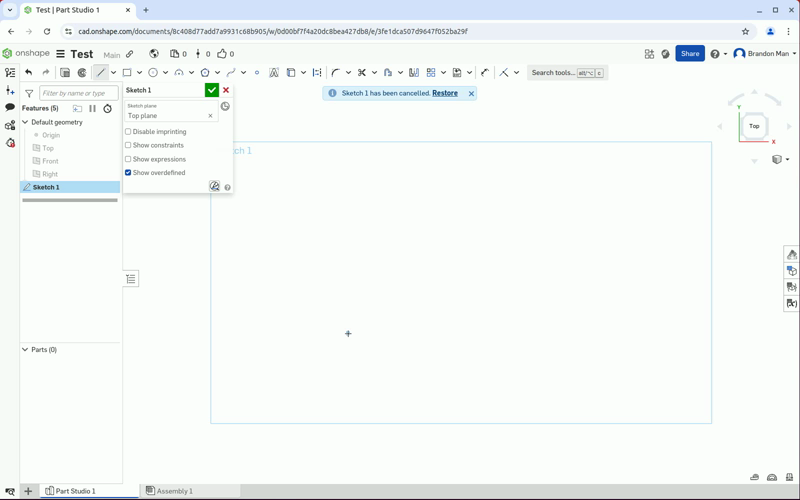
key_down(shift)
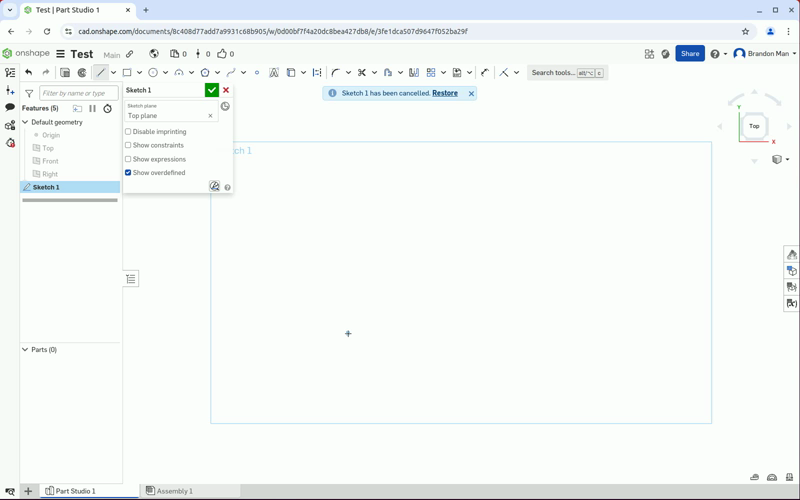
mouse_move(572, 333)
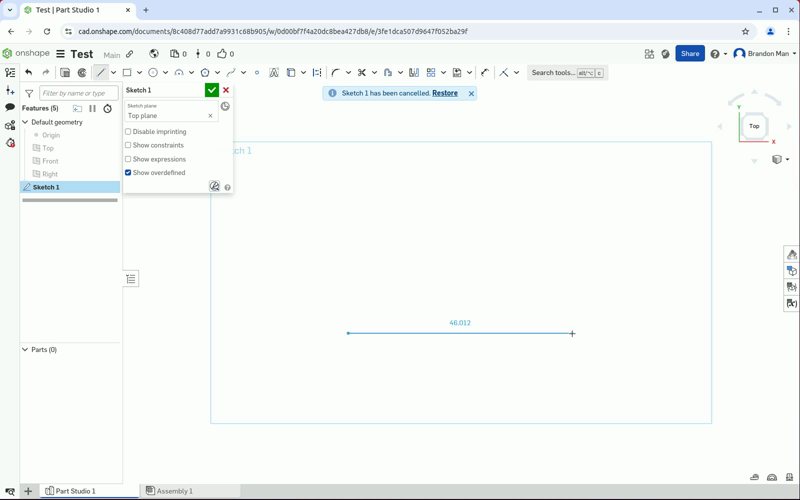
click(572, 333)
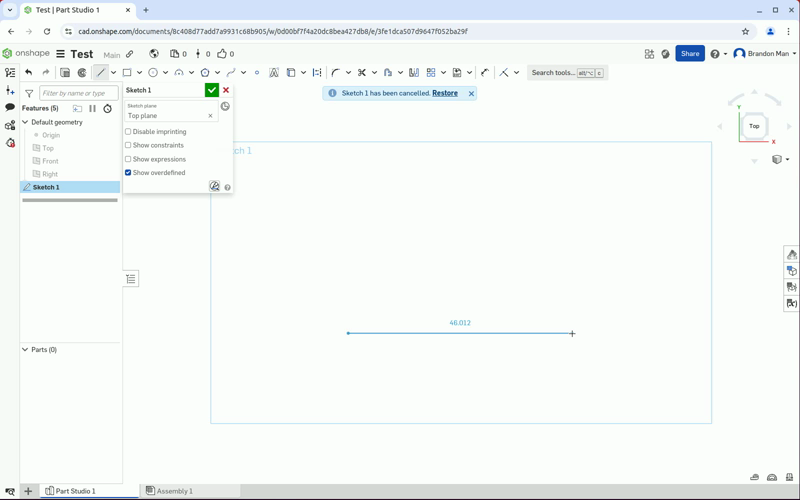
key_up(shift)
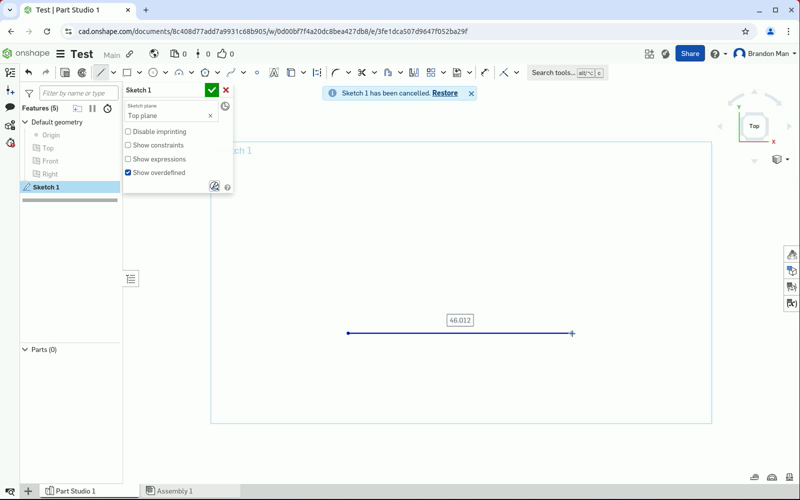
key_down(shift)
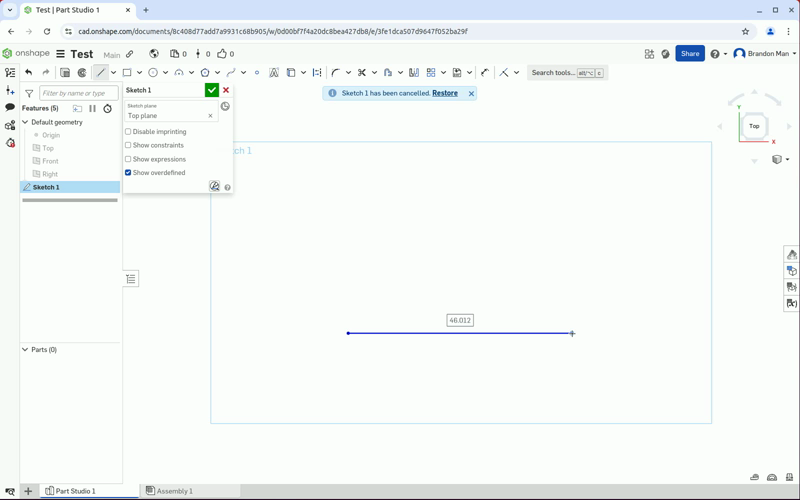
mouse_move(572, 234)
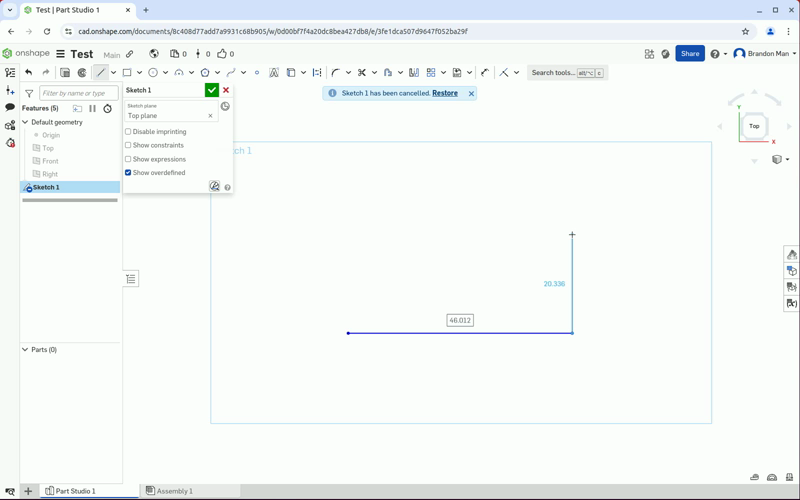
click(572, 234)
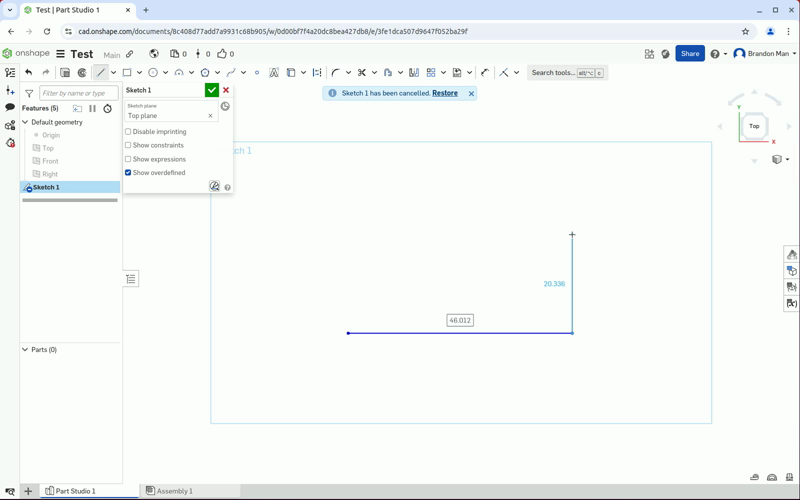
key_up(shift)
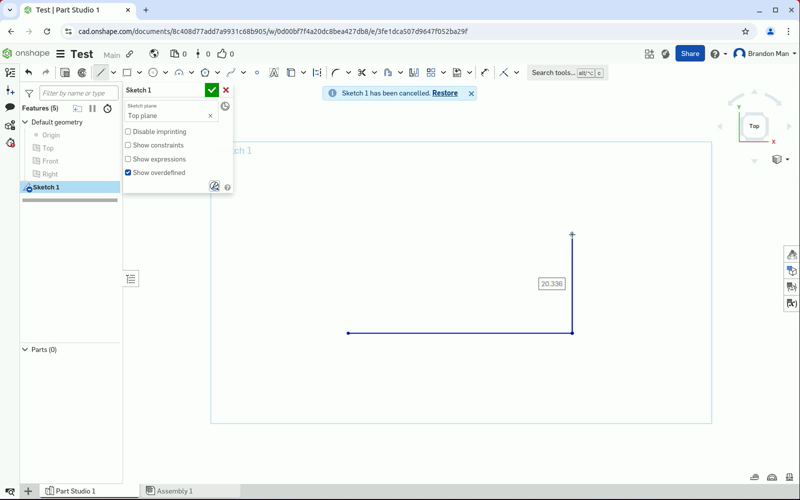
key_down(shift)
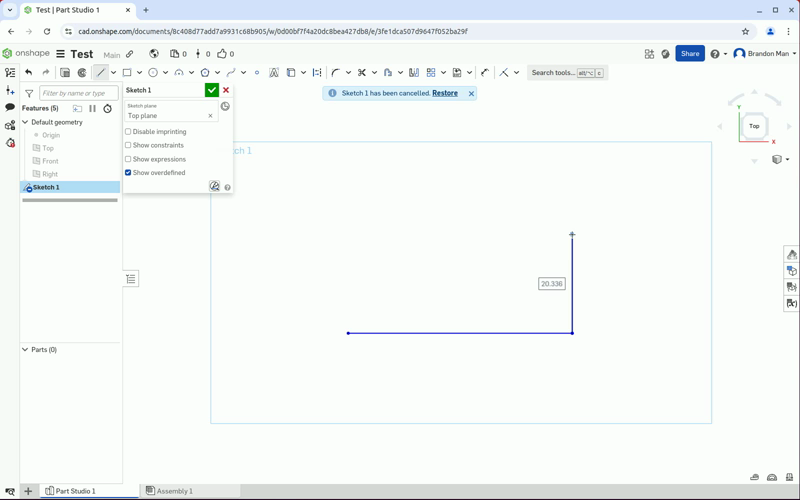
mouse_move(348, 234)
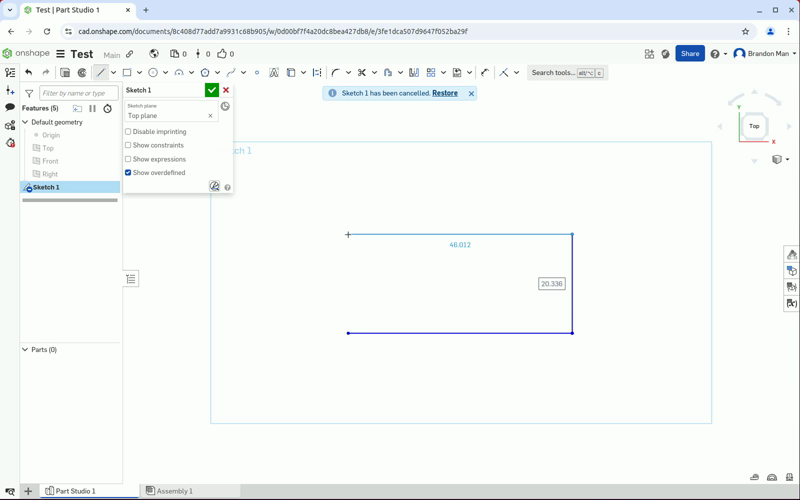
click(348, 234)
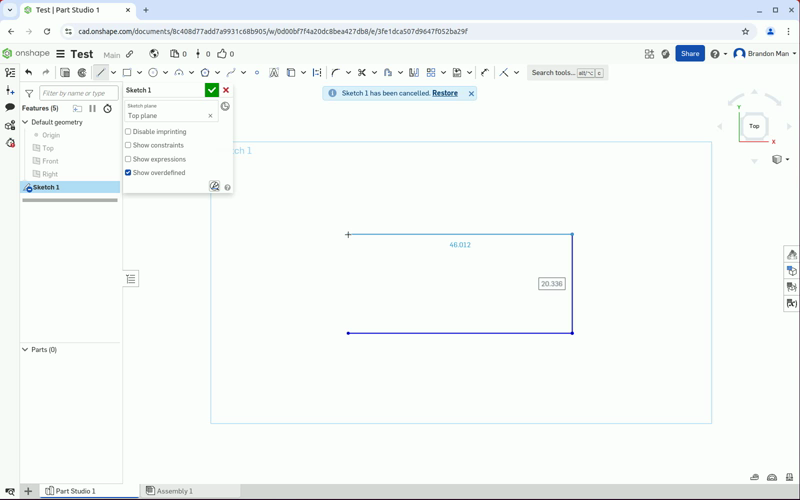
key_up(shift)
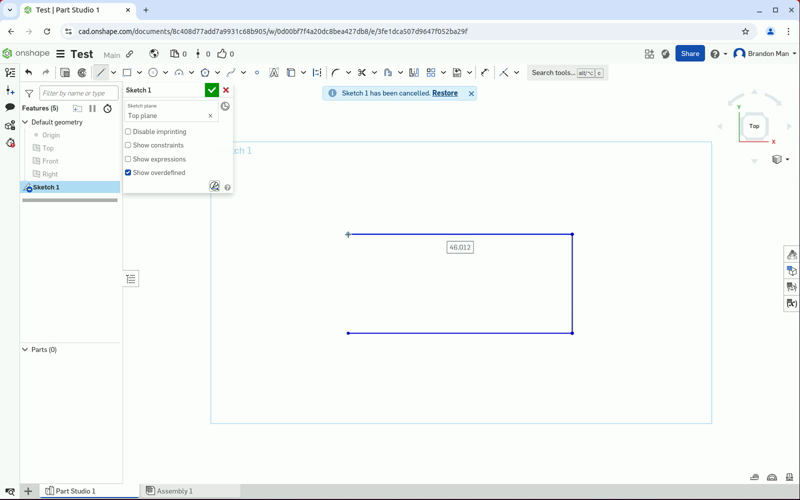
key_down(shift)
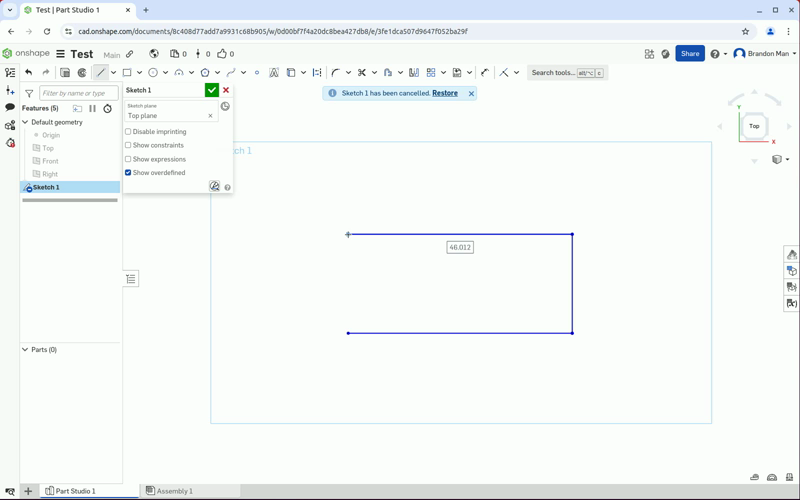
mouse_move(348, 333)
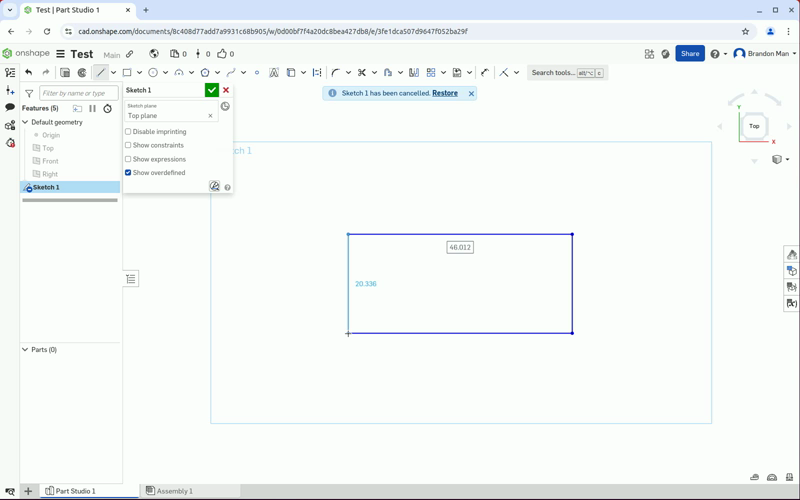
key_up(shift)
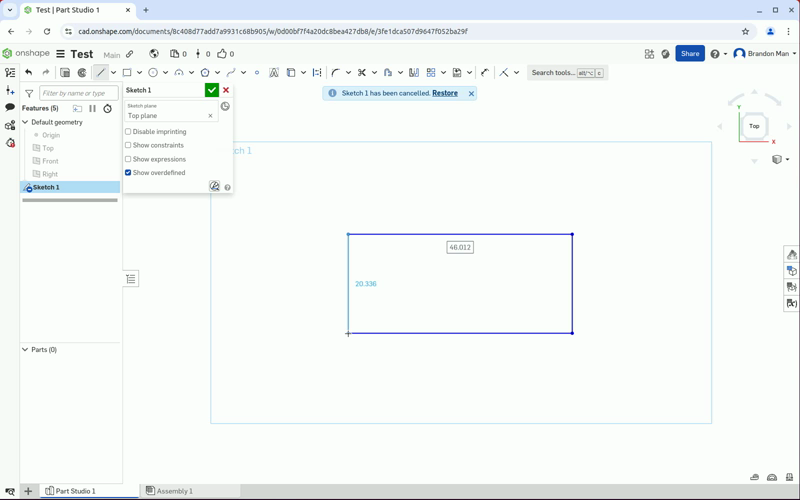
click(348, 333)
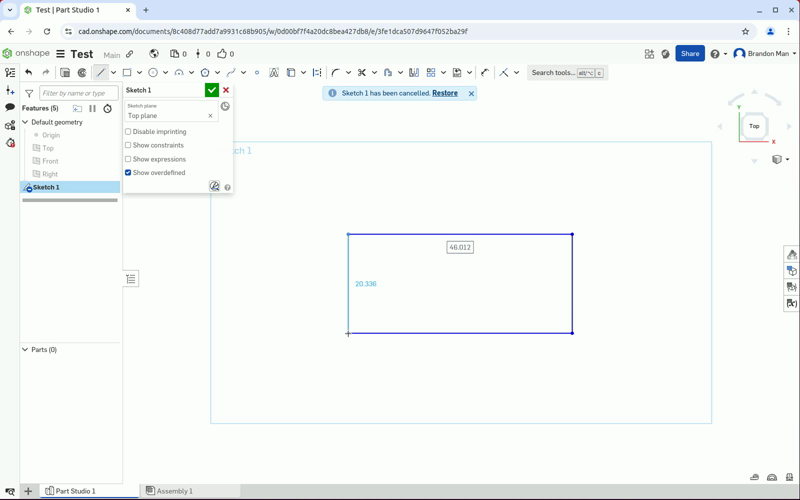
key(esc)
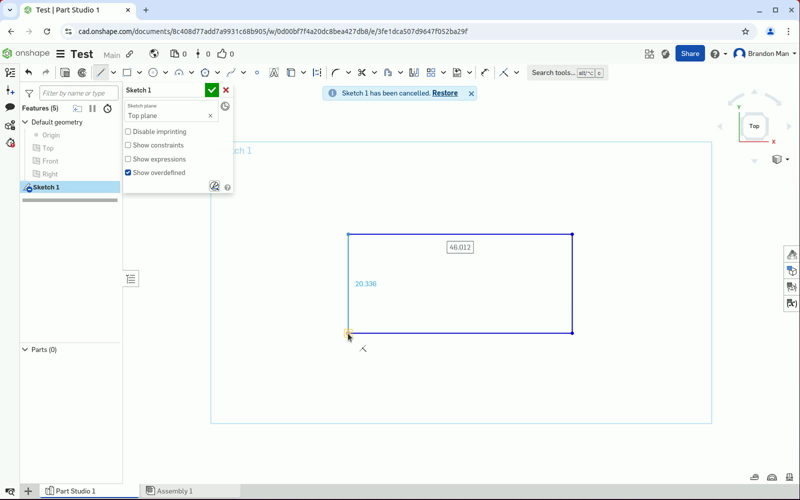
mouse_move(474, 251)
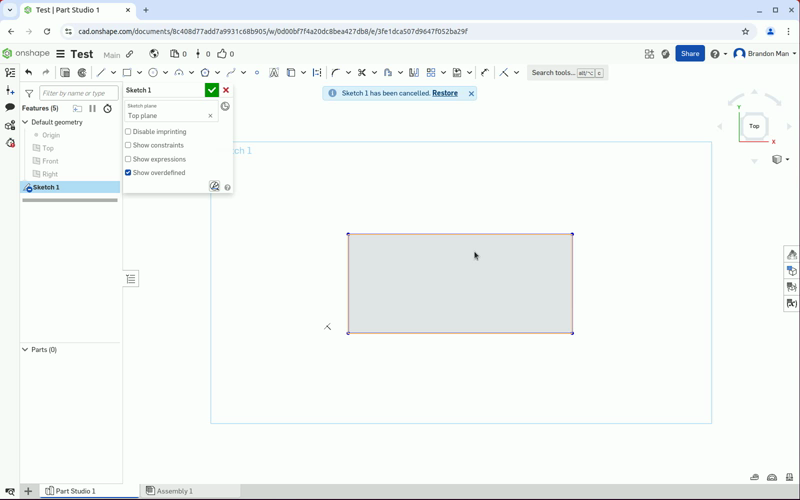
click(474, 251)
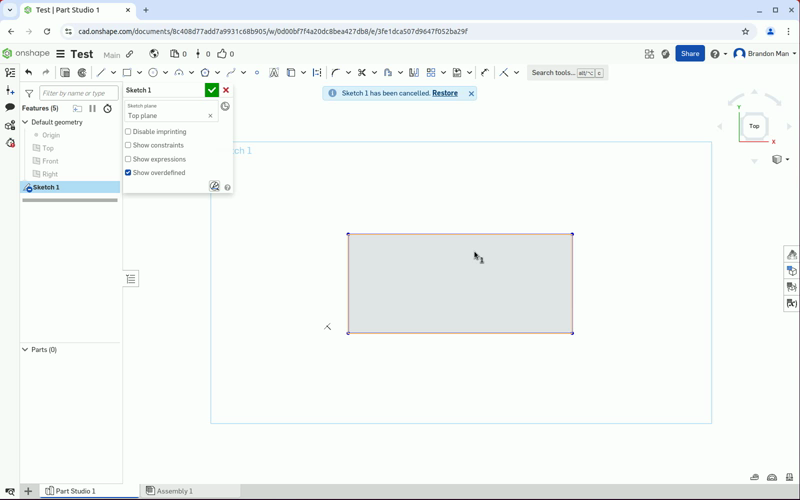
mouse_move(73, 352)
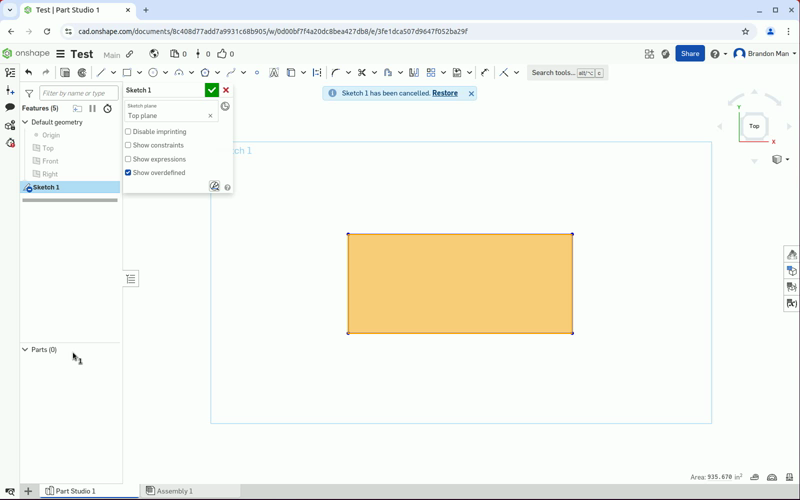
key(shift+y)
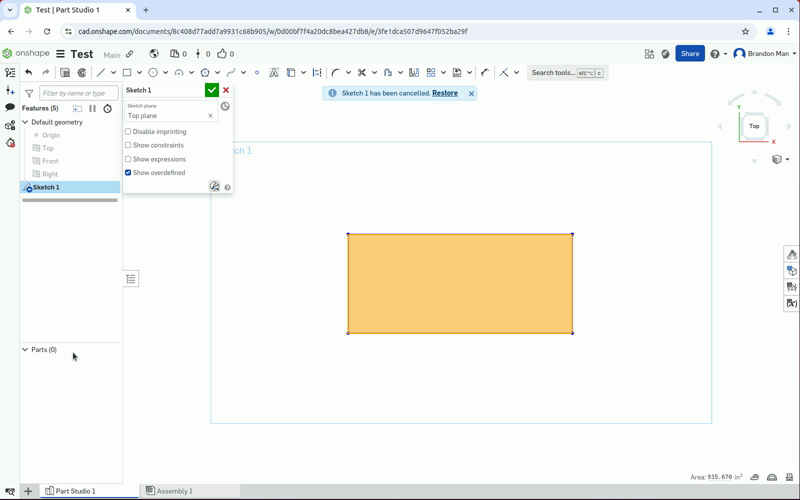
key(shift+e)
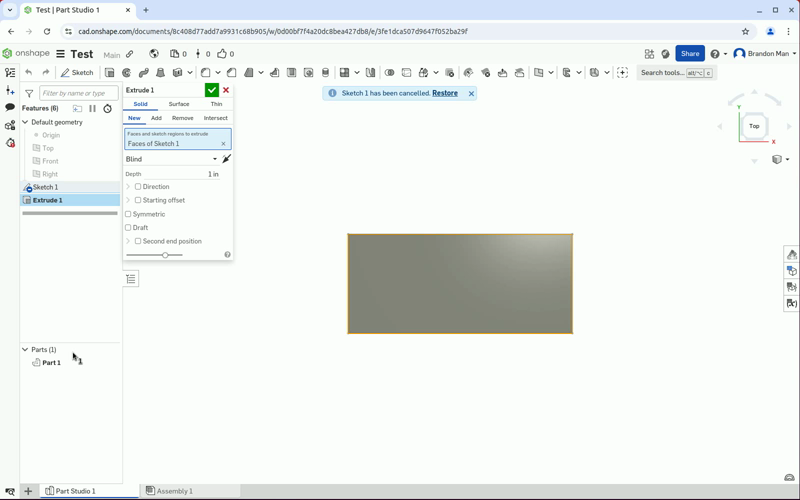
mouse_move(143, 106)
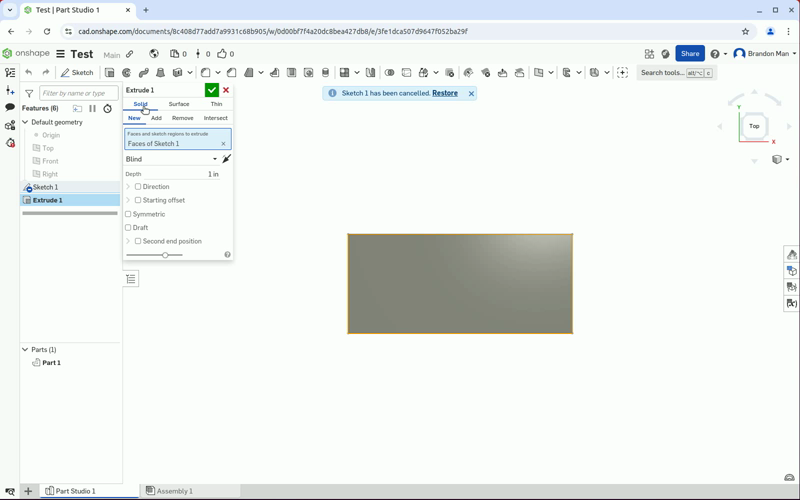
click(143, 106)
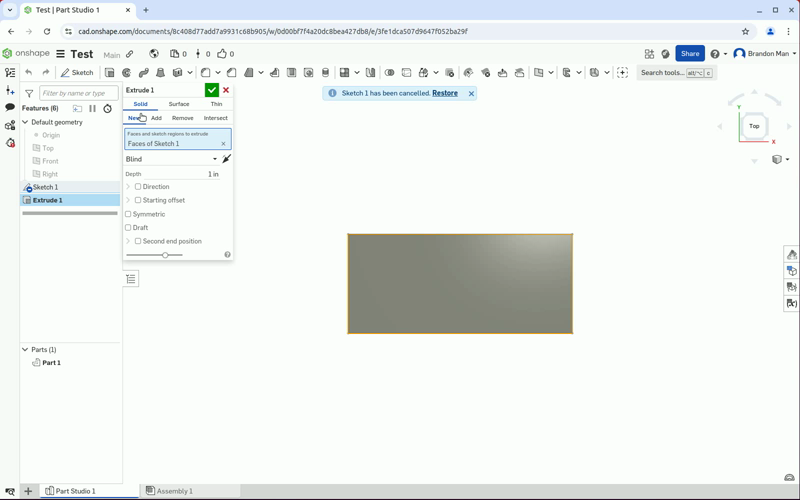
mouse_move(137, 120)
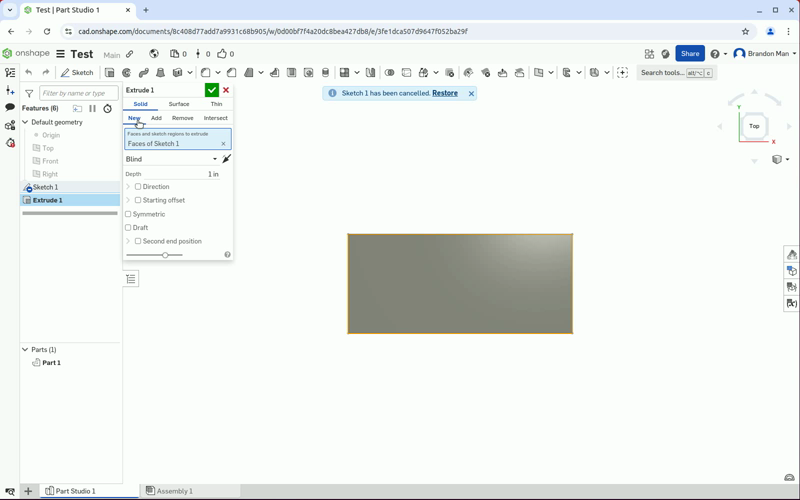
click(137, 120)
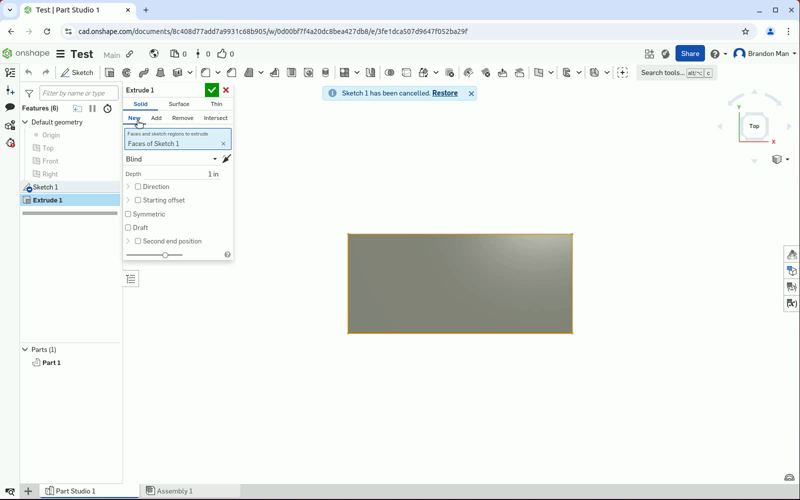
key(tab, 4)
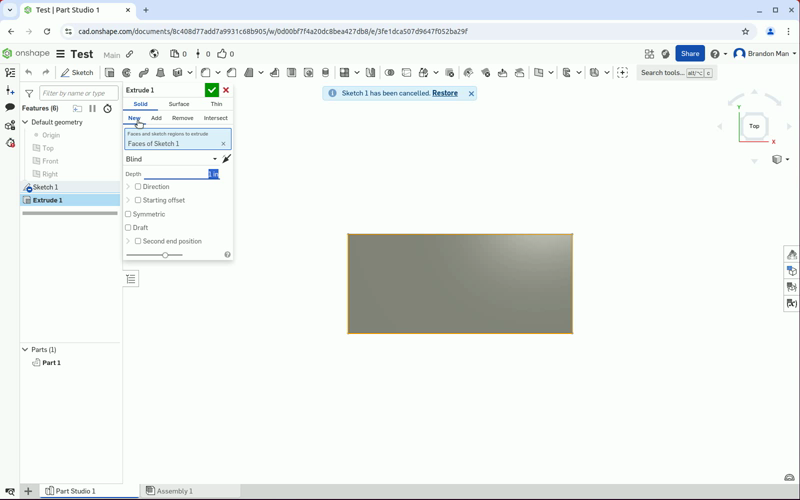
text(-0.241)
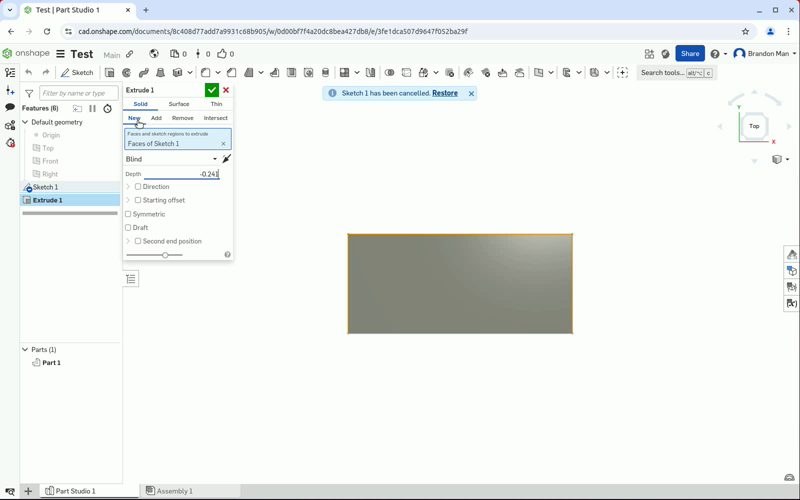
key(enter)
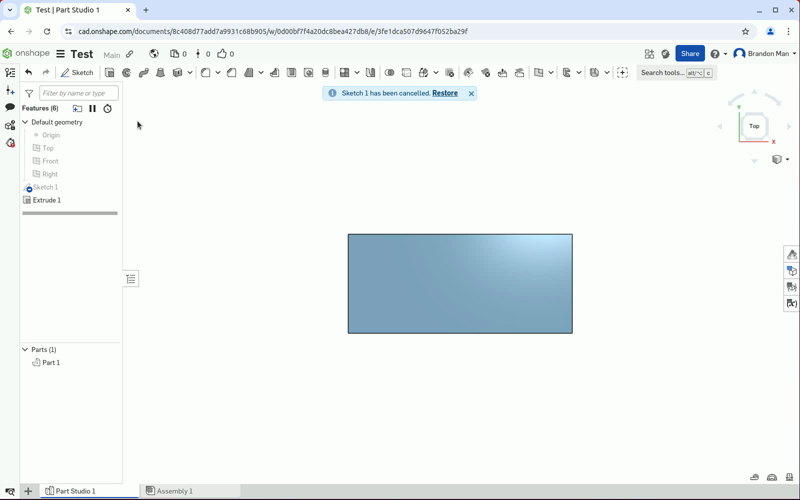
key(shift+h)
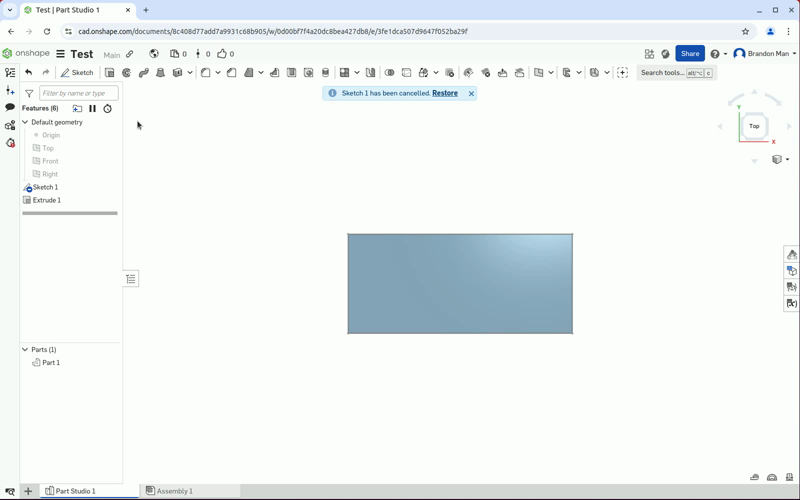
key(shift+h)
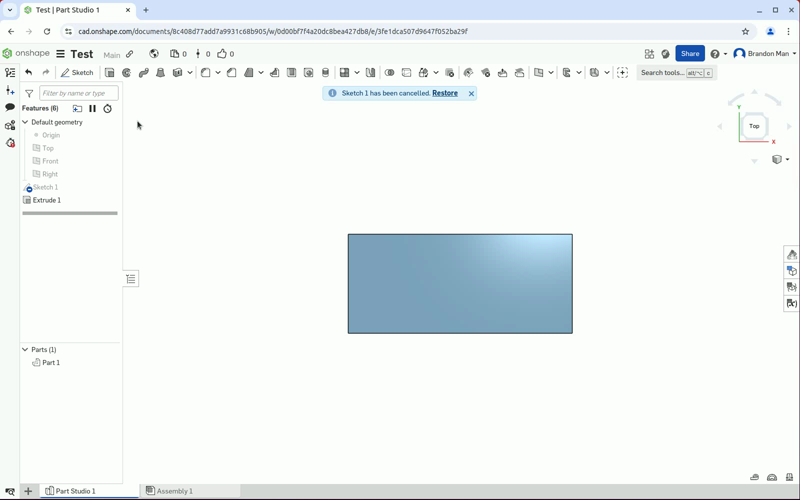
mouse_move(73, 189)
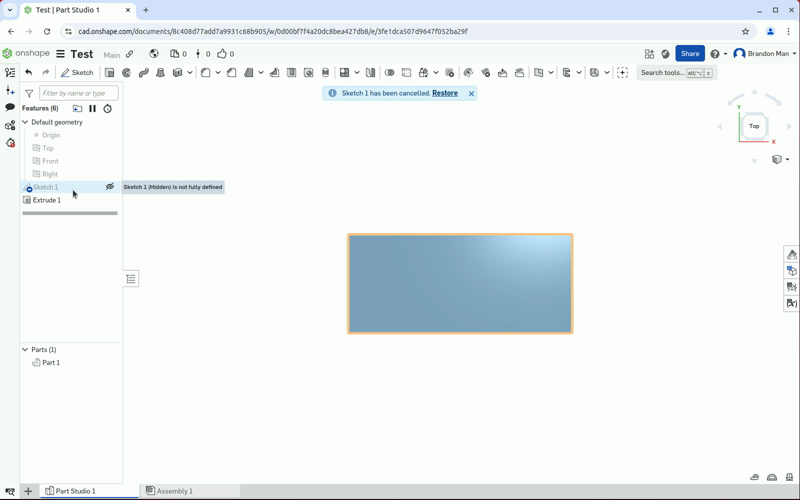
click(73, 189)
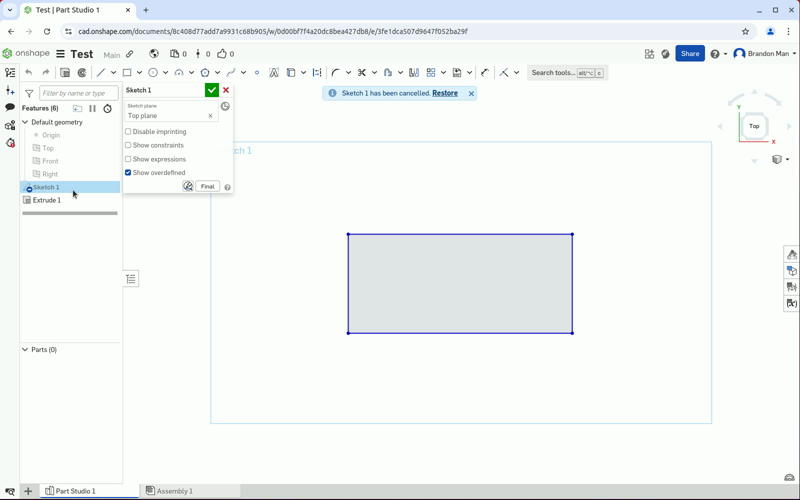
mouse_move(229, 92)
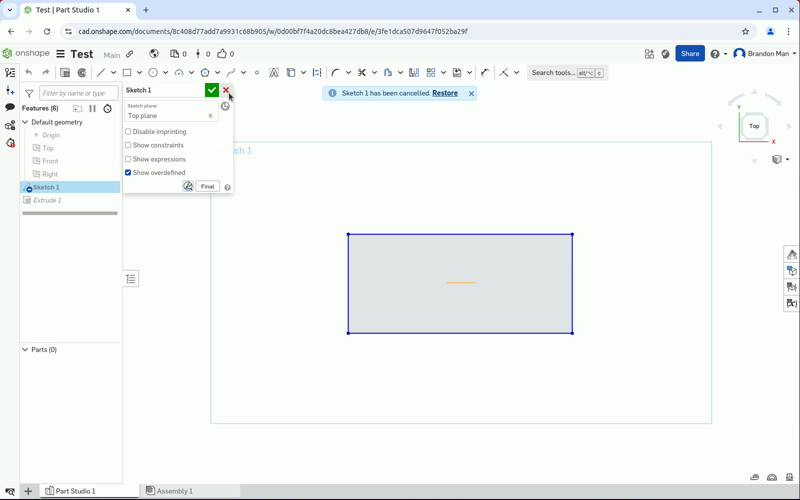
click(229, 92)
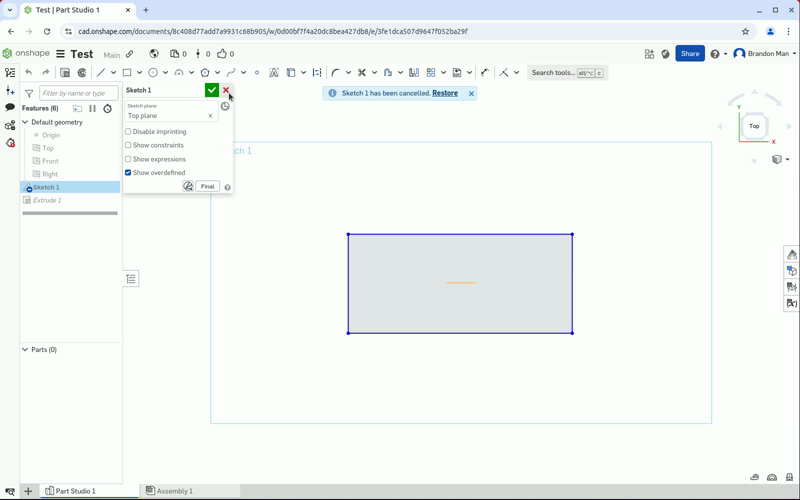
key(shift+s)
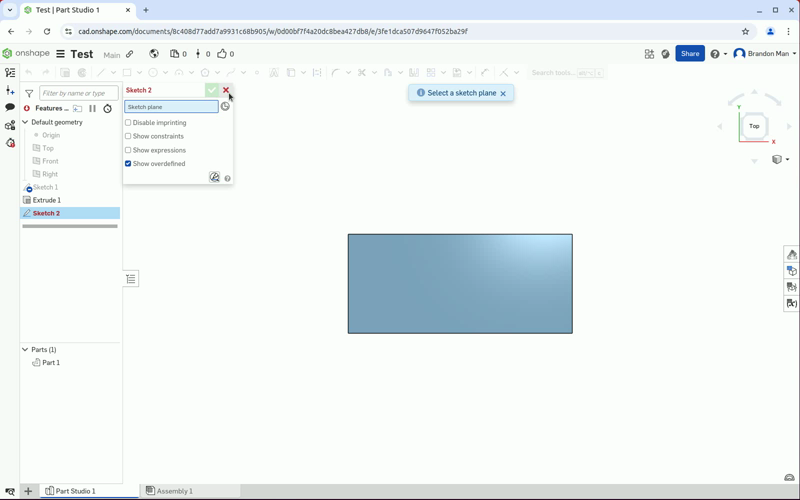
mouse_move(73, 150)
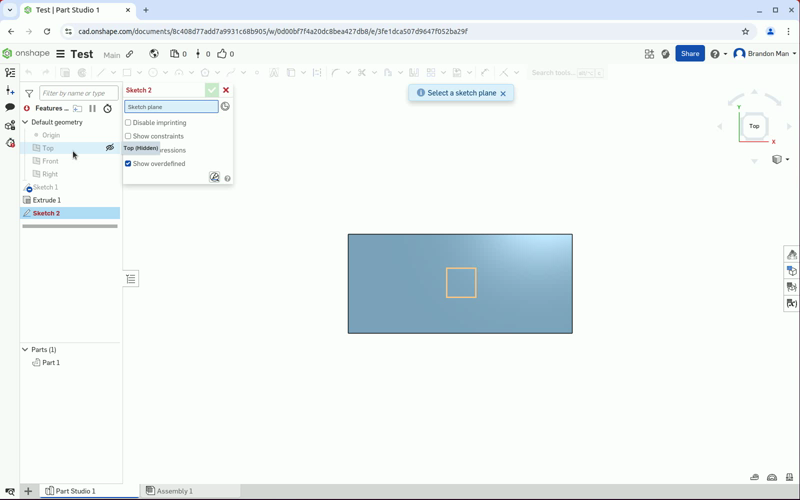
click(73, 150)
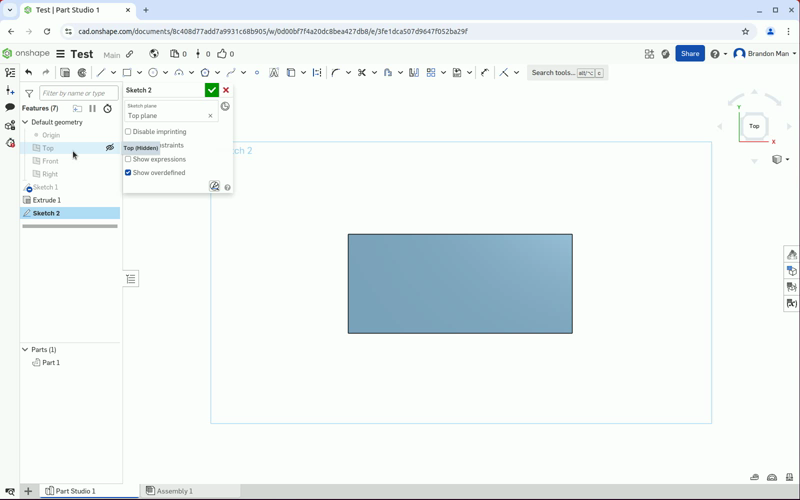
mouse_move(73, 352)
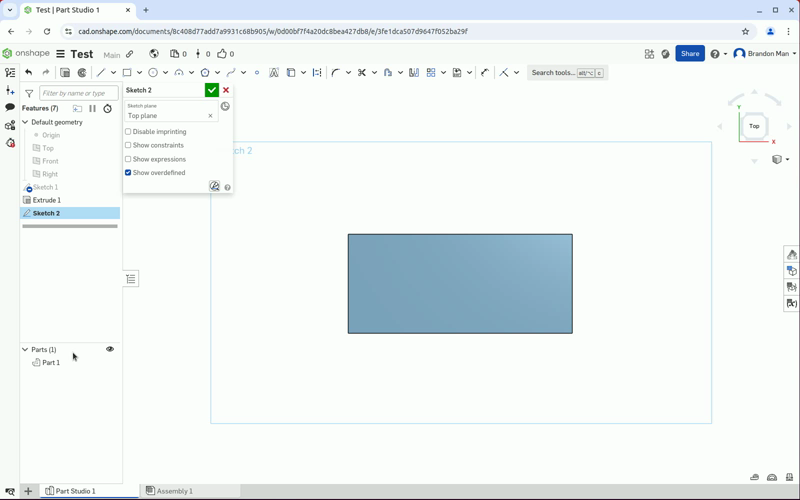
key(y)
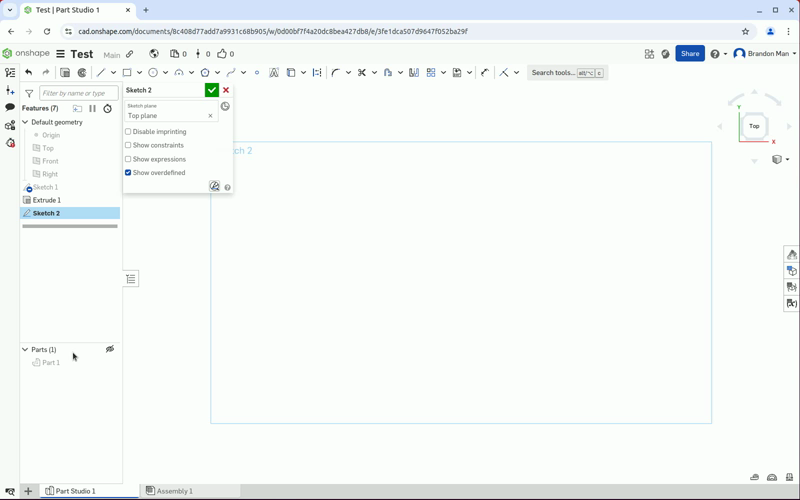
key(l)
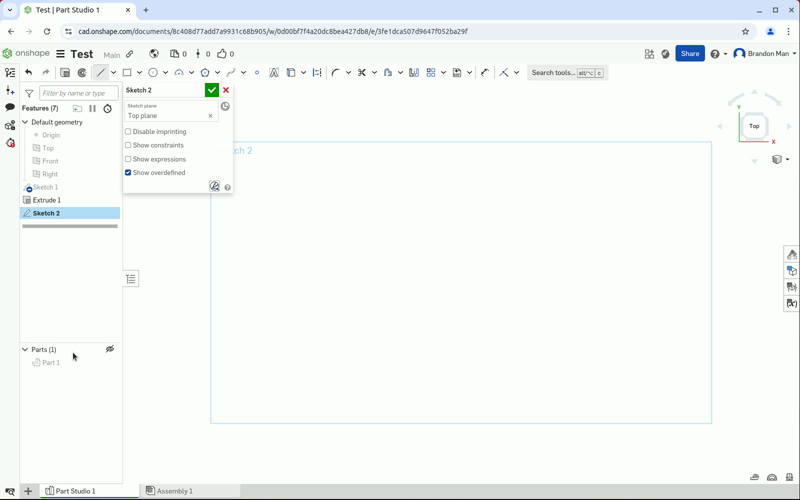
key_down(shift)
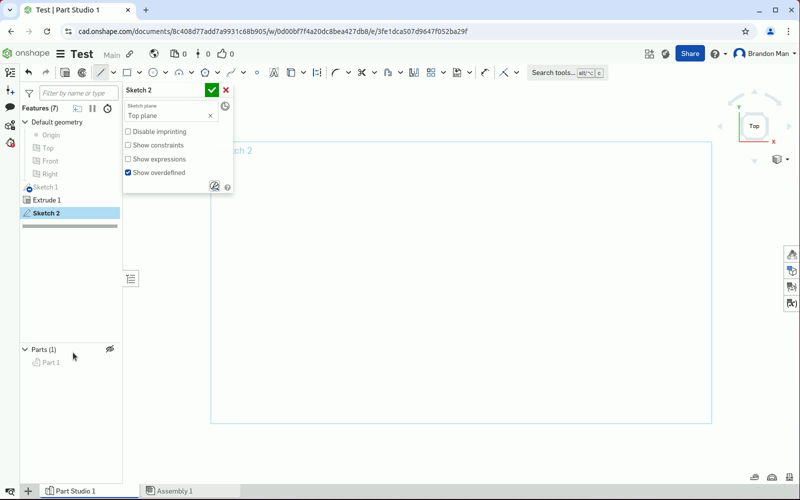
mouse_move(506, 232)
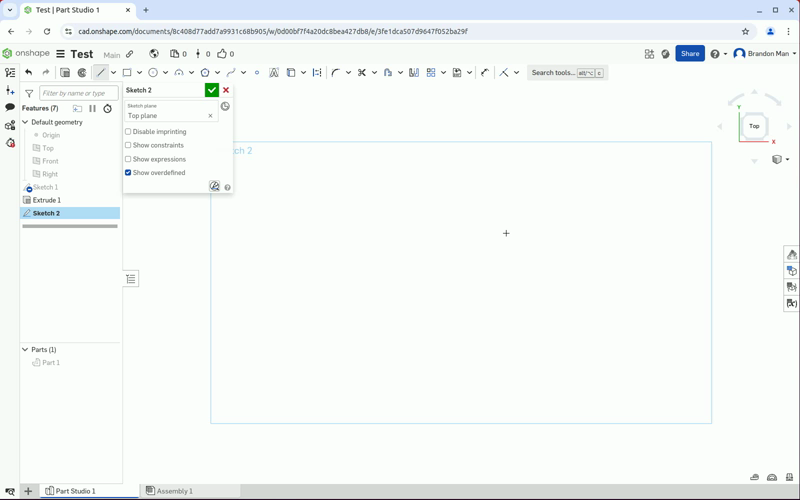
click(506, 232)
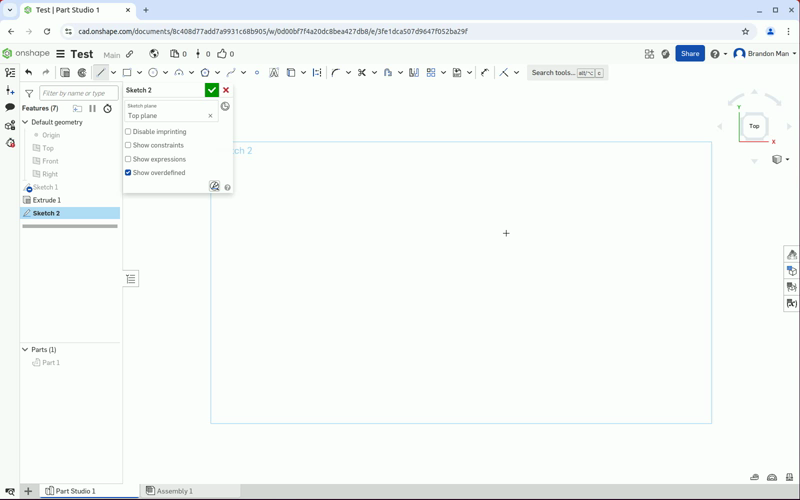
key_up(shift)
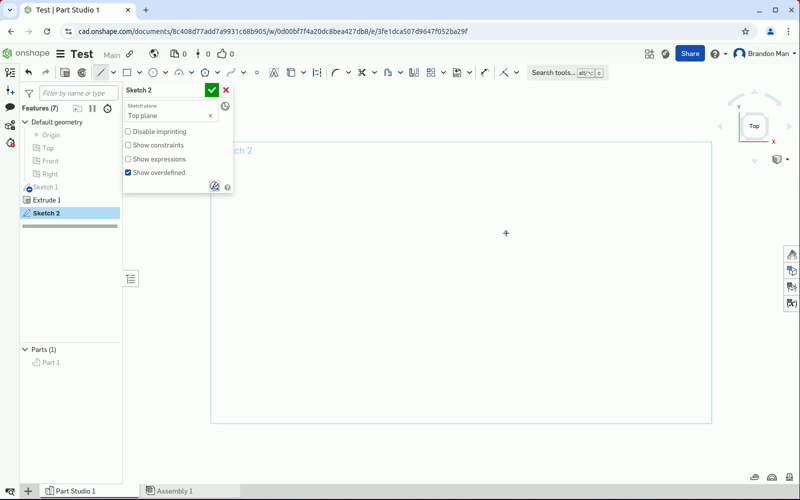
key_down(shift)
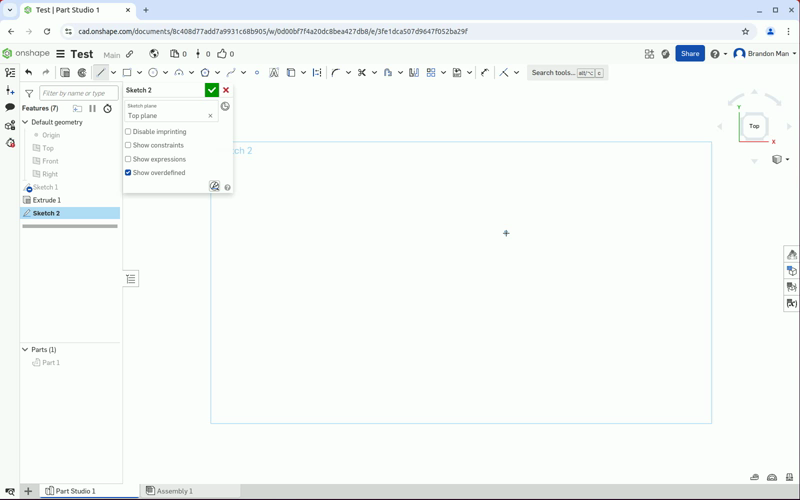
mouse_move(536, 232)
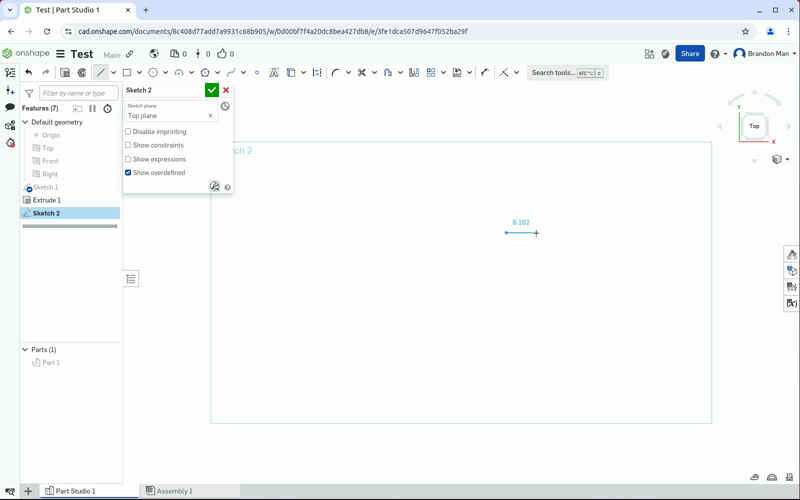
mouse_move(544, 232)
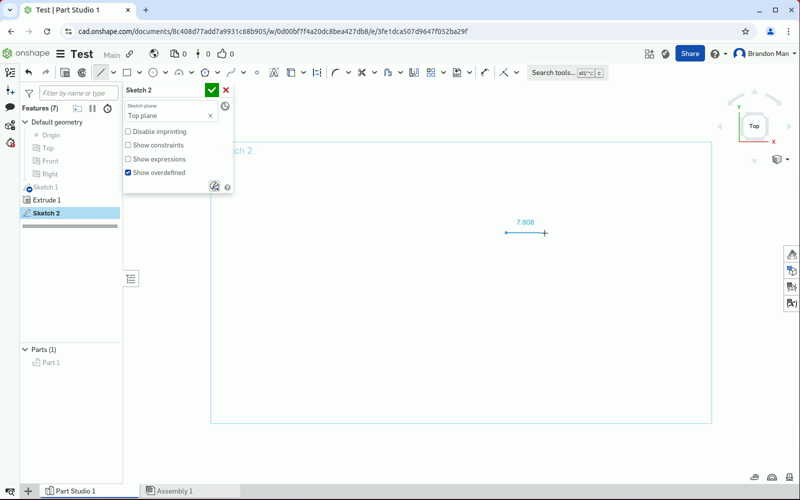
click(544, 232)
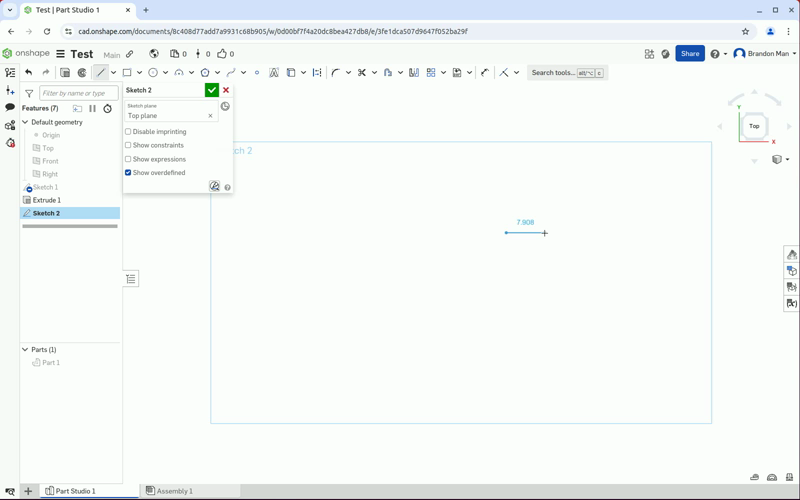
key_up(shift)
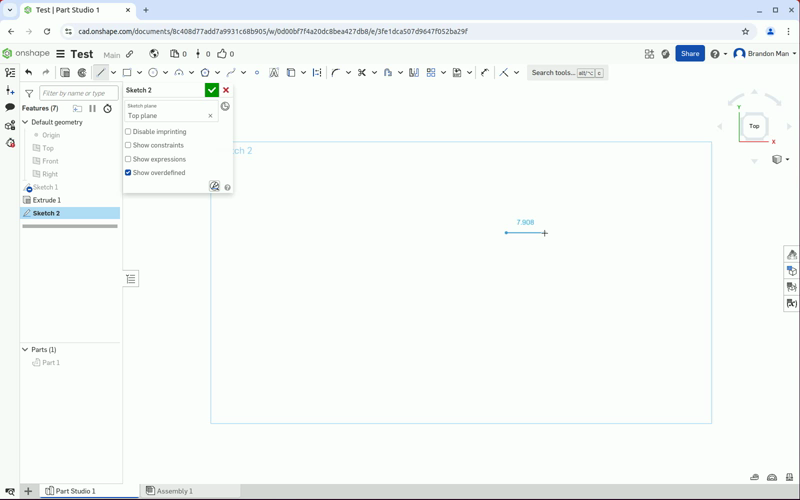
key_down(shift)
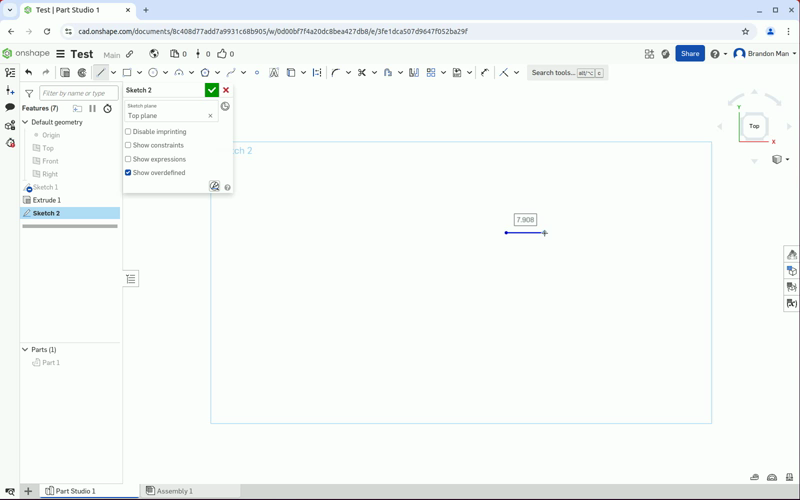
mouse_move(574, 232)
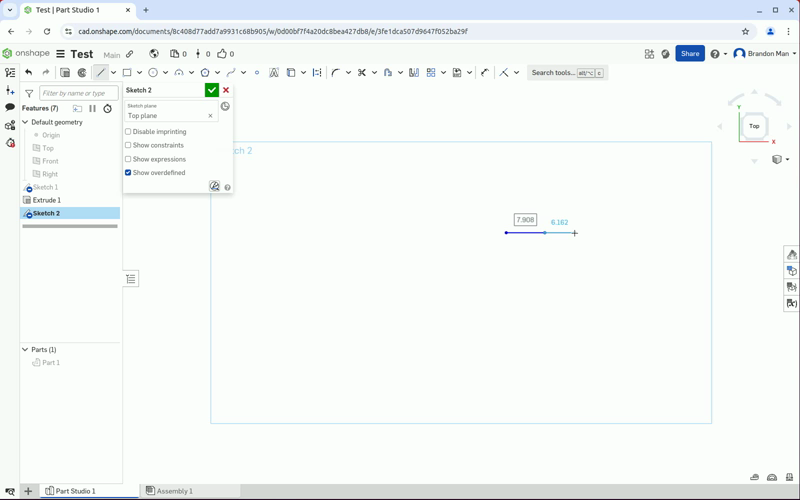
mouse_move(544, 228)
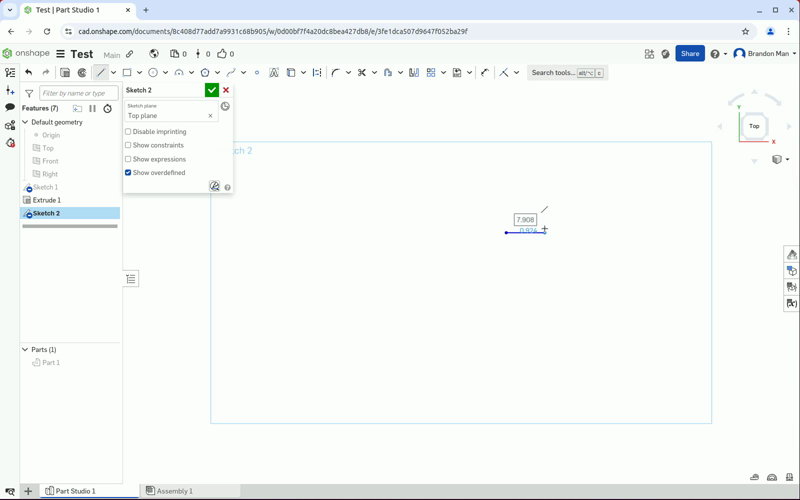
scroll(6)
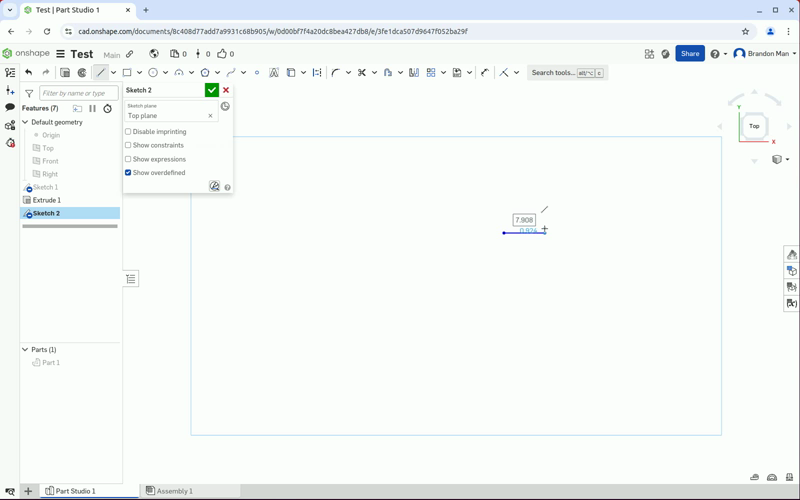
scroll(6)
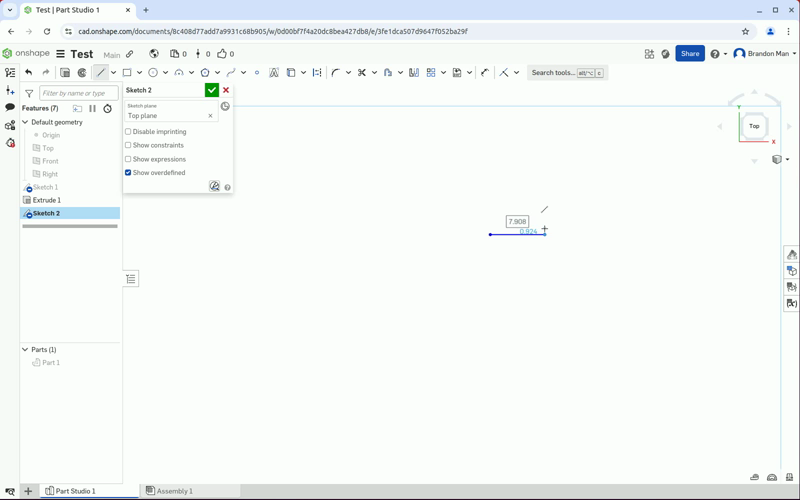
scroll(6)
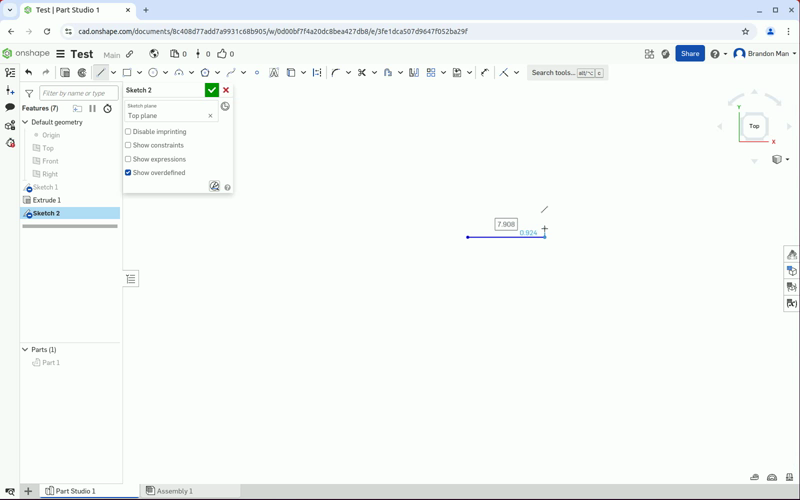
scroll(6)
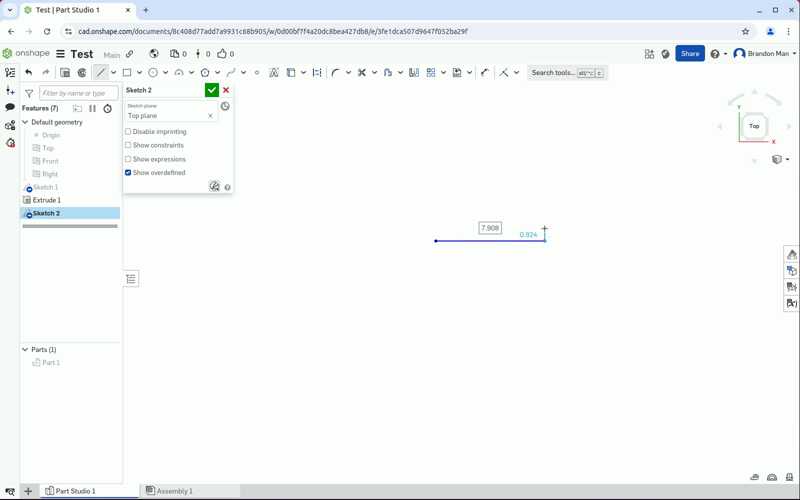
scroll(6)
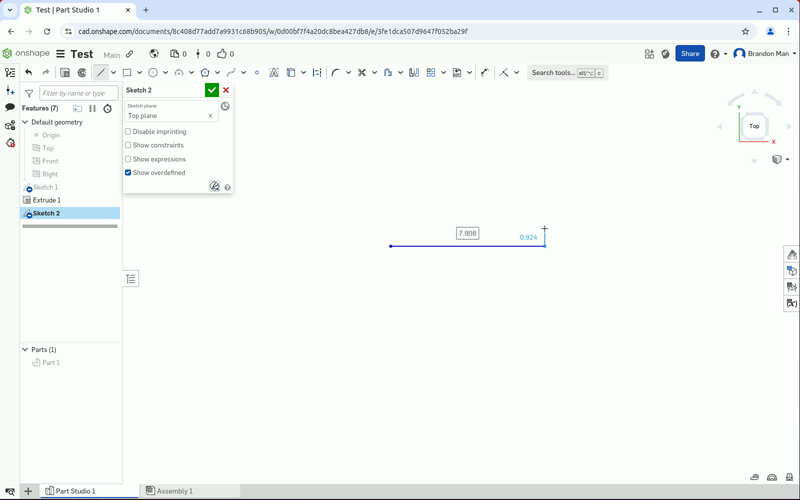
scroll(6)
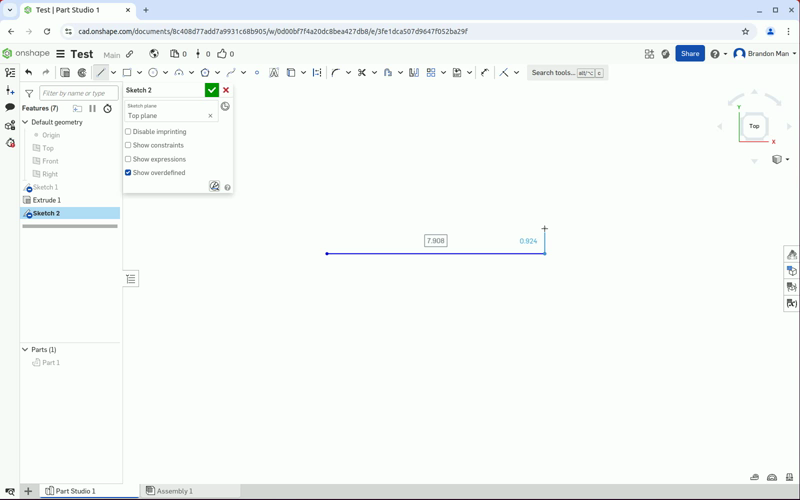
scroll(6)
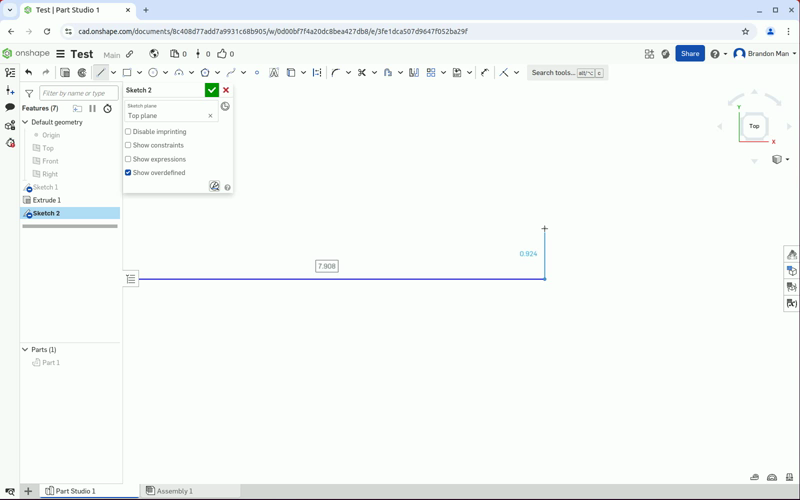
click(544, 228)
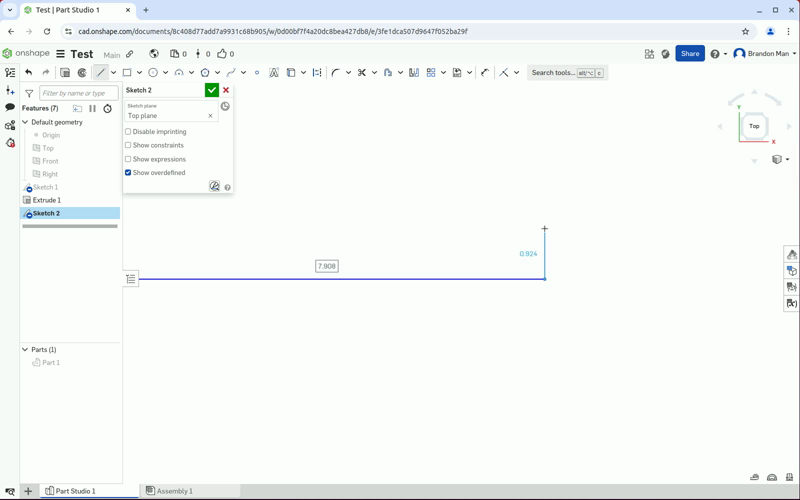
scroll(-6)
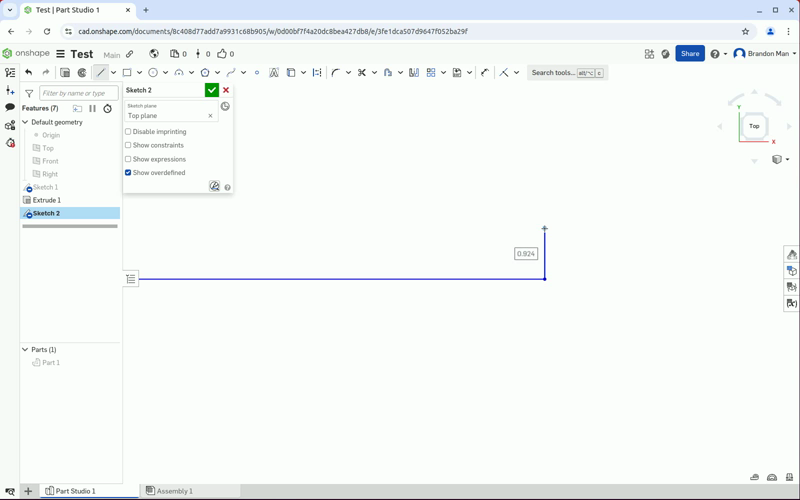
scroll(-6)
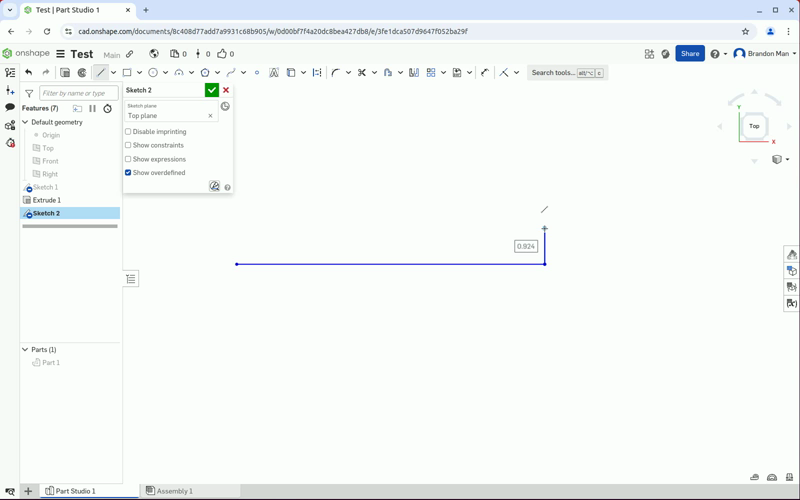
scroll(-6)
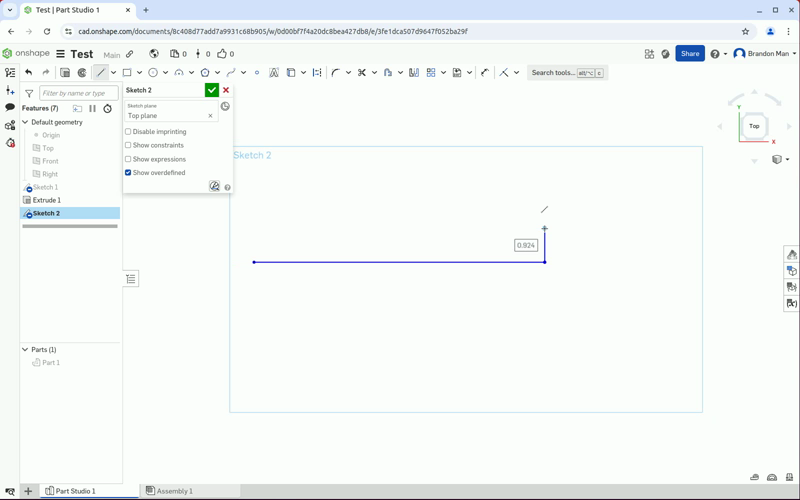
scroll(-6)
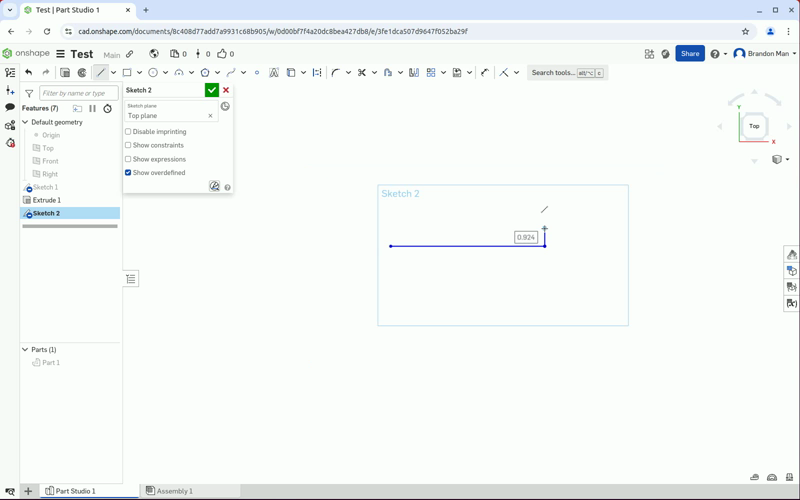
scroll(-6)
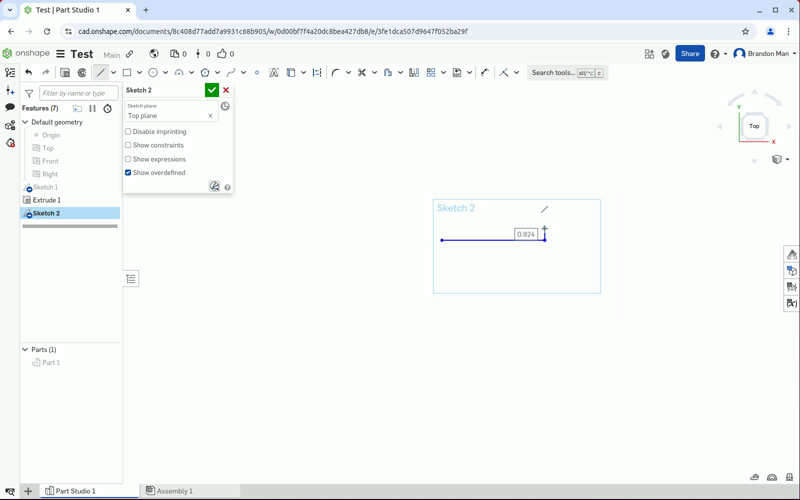
scroll(-6)
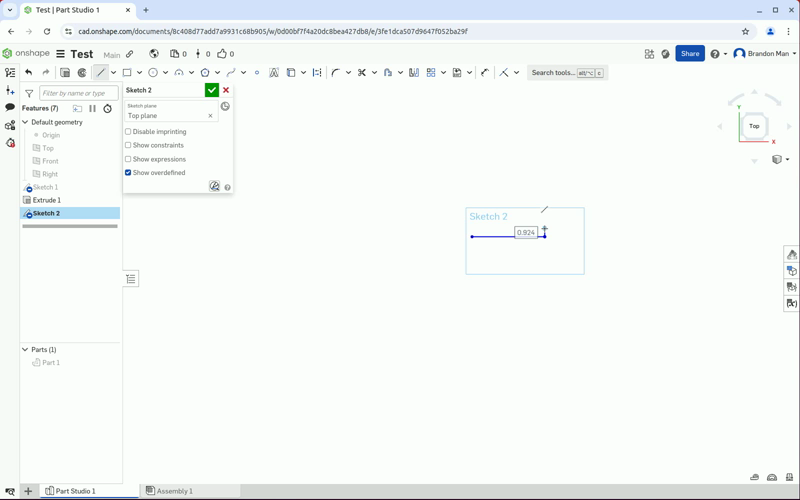
scroll(-6)
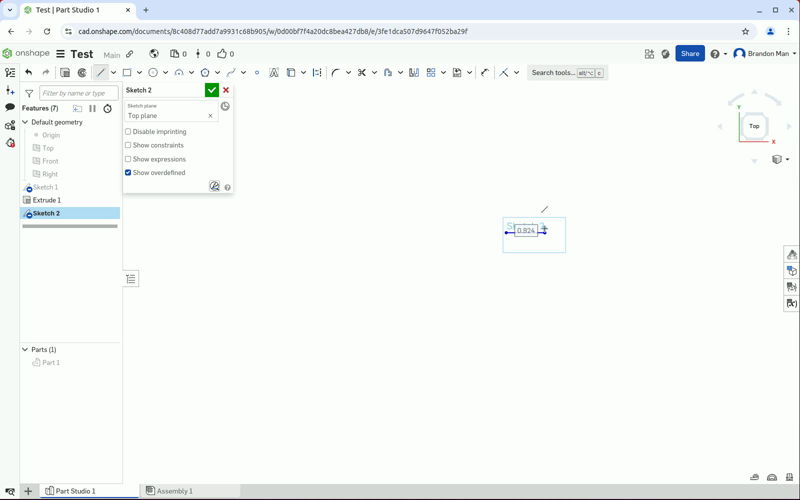
key_up(shift)
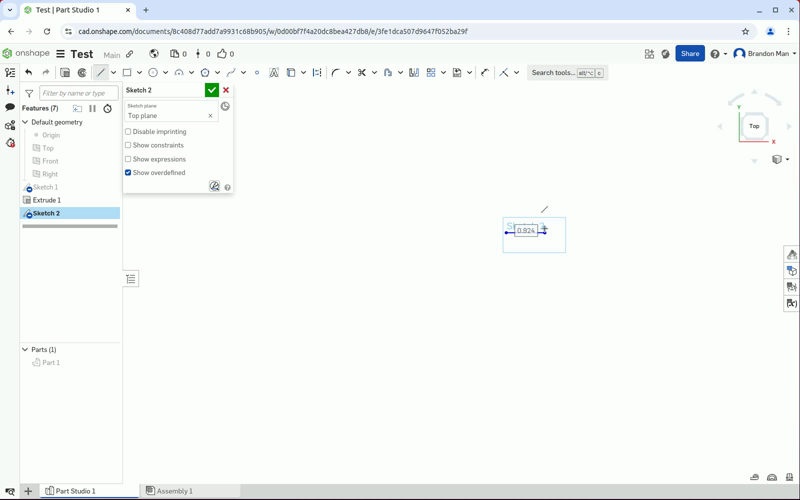
key_down(shift)
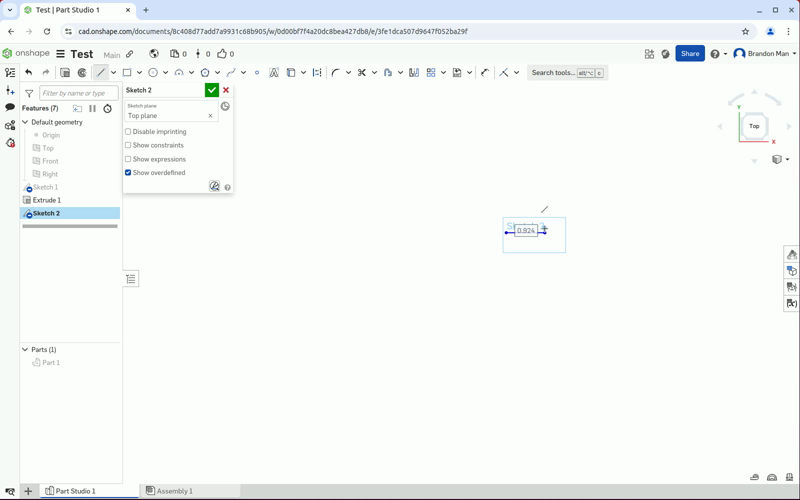
mouse_move(574, 228)
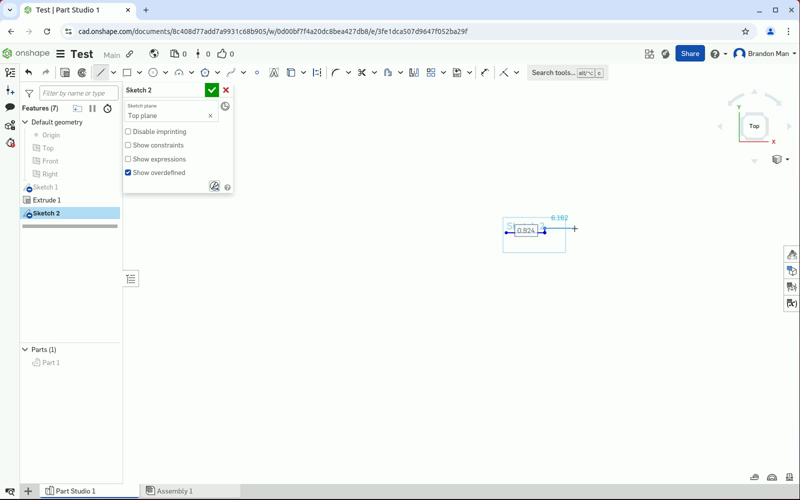
mouse_move(506, 228)
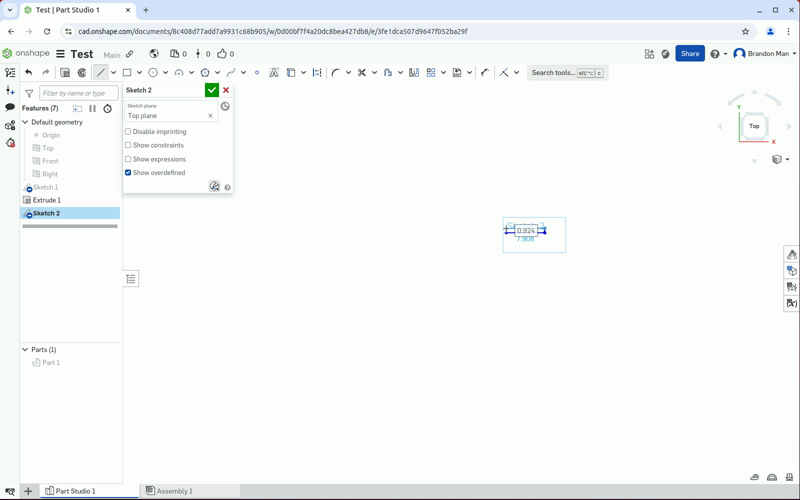
click(506, 228)
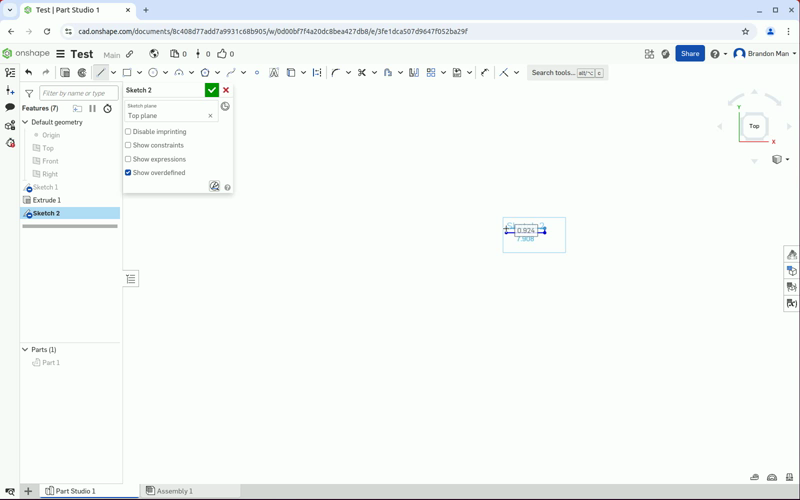
key_up(shift)
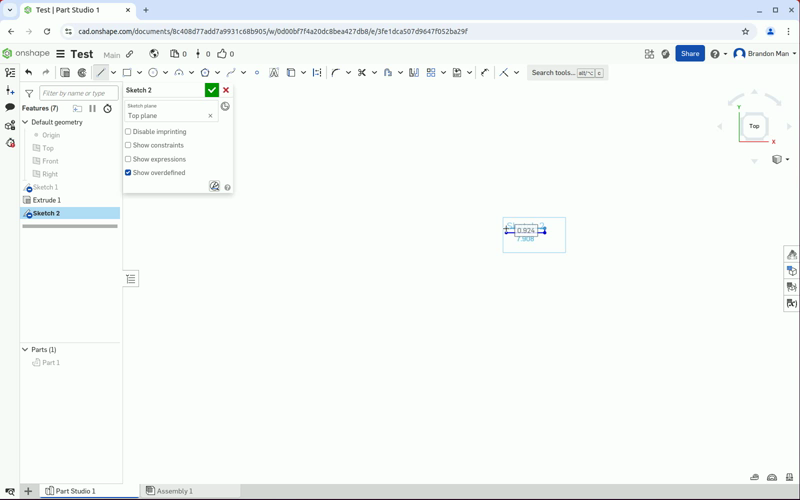
mouse_move(536, 228)
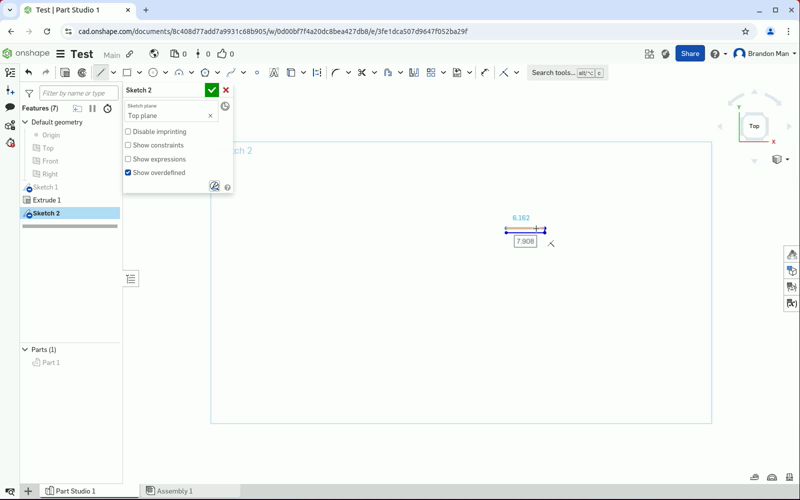
key_down(shift)
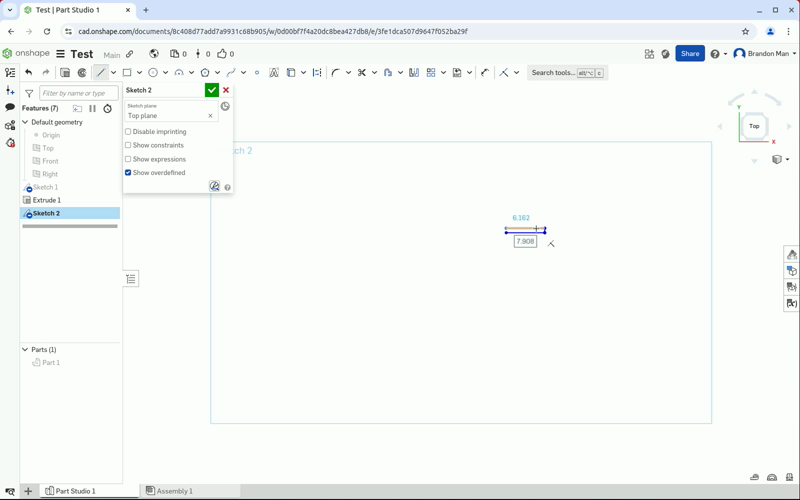
mouse_move(506, 232)
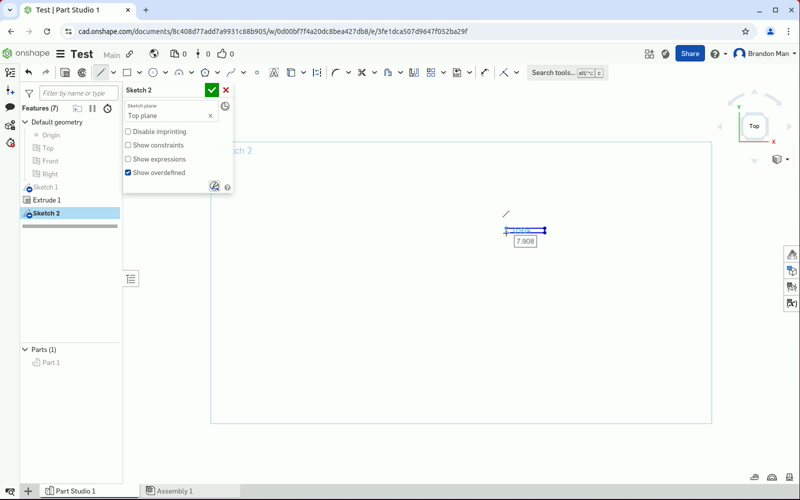
scroll(6)
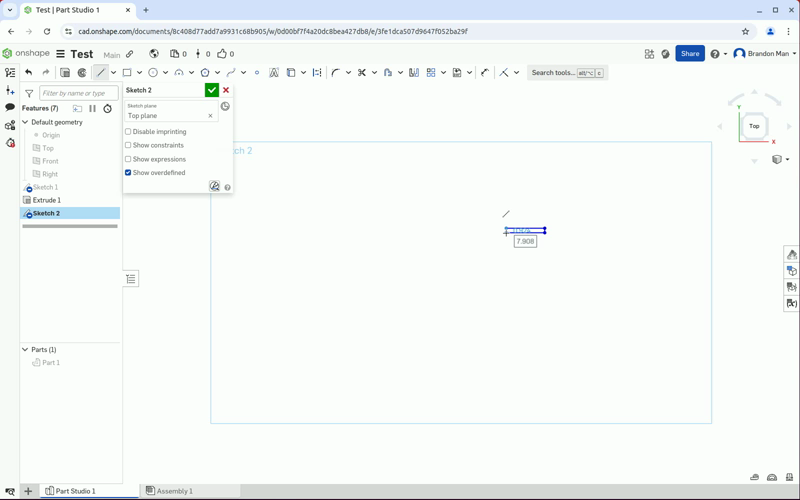
scroll(6)
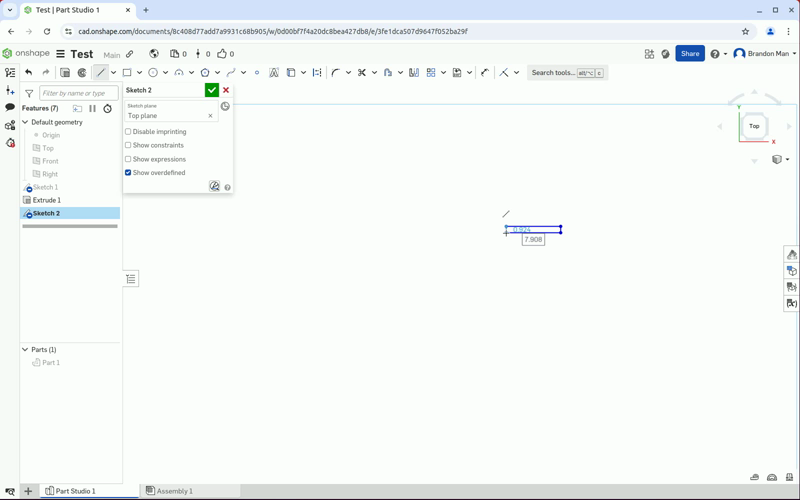
scroll(6)
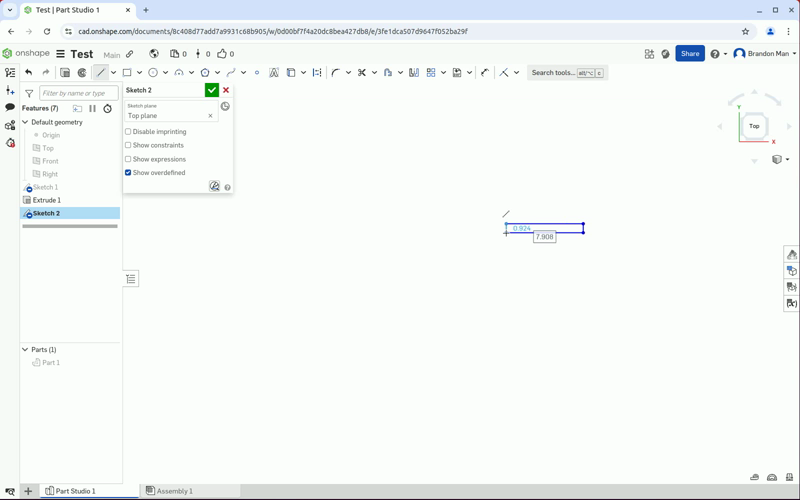
scroll(6)
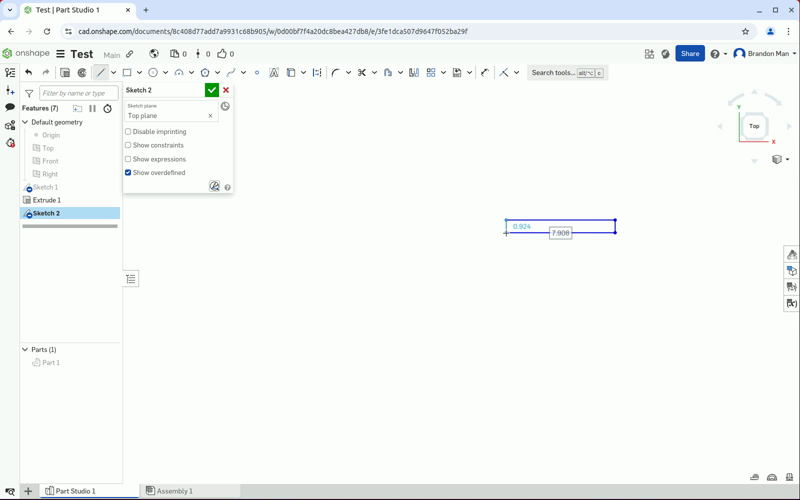
scroll(6)
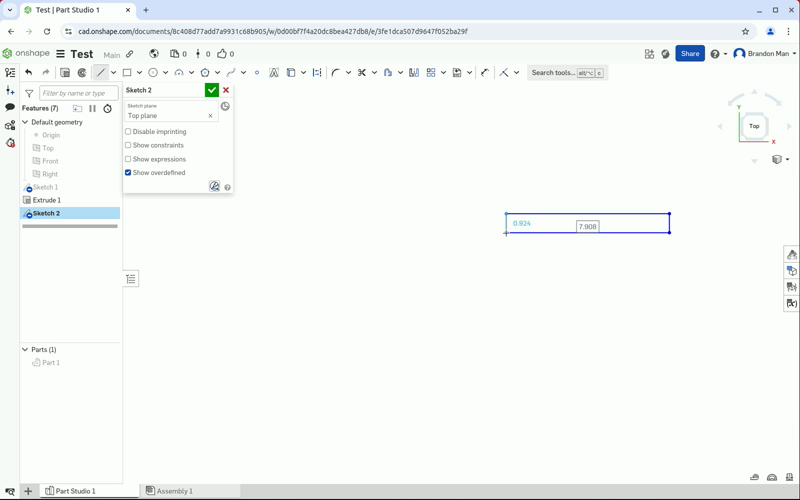
scroll(6)
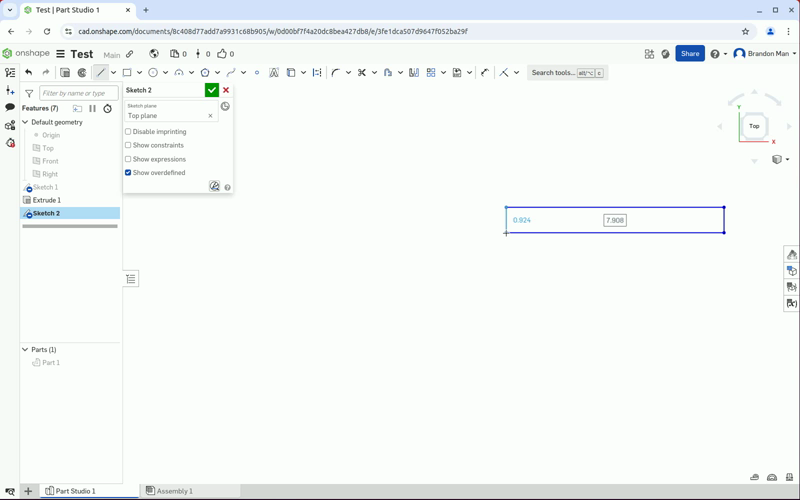
scroll(6)
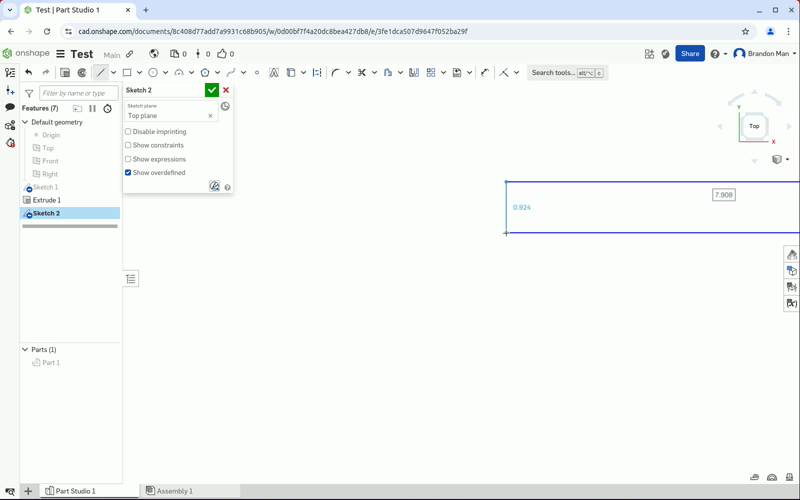
key_up(shift)
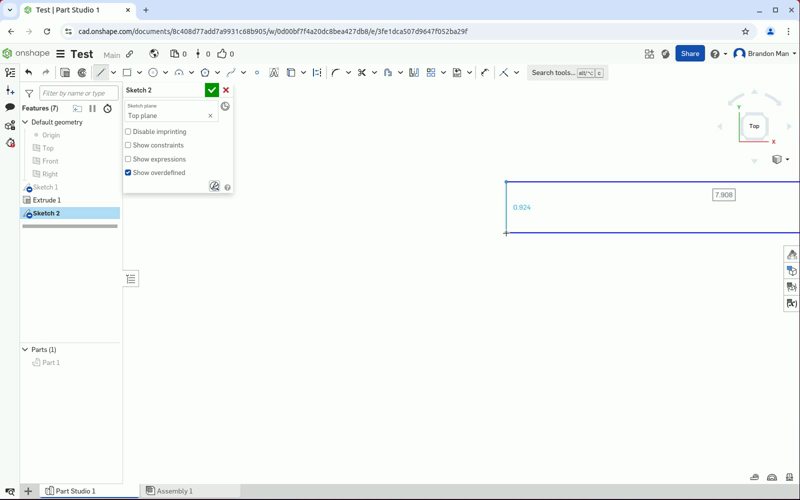
click(506, 232)
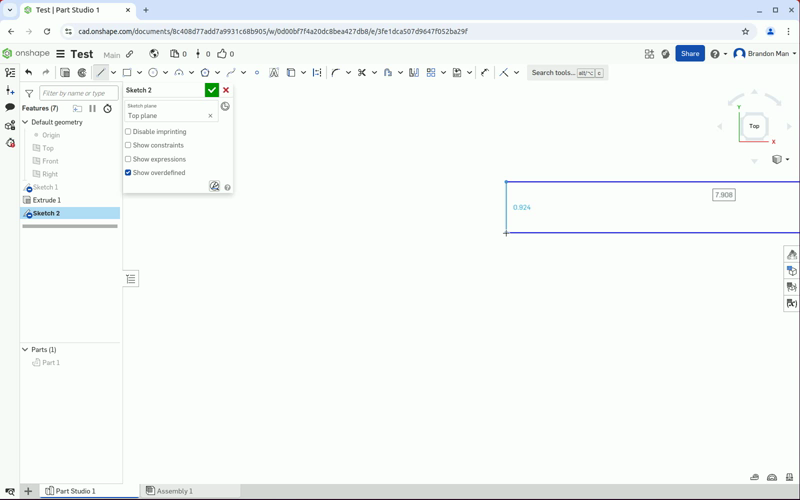
scroll(-6)
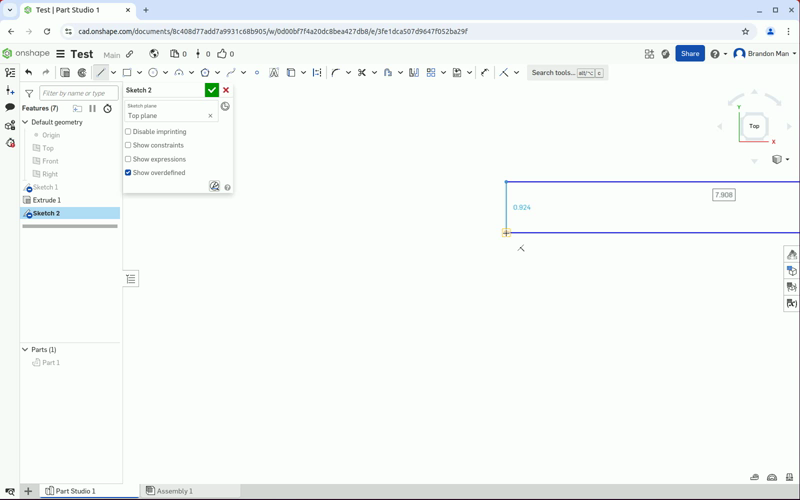
scroll(-6)
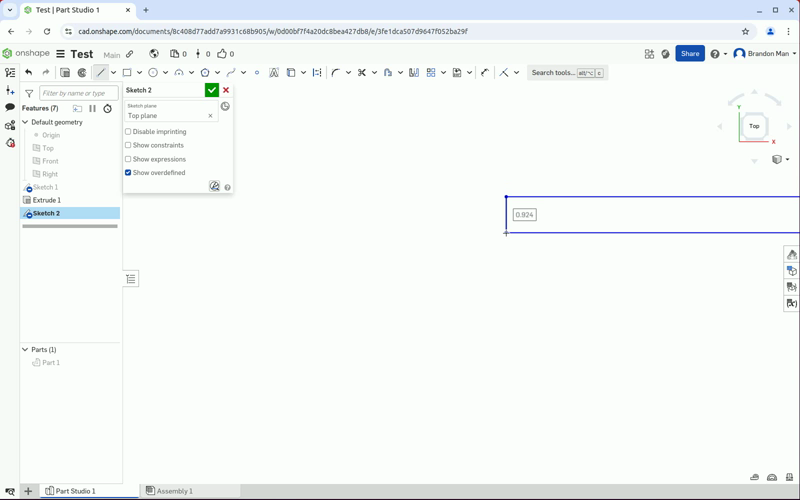
scroll(-6)
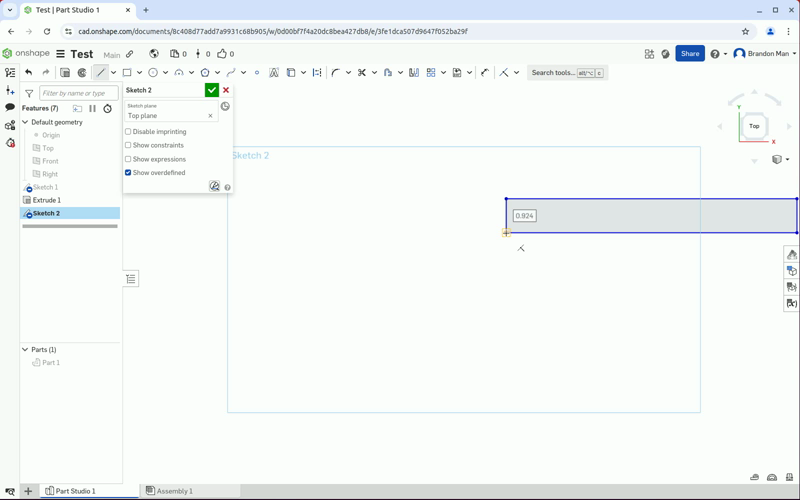
scroll(-6)
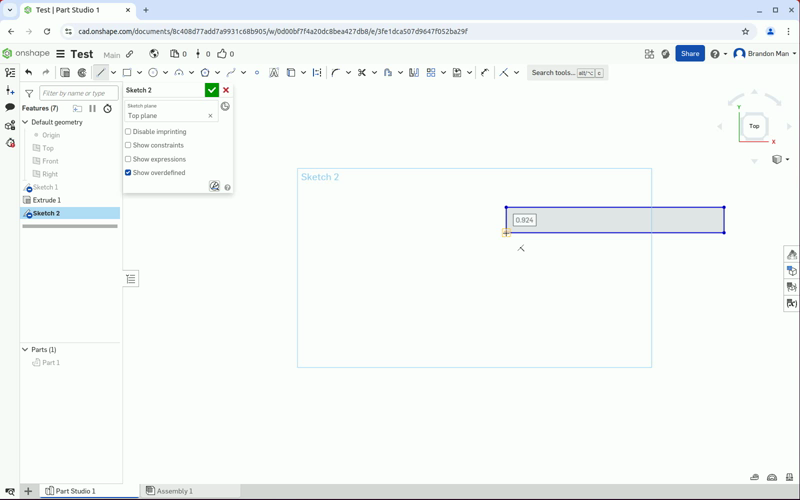
scroll(-6)
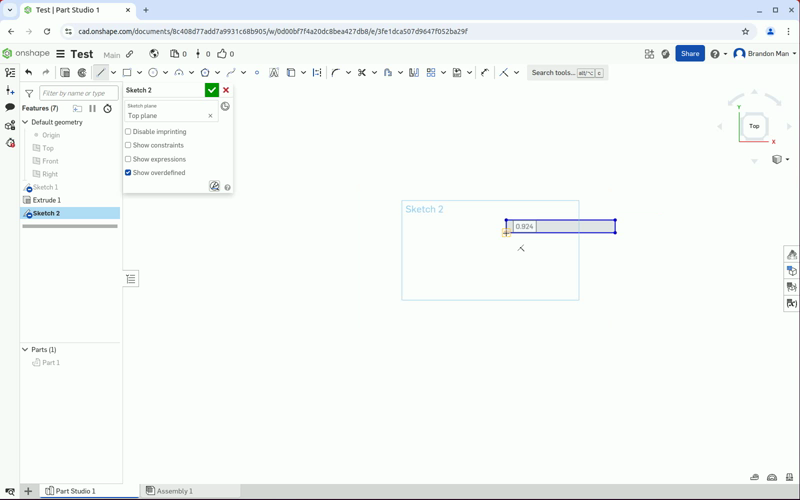
scroll(-6)
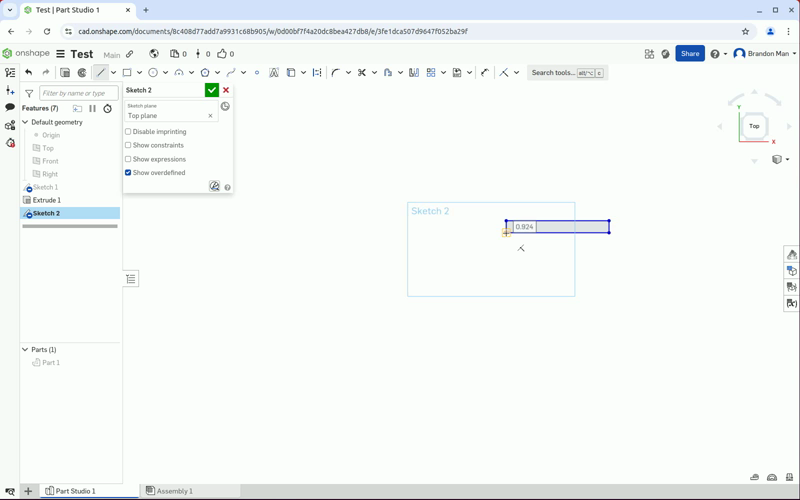
scroll(-6)
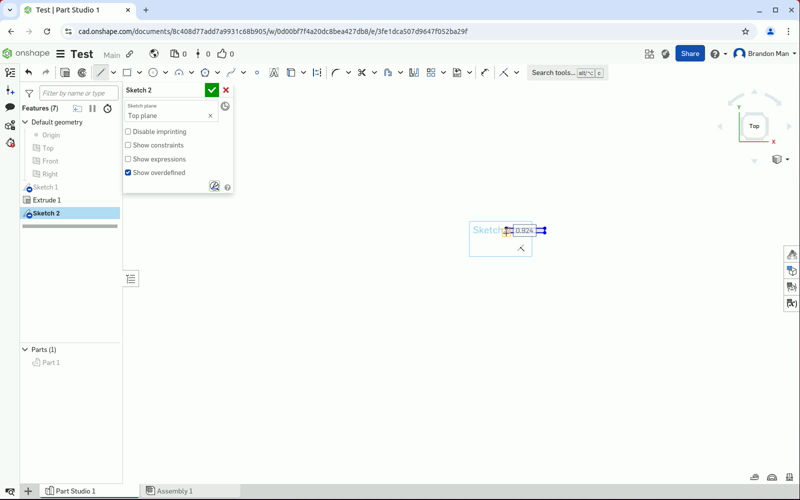
key(esc)
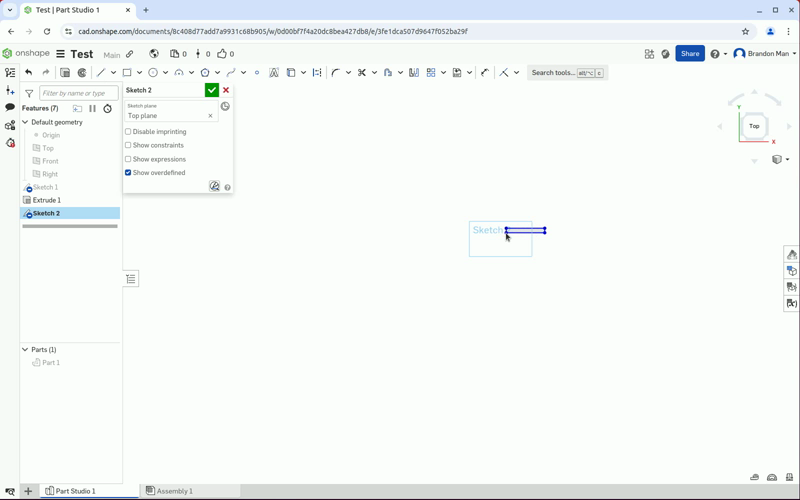
mouse_move(542, 232)
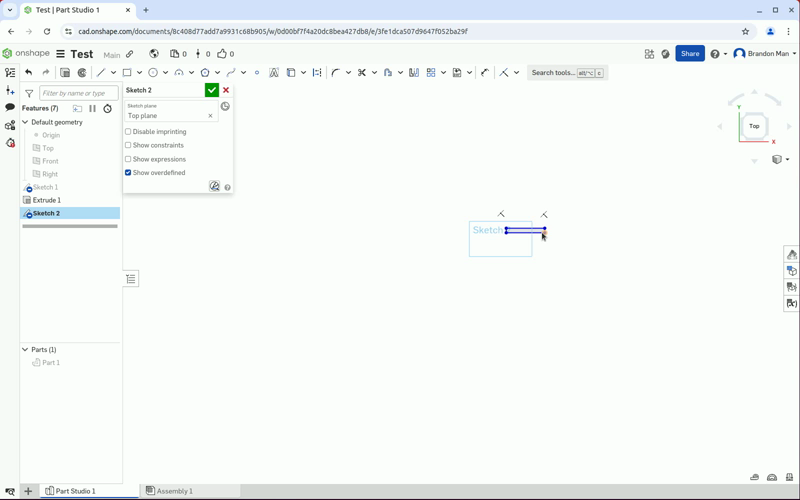
scroll(6)
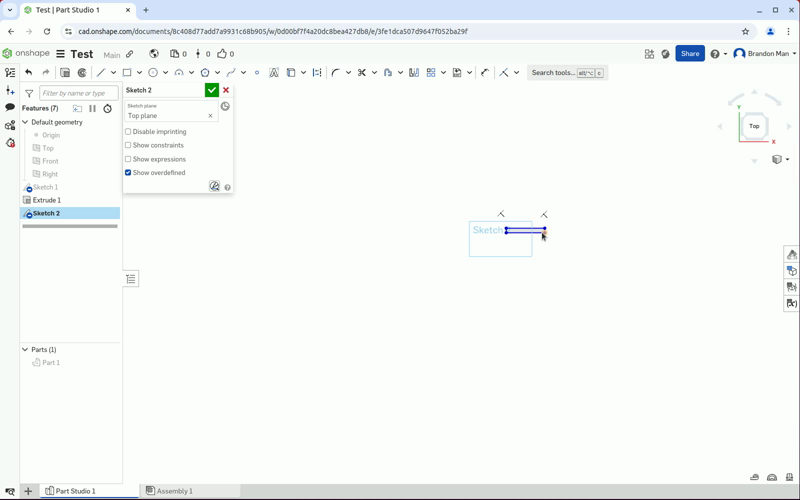
scroll(6)
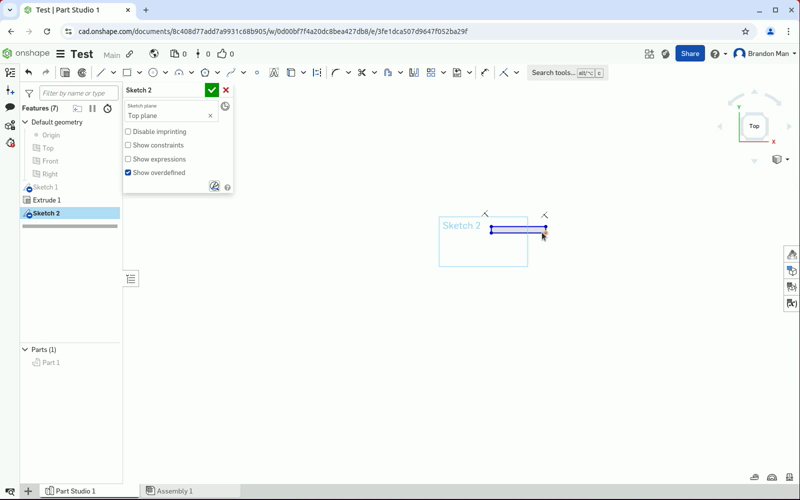
scroll(6)
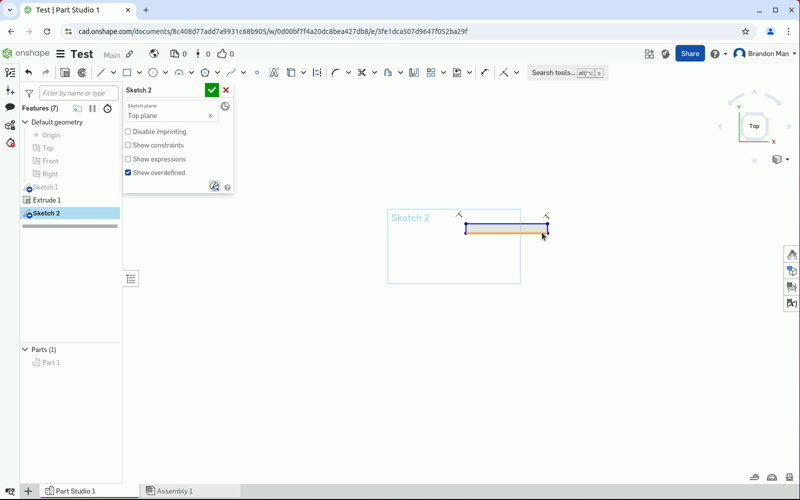
scroll(6)
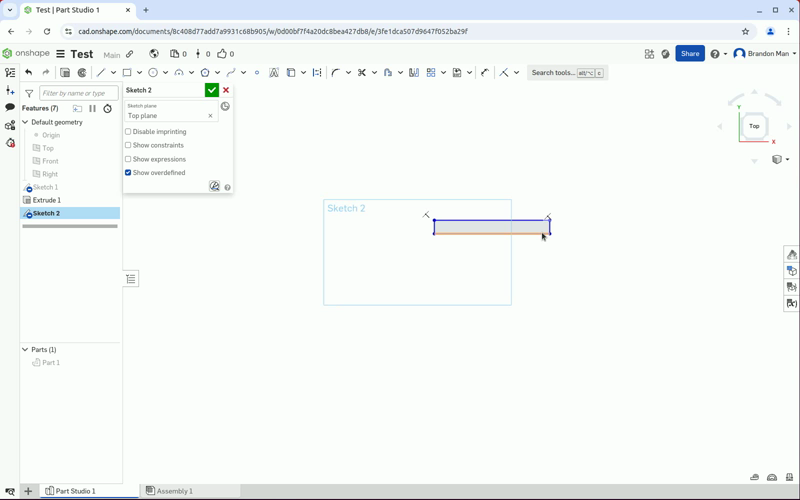
scroll(6)
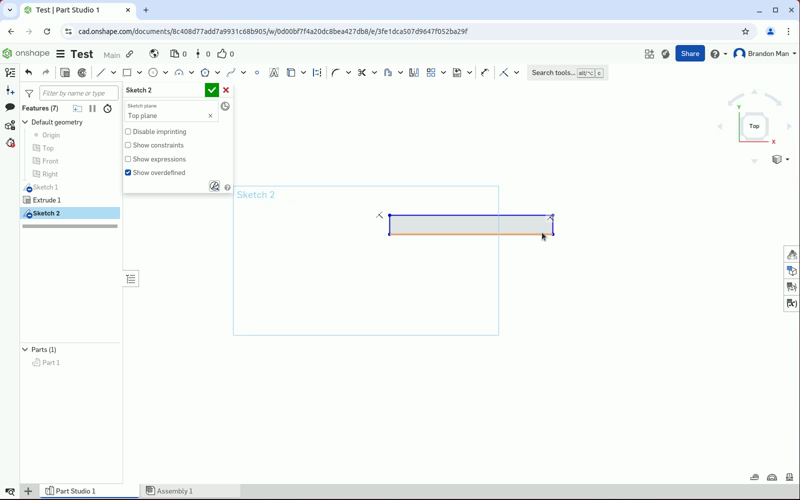
scroll(6)
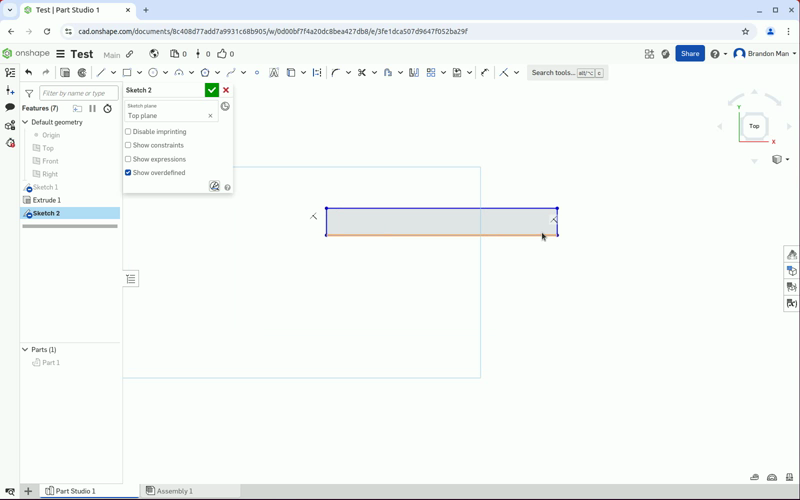
scroll(6)
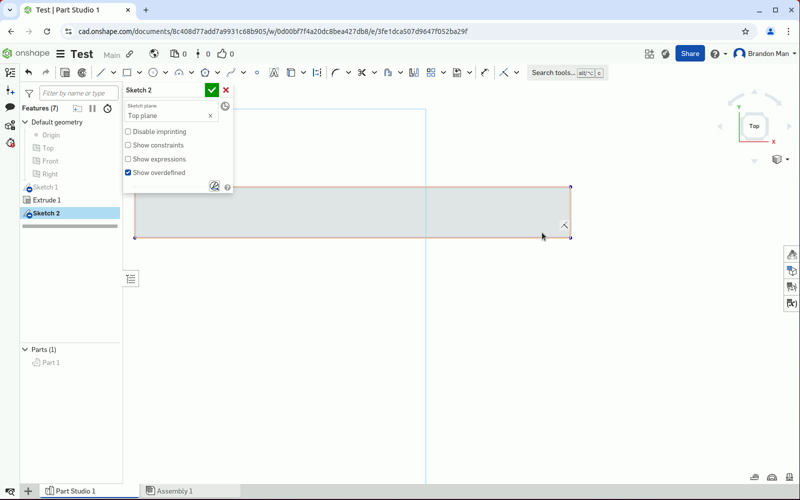
click(542, 232)
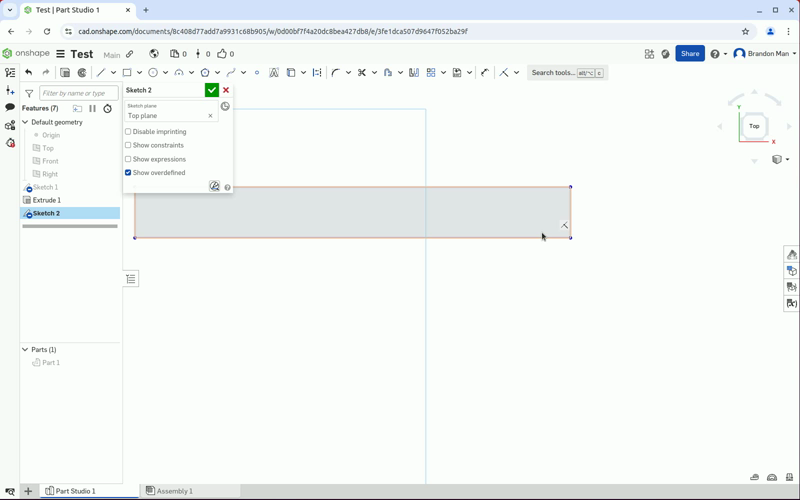
scroll(-6)
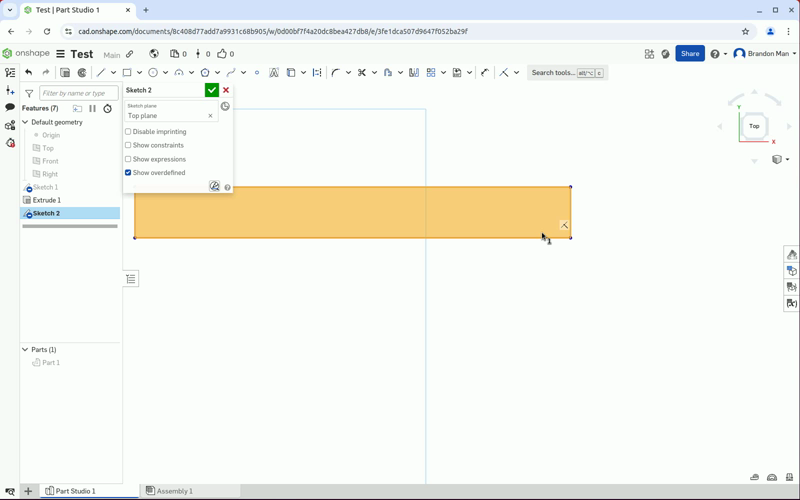
scroll(-6)
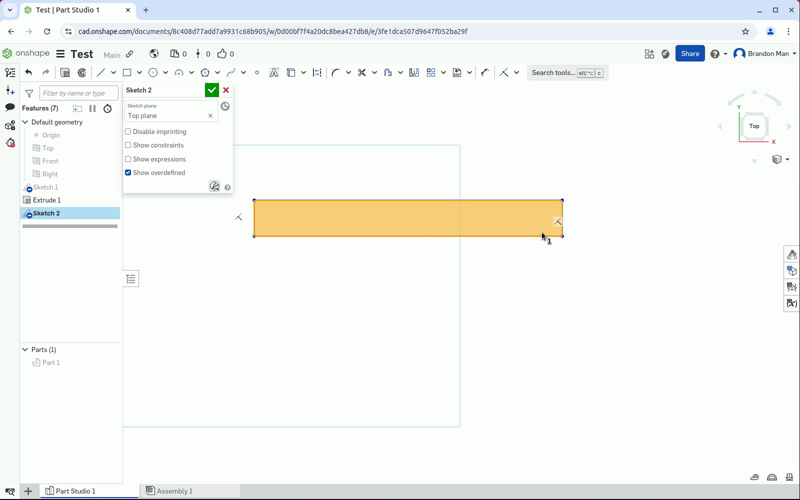
scroll(-6)
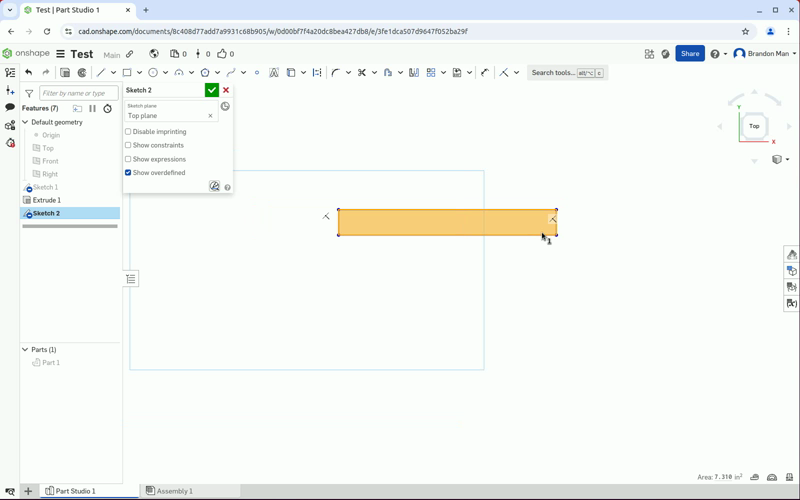
scroll(-6)
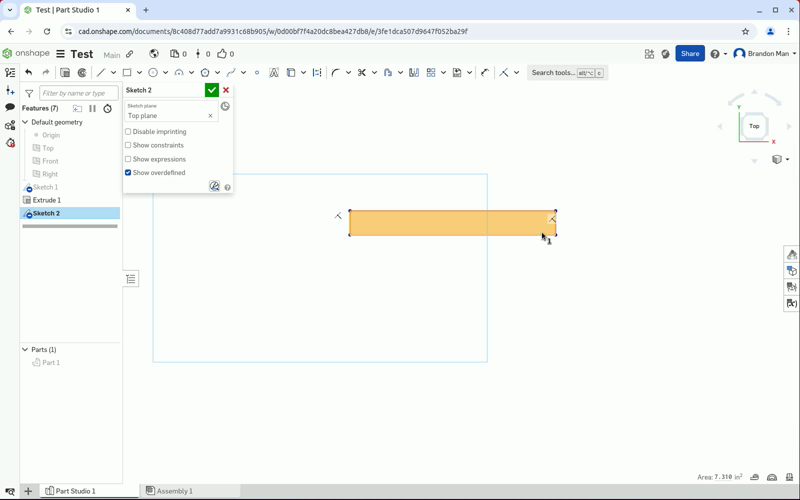
scroll(-6)
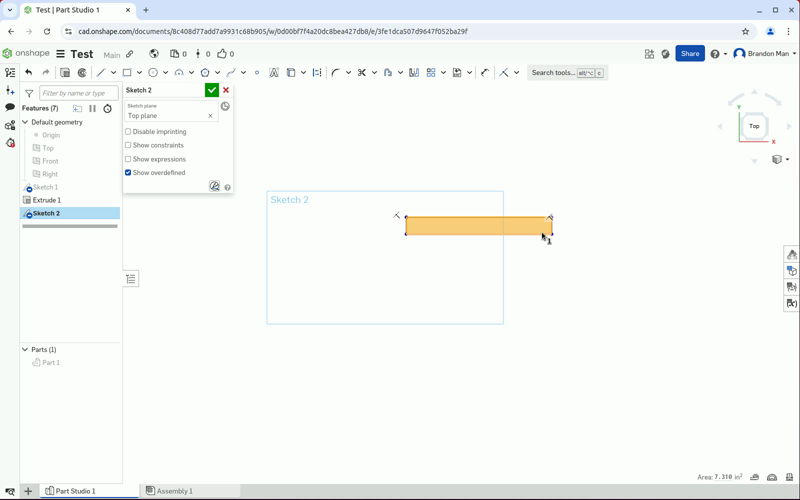
scroll(-6)
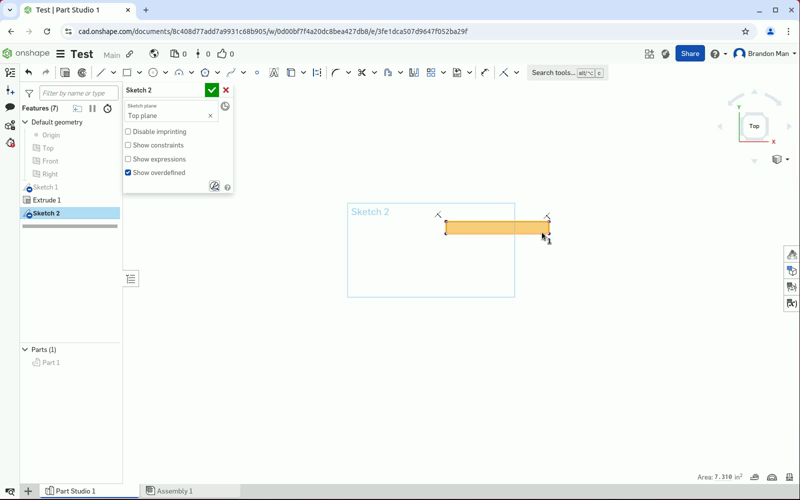
scroll(-6)
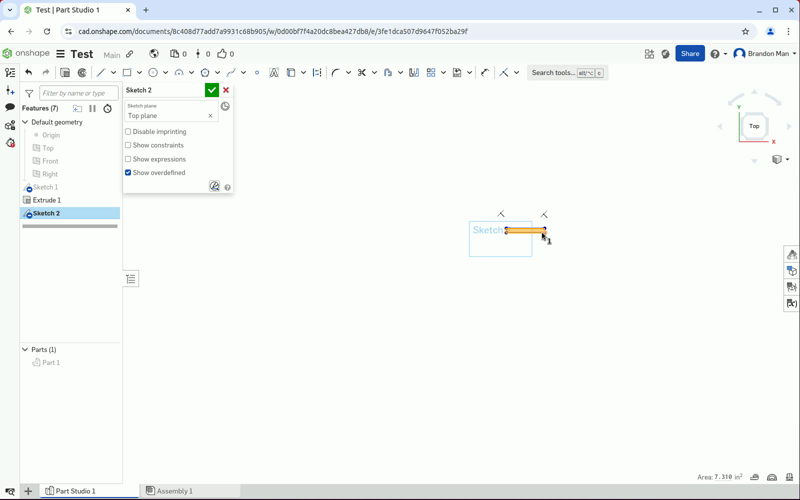
mouse_move(73, 352)
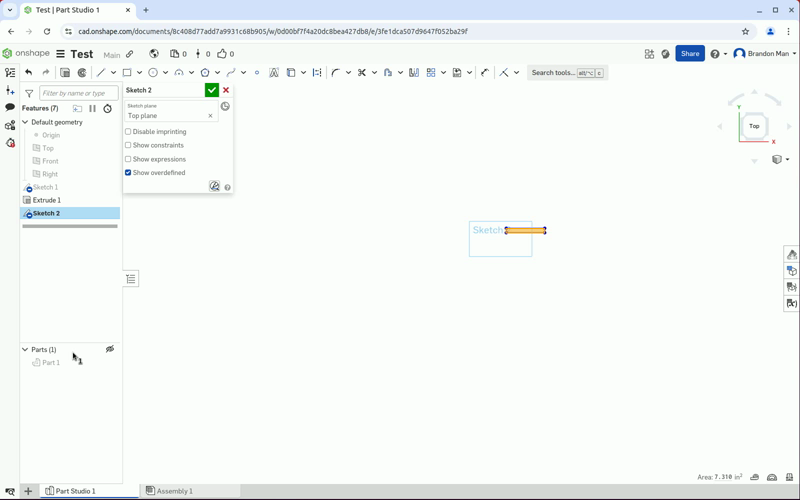
key(shift+y)
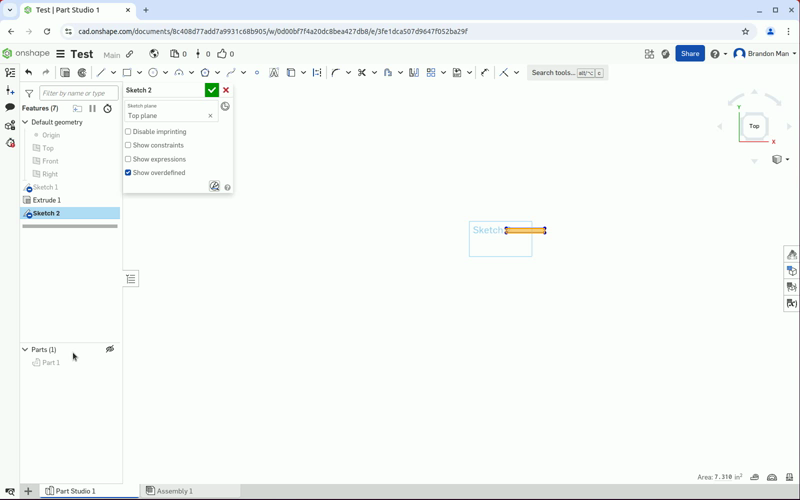
key(shift+e)
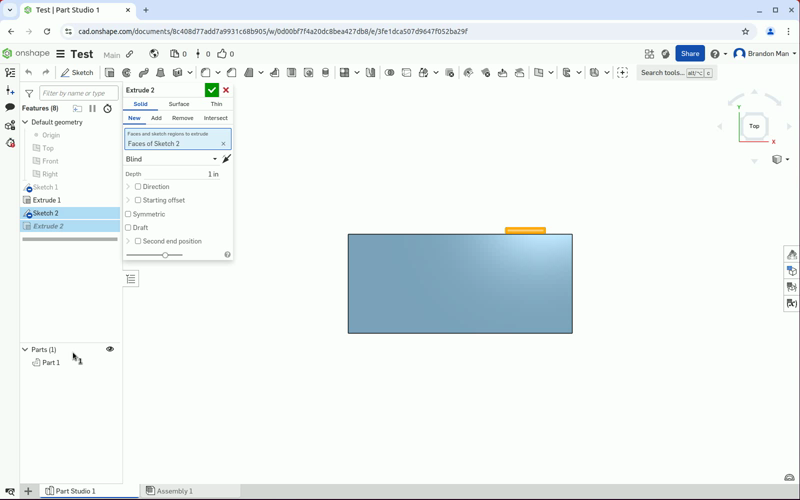
mouse_move(143, 106)
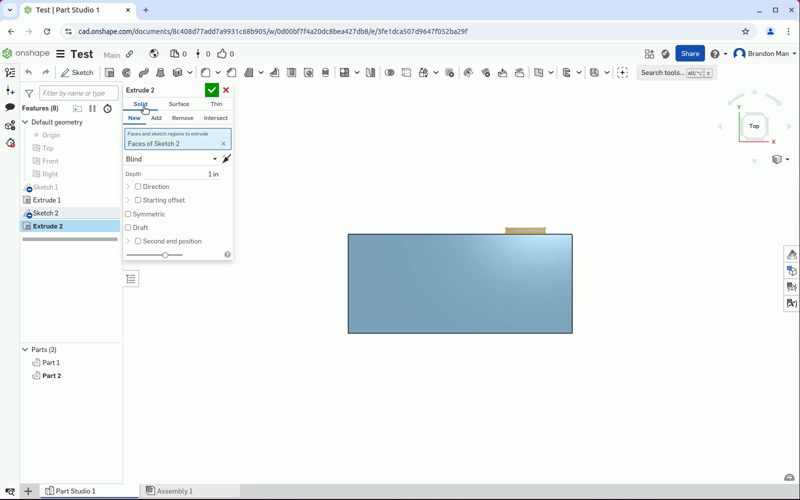
click(143, 106)
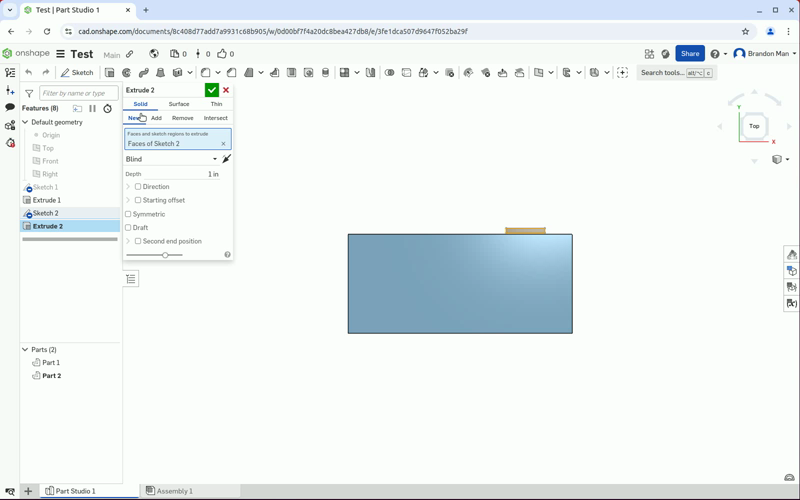
mouse_move(137, 120)
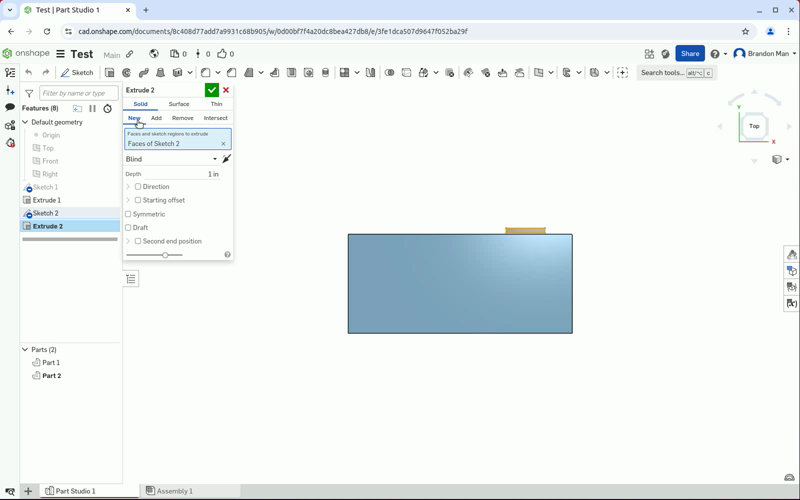
click(137, 120)
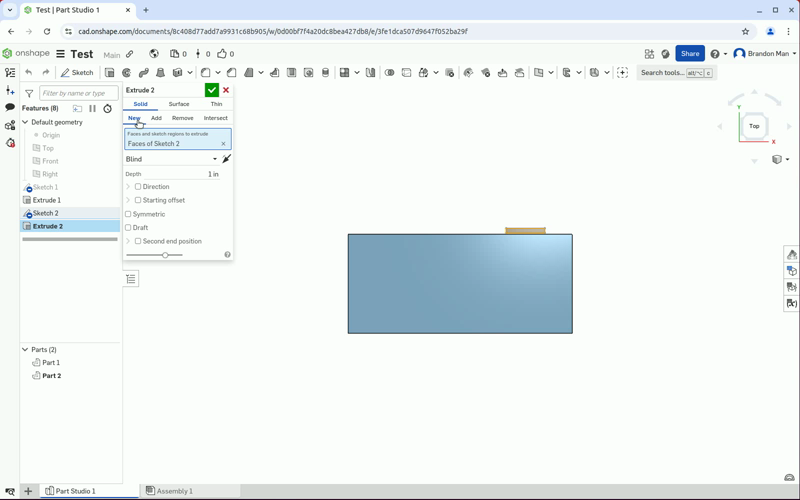
key(tab, 4)
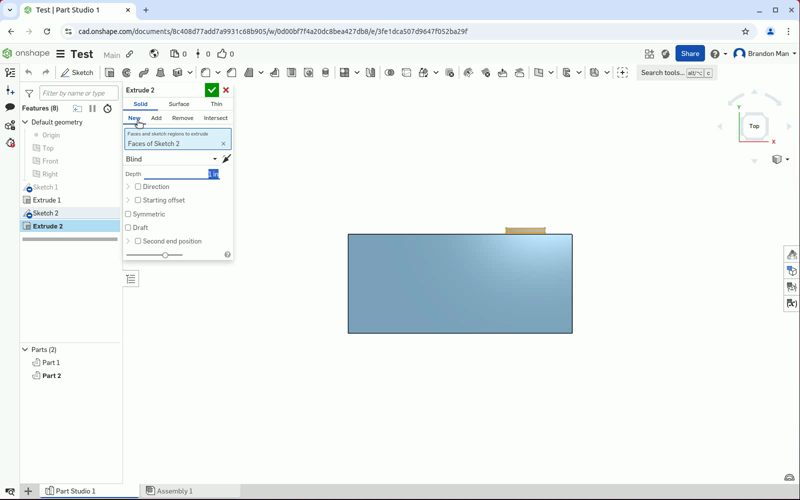
text(-0.241)
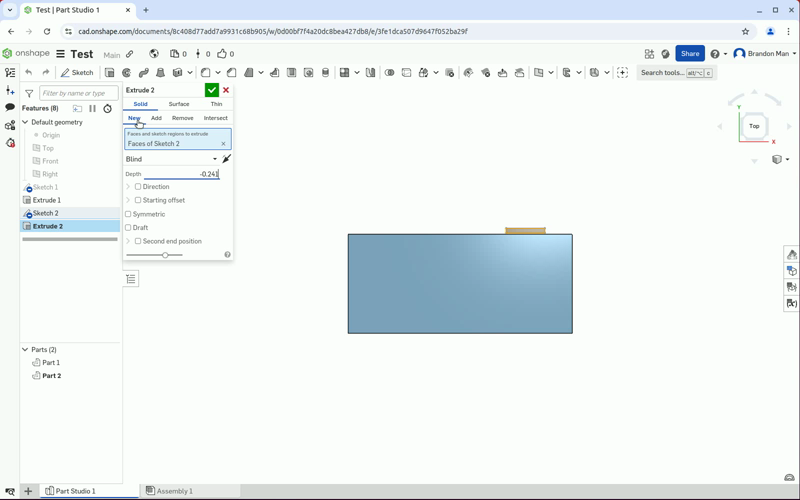
key(enter)
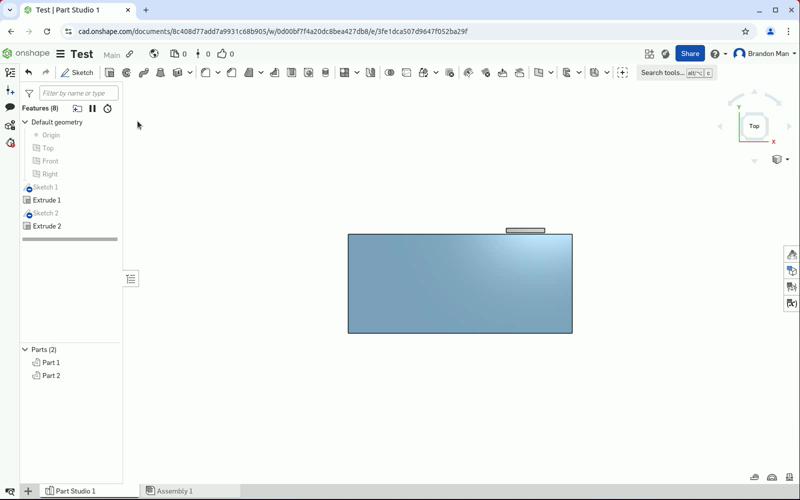
key(shift+h)
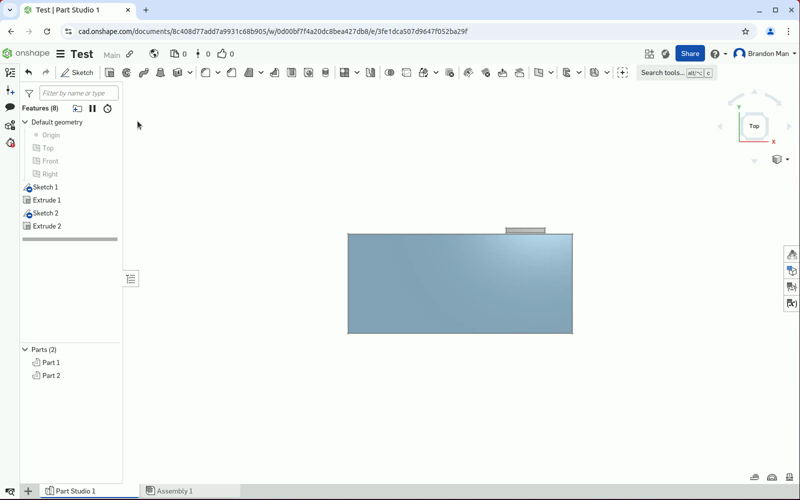
key(shift+h)
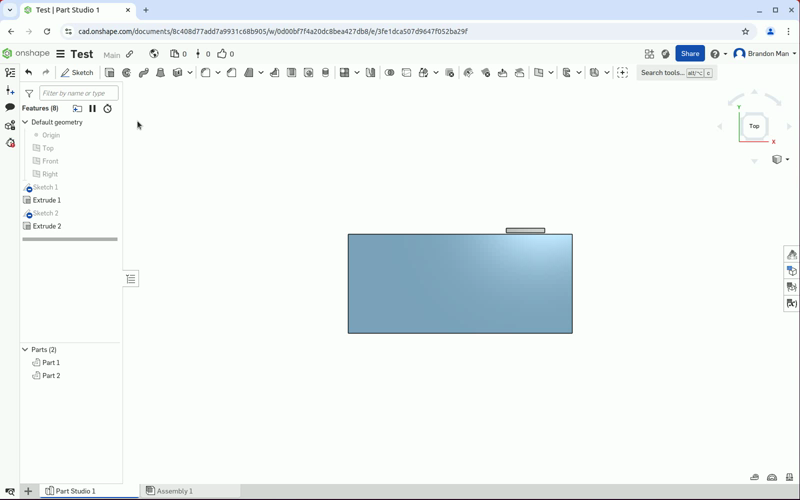
mouse_move(73, 189)
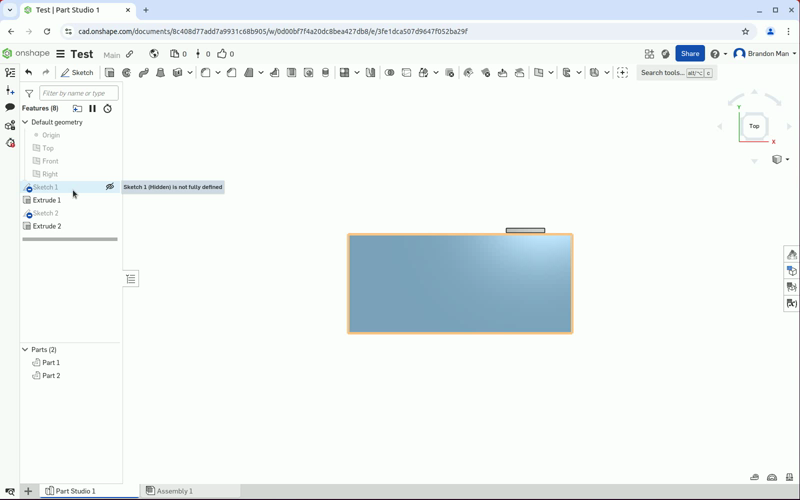
click(73, 189)
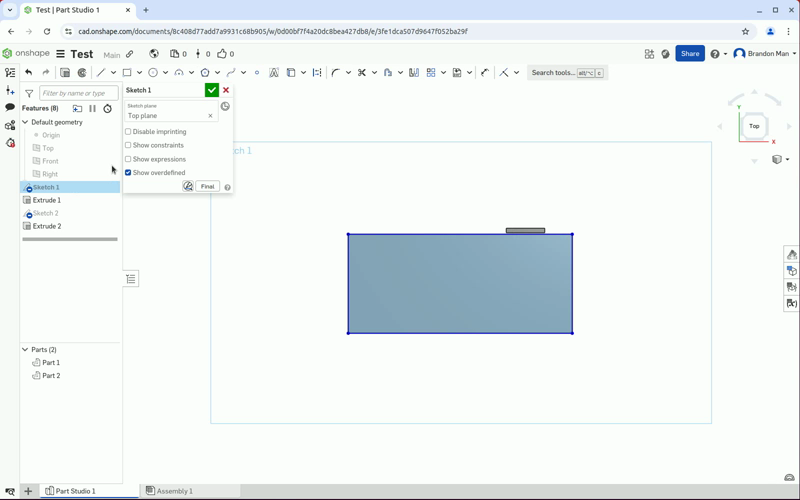
mouse_move(229, 92)
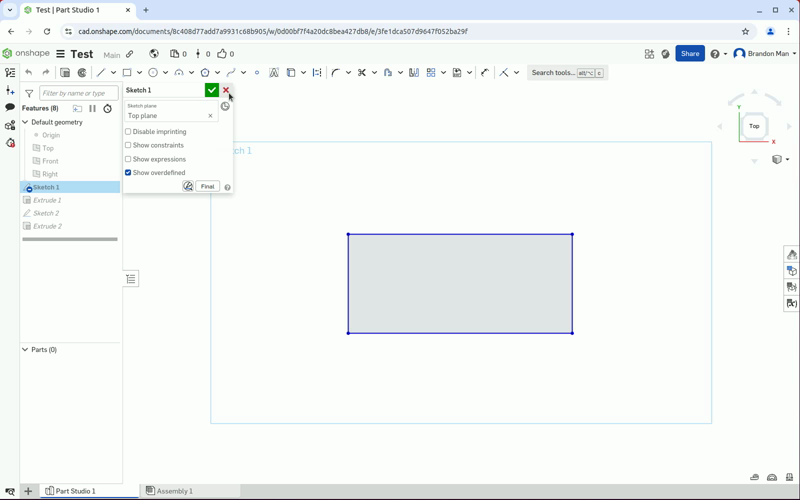
click(229, 92)
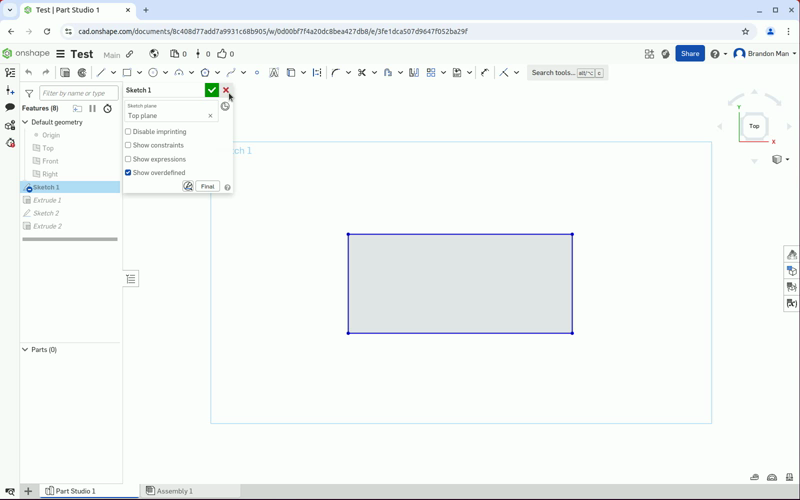
key(shift+s)
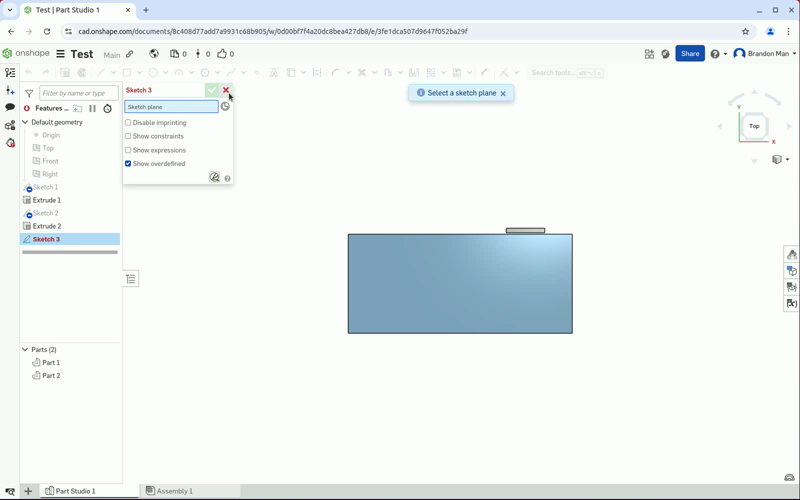
mouse_move(73, 150)
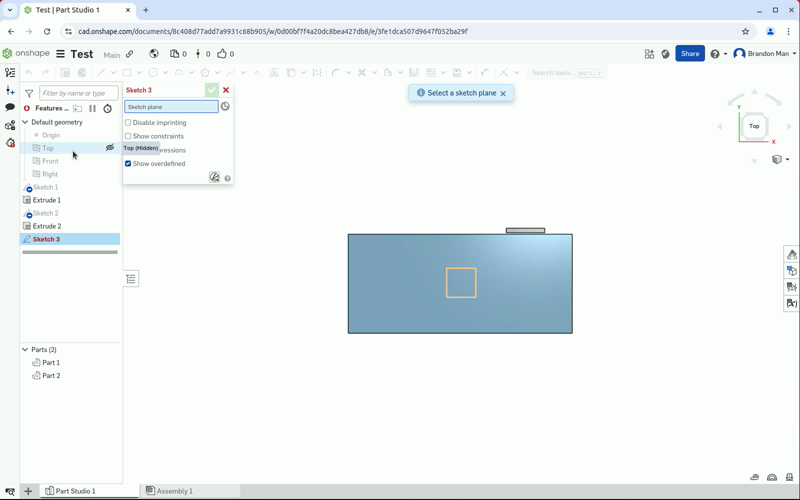
click(73, 150)
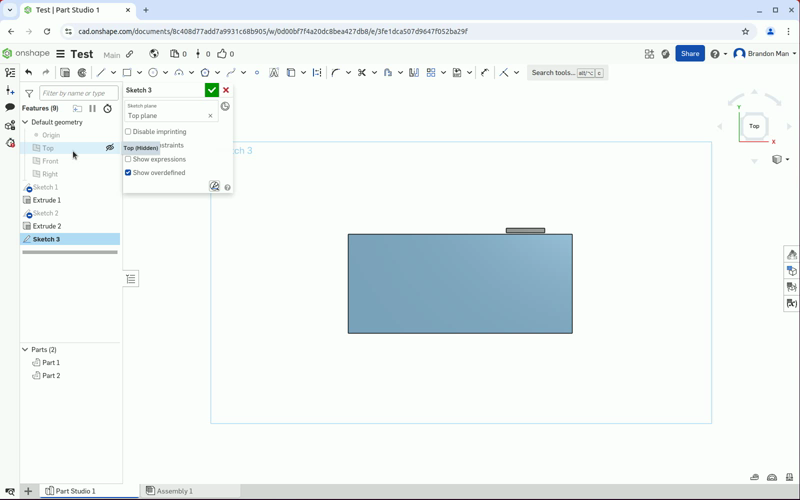
mouse_move(73, 352)
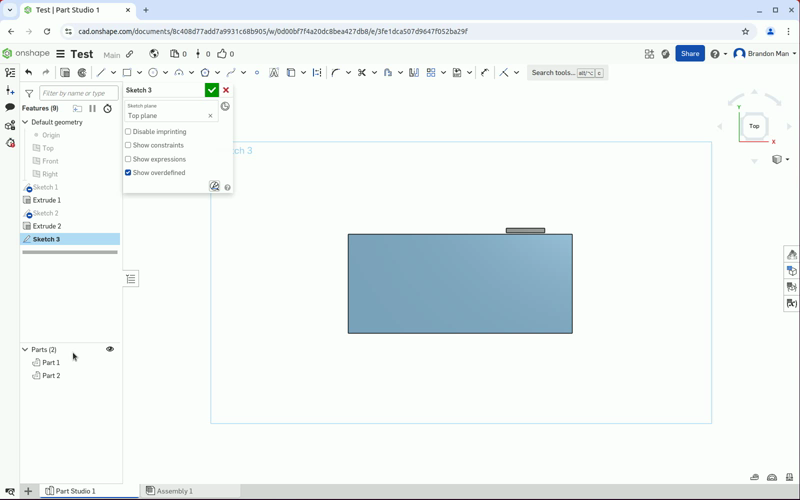
key(y)
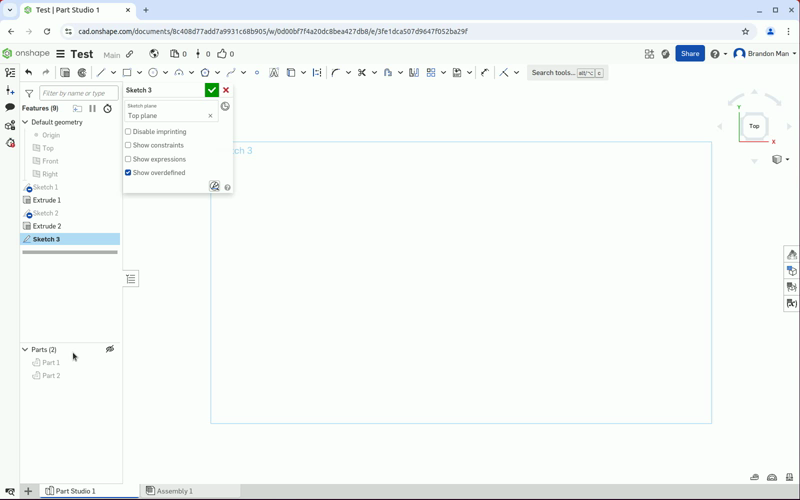
key(l)
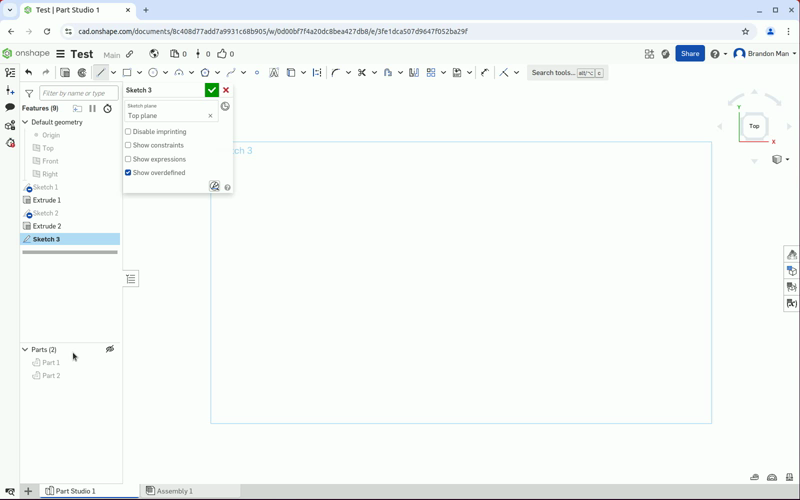
key_down(shift)
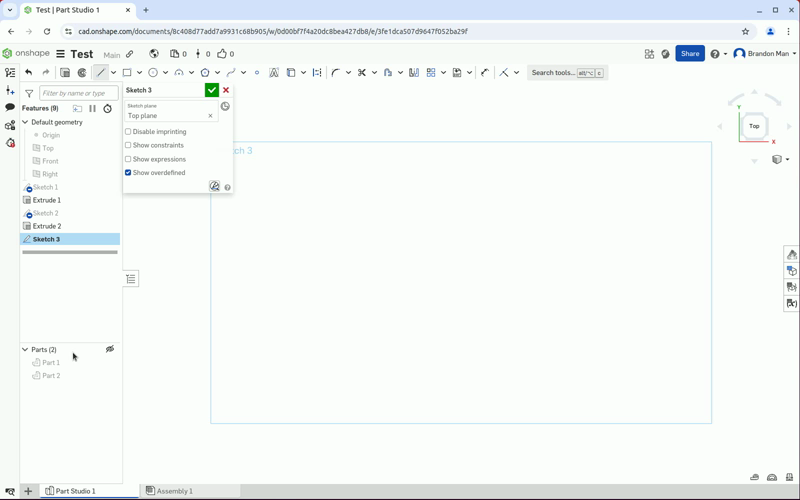
mouse_move(436, 232)
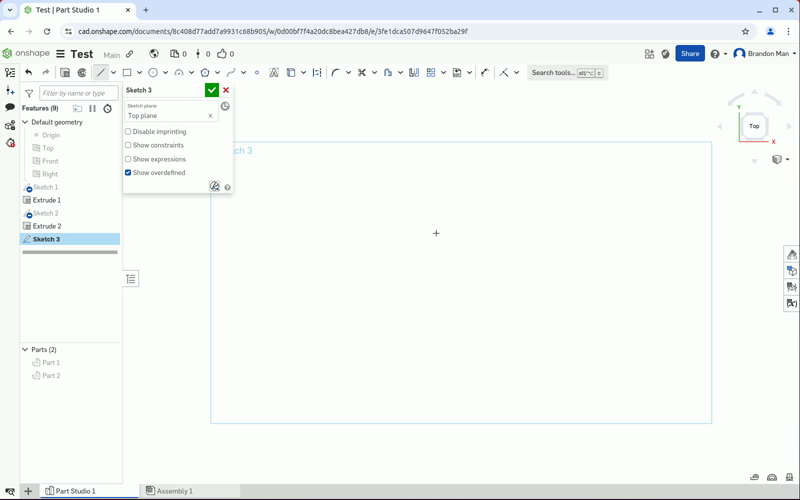
click(436, 232)
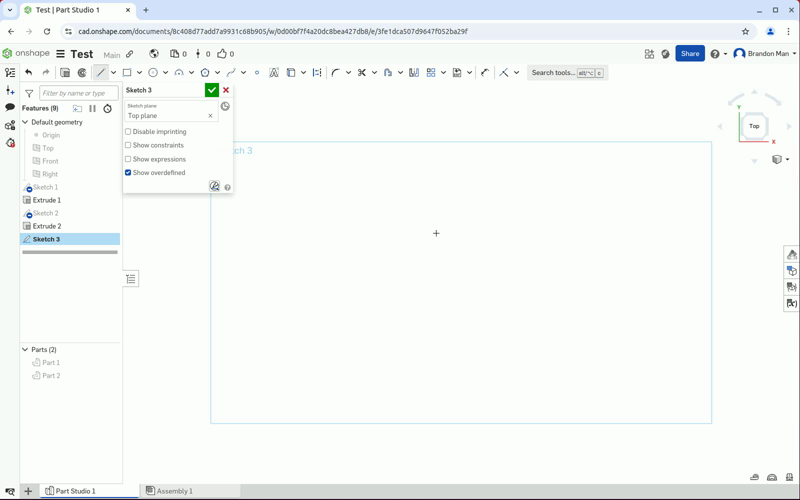
key_up(shift)
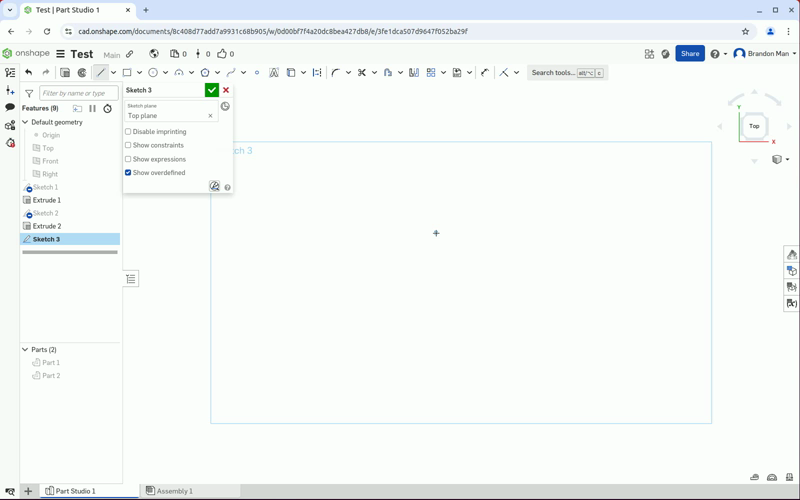
key_down(shift)
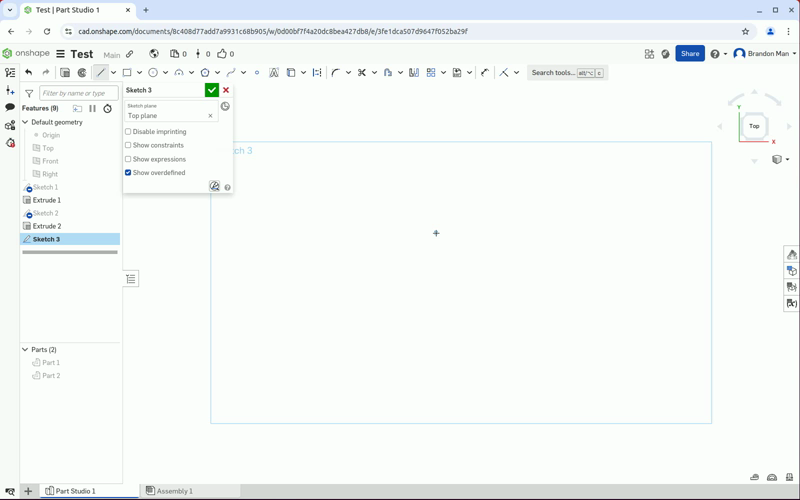
mouse_move(466, 232)
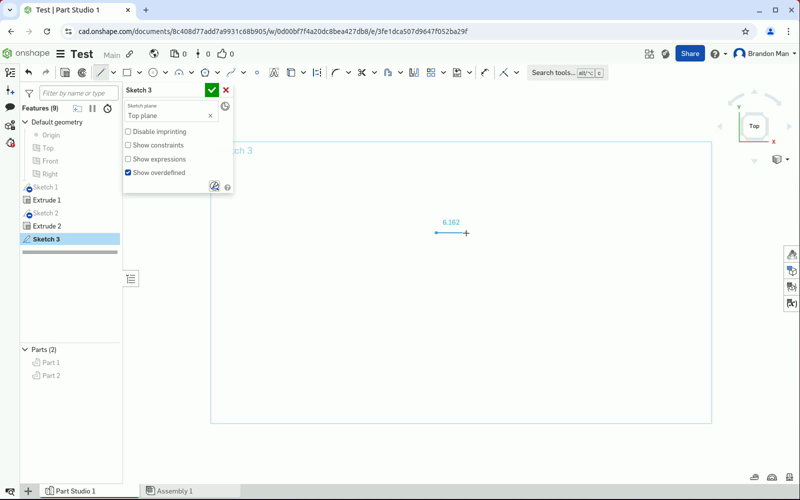
mouse_move(469, 232)
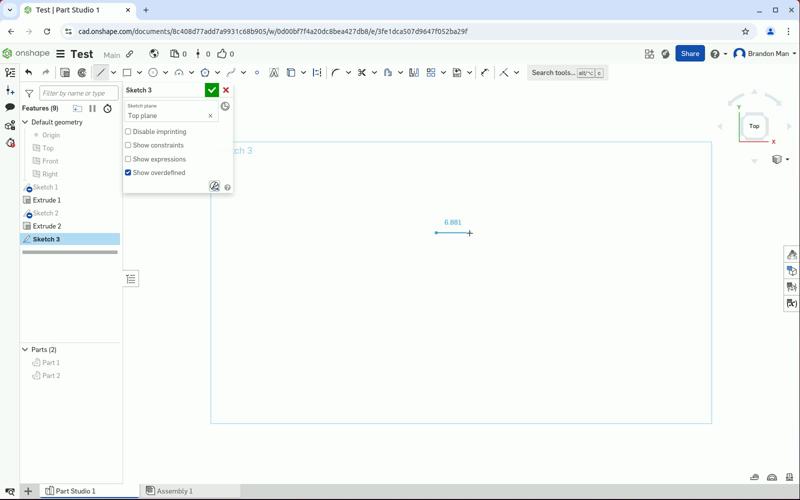
click(469, 232)
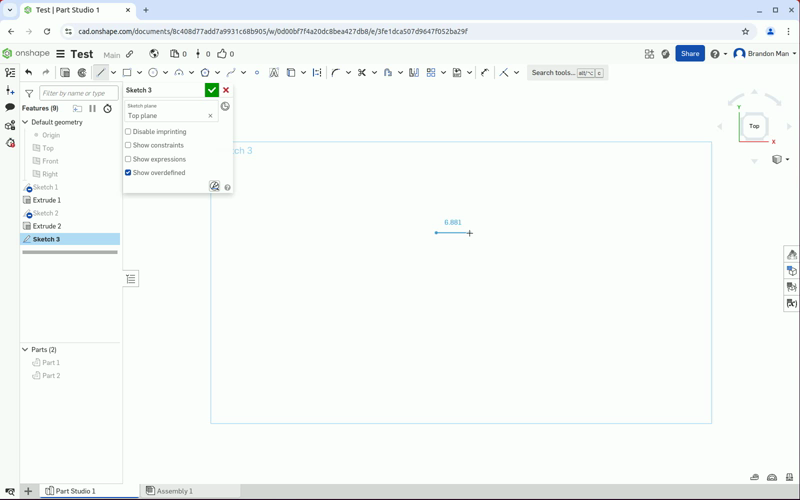
key_up(shift)
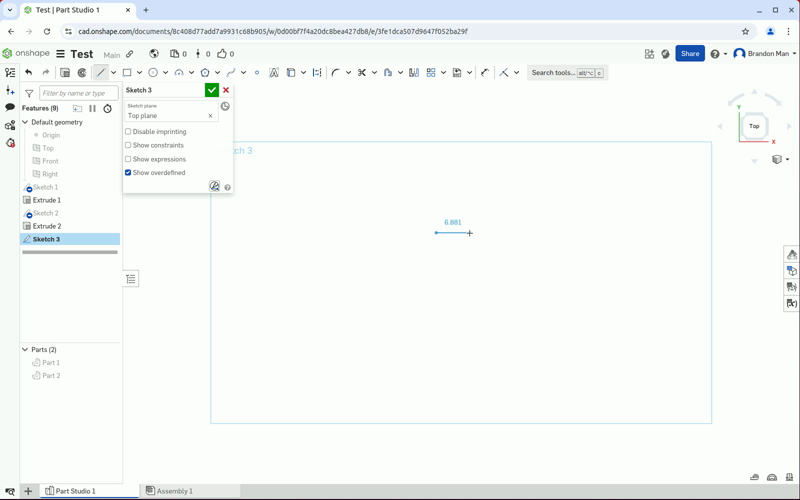
key_down(shift)
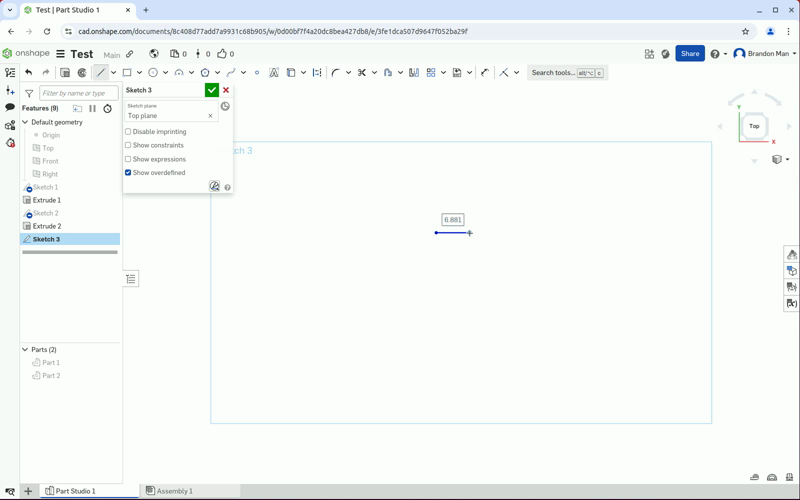
mouse_move(499, 232)
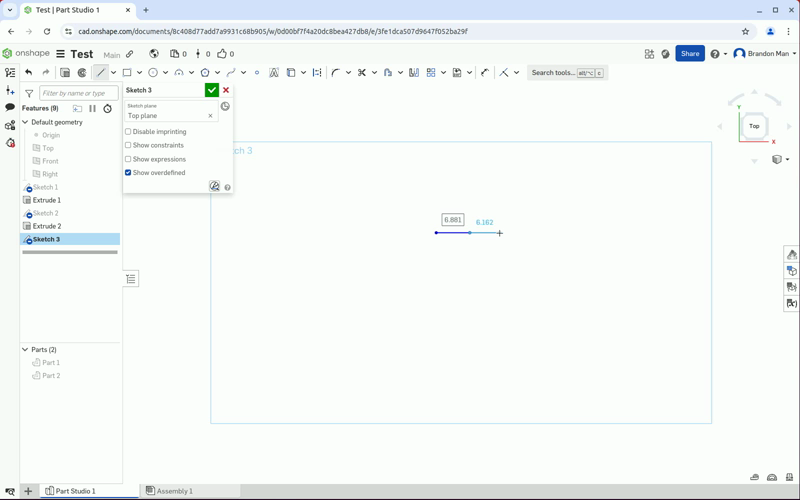
mouse_move(469, 228)
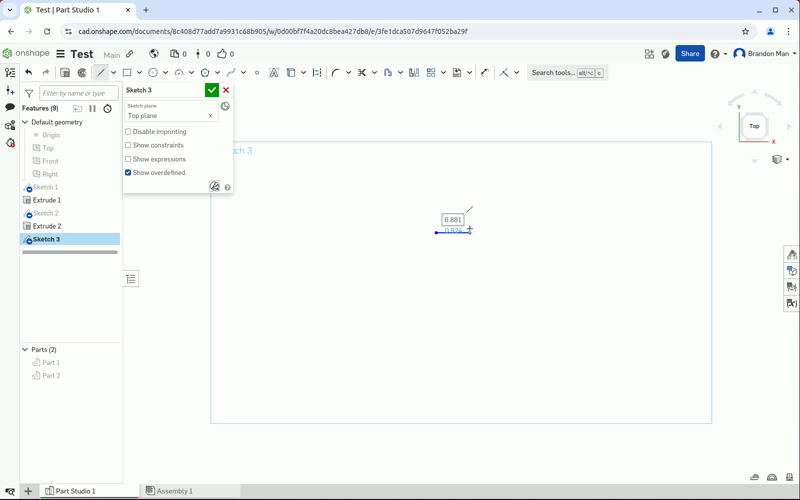
scroll(6)
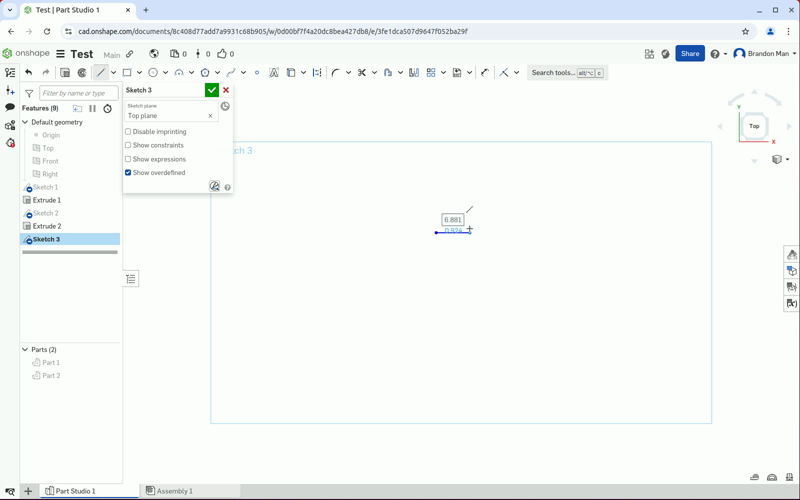
scroll(6)
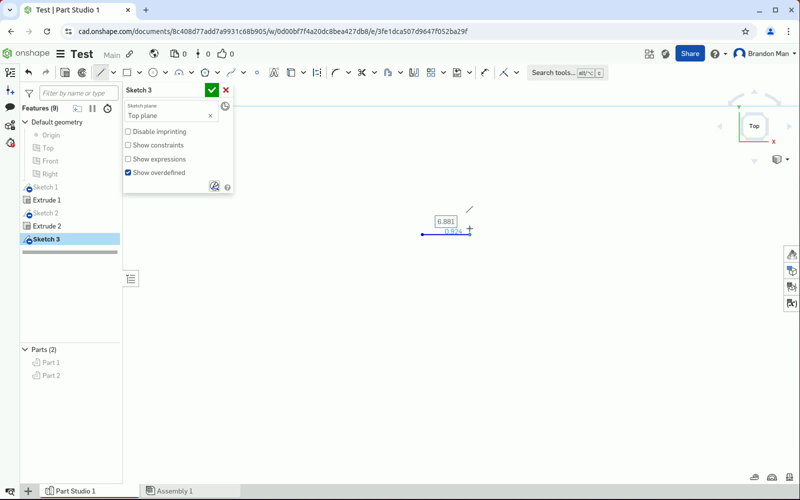
scroll(6)
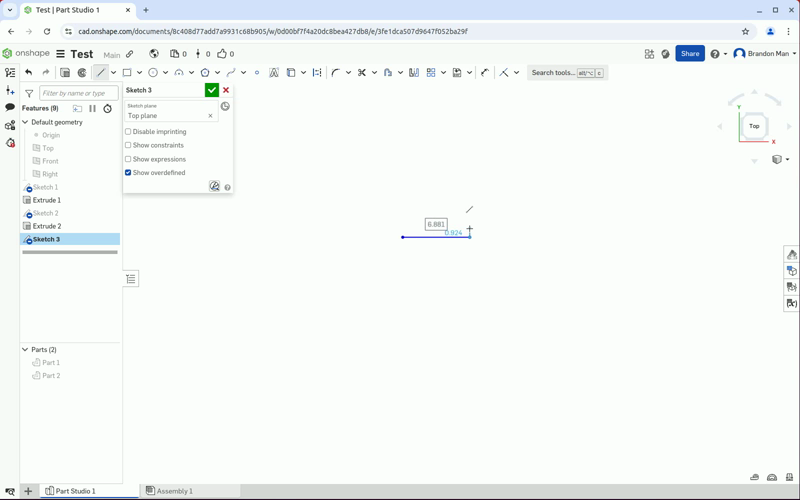
scroll(6)
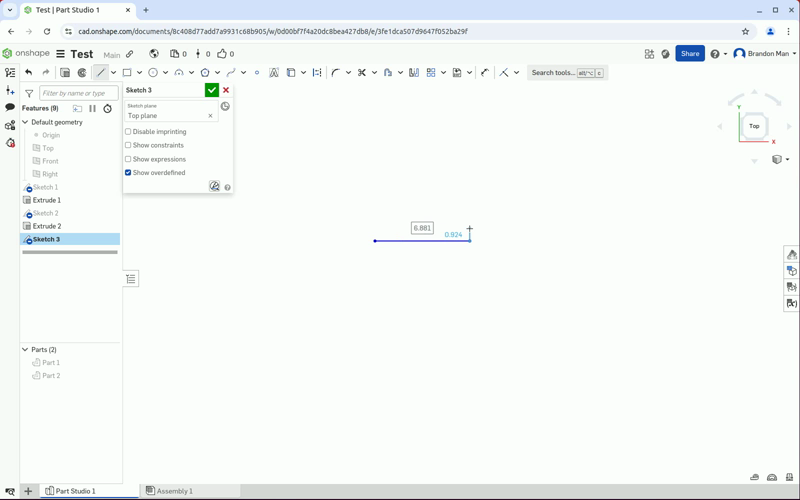
scroll(6)
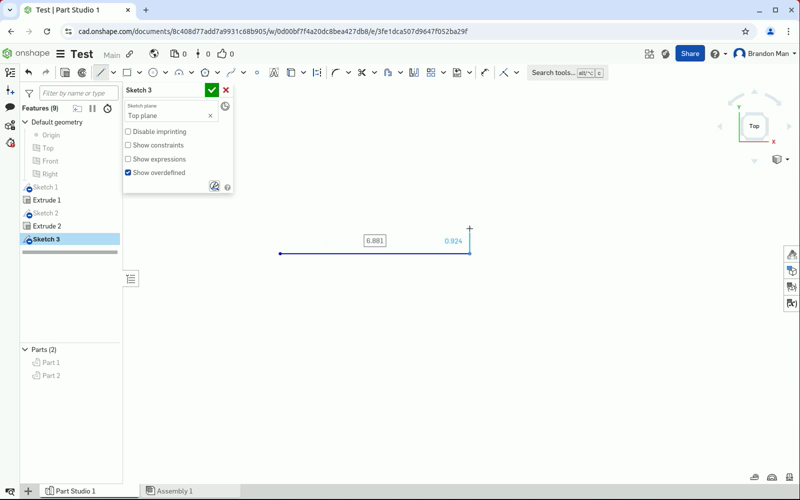
scroll(6)
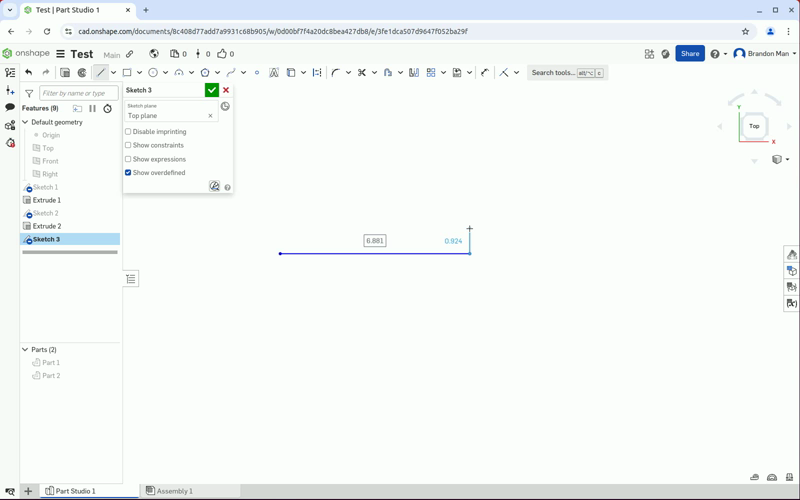
scroll(6)
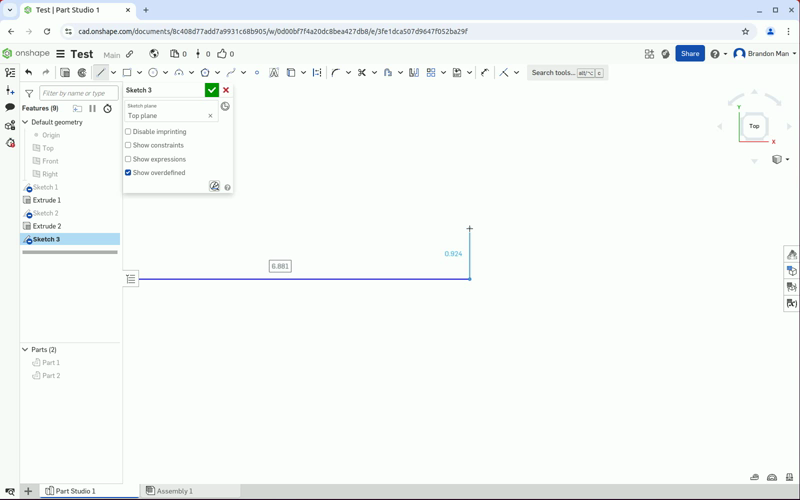
click(469, 228)
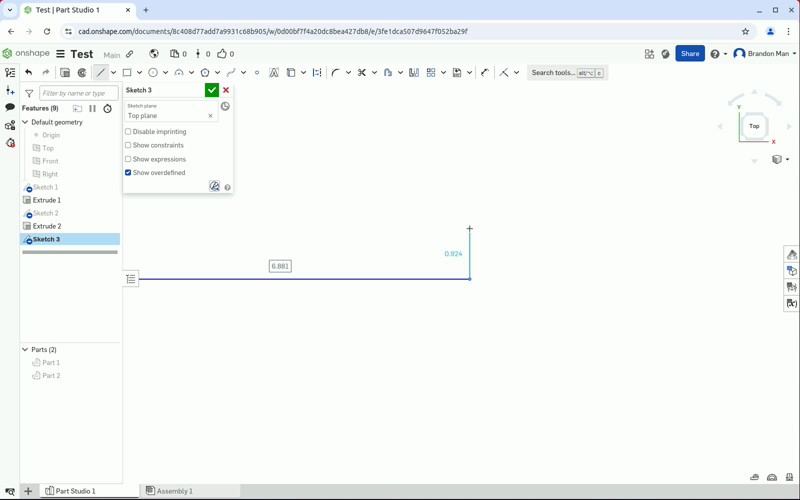
scroll(-6)
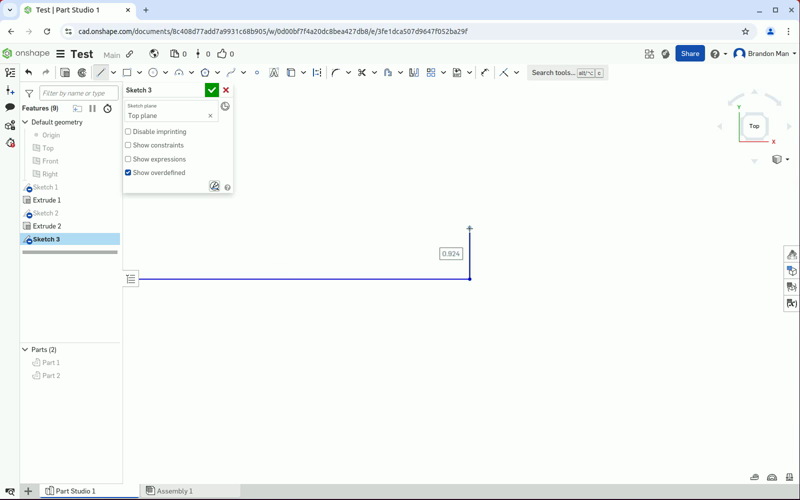
scroll(-6)
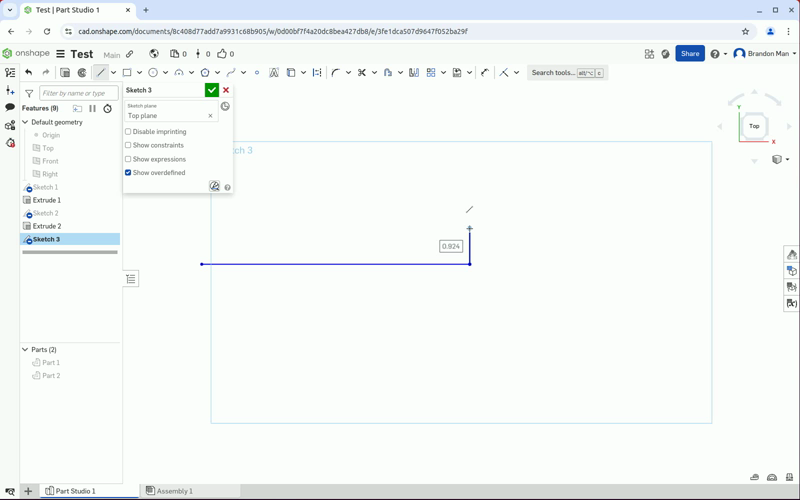
scroll(-6)
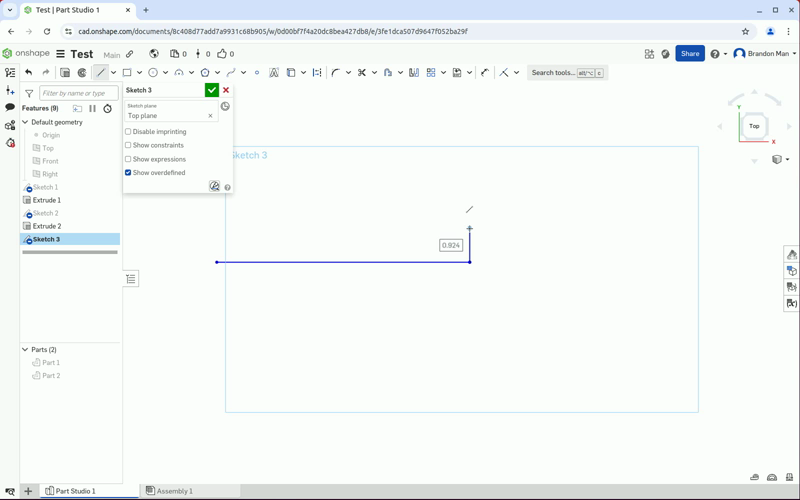
scroll(-6)
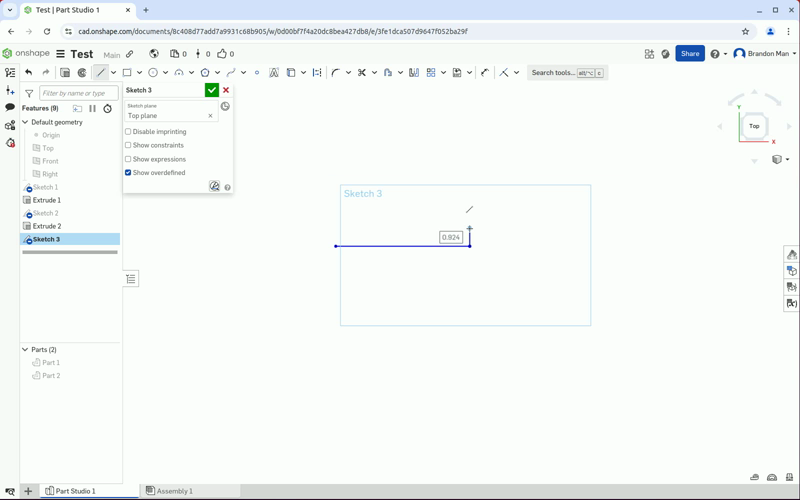
scroll(-6)
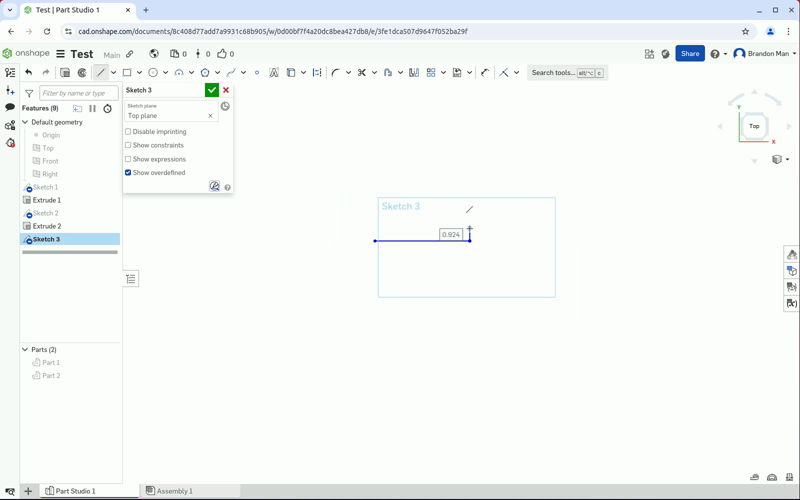
scroll(-6)
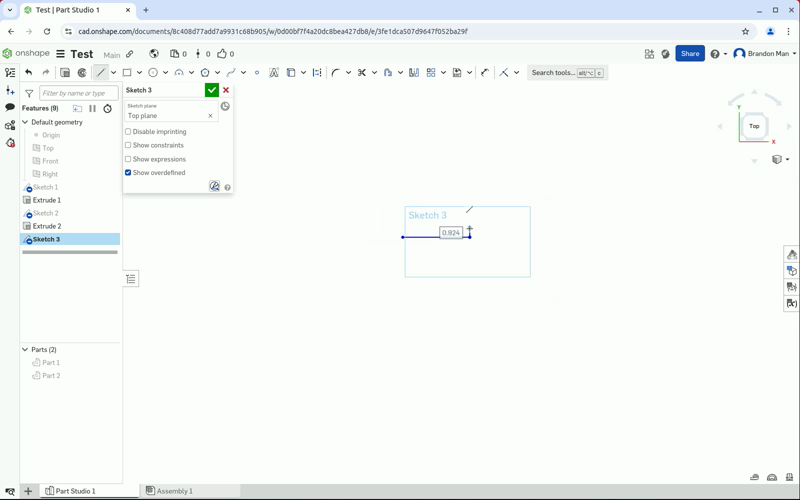
scroll(-6)
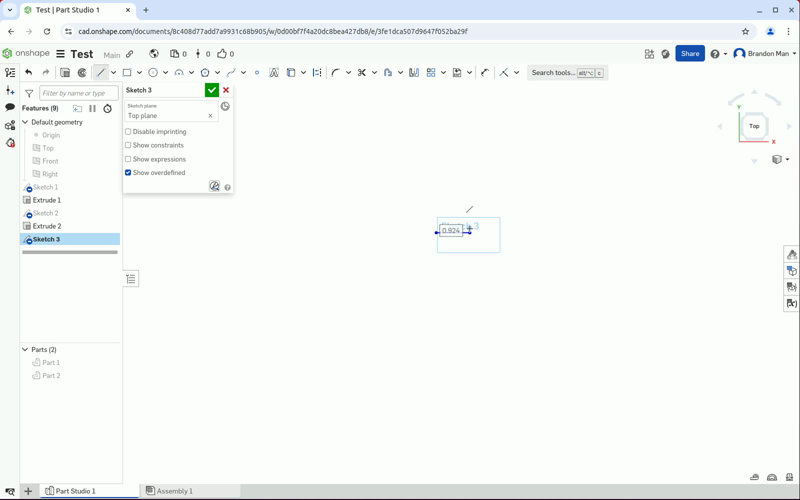
key_up(shift)
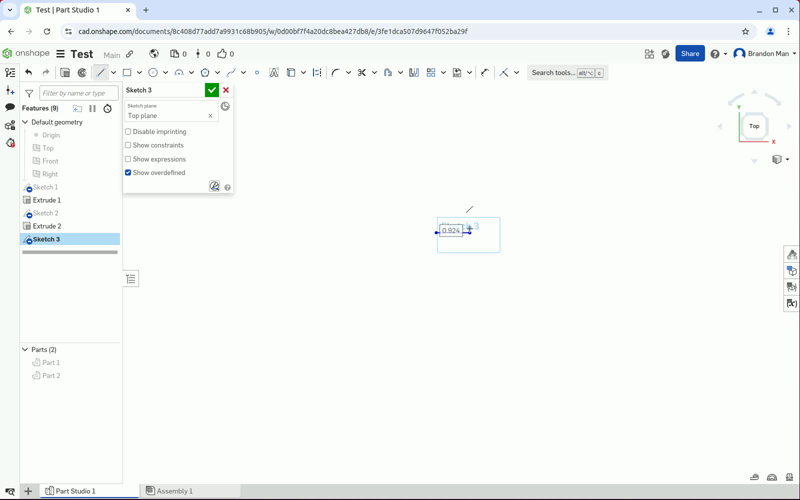
key_down(shift)
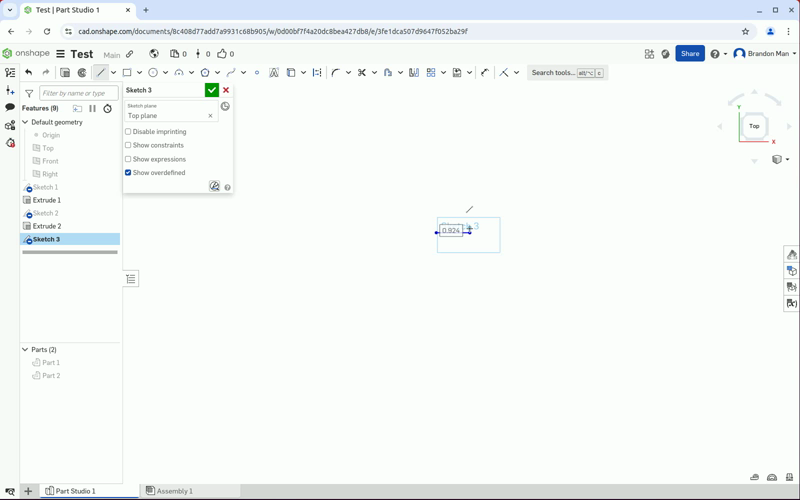
mouse_move(499, 228)
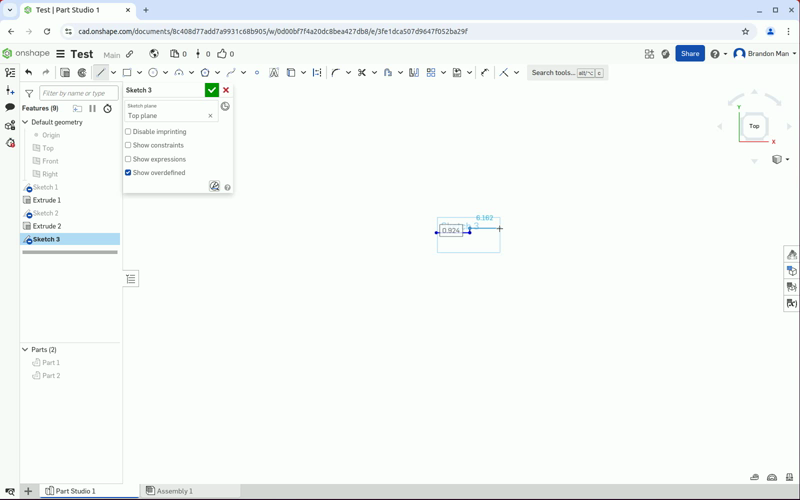
mouse_move(436, 228)
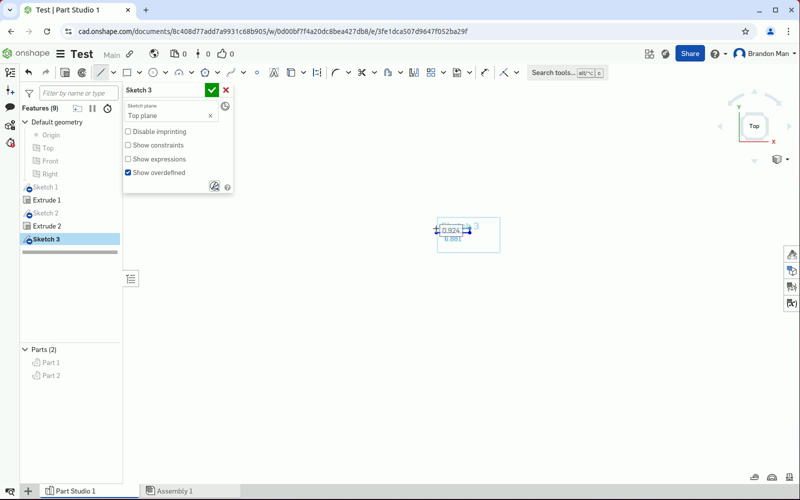
scroll(6)
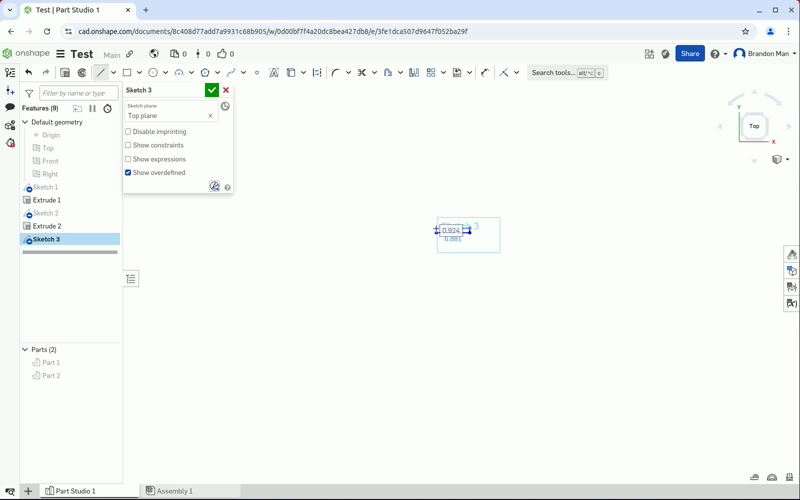
scroll(6)
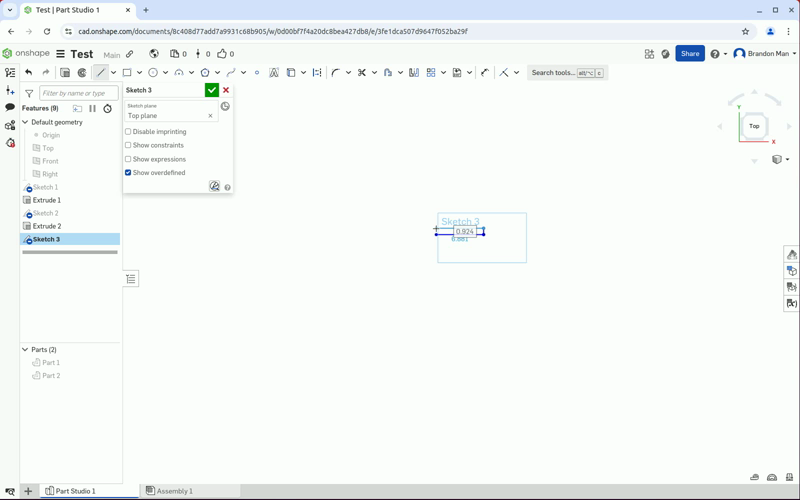
scroll(6)
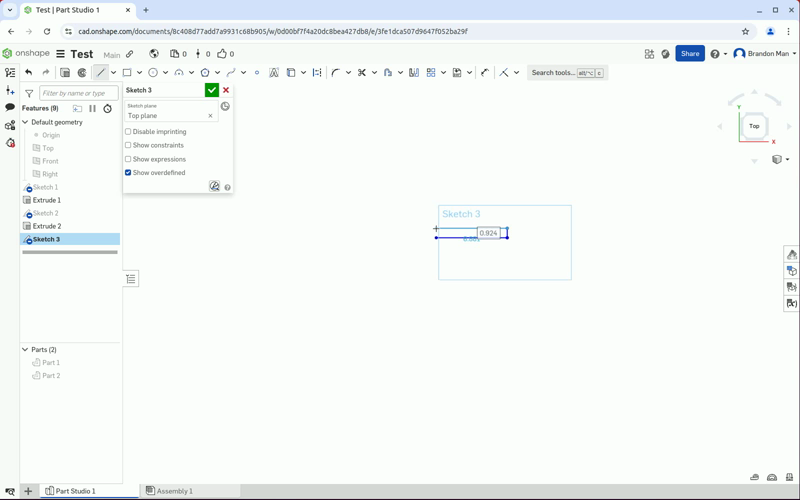
scroll(6)
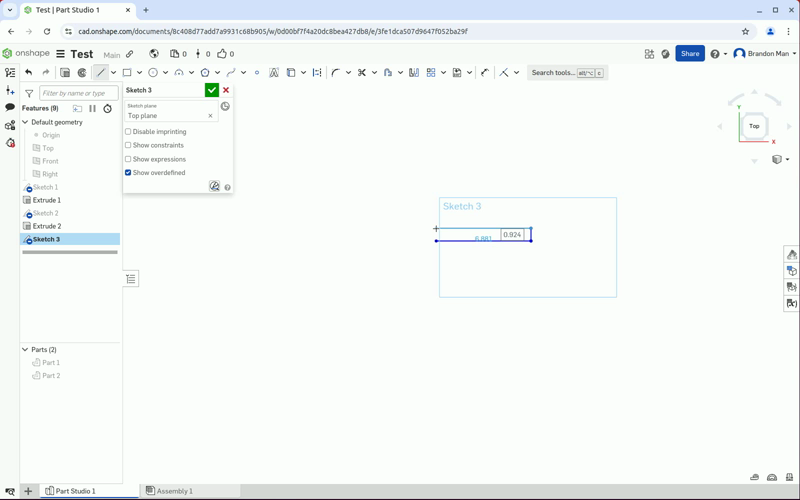
scroll(6)
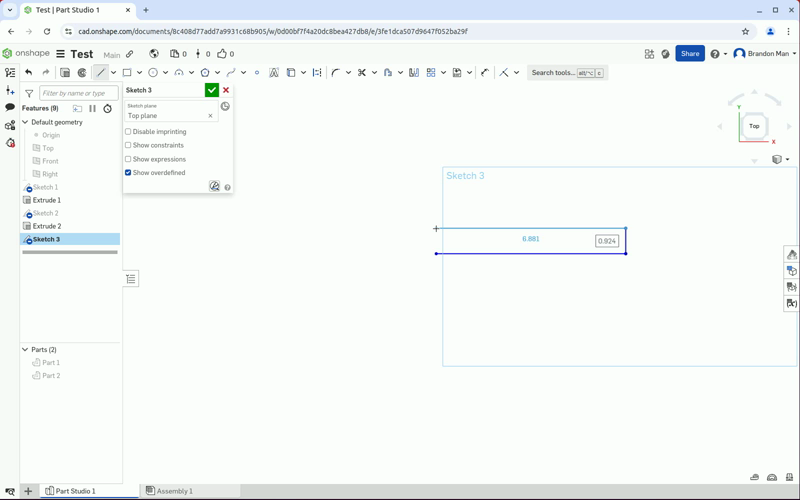
scroll(6)
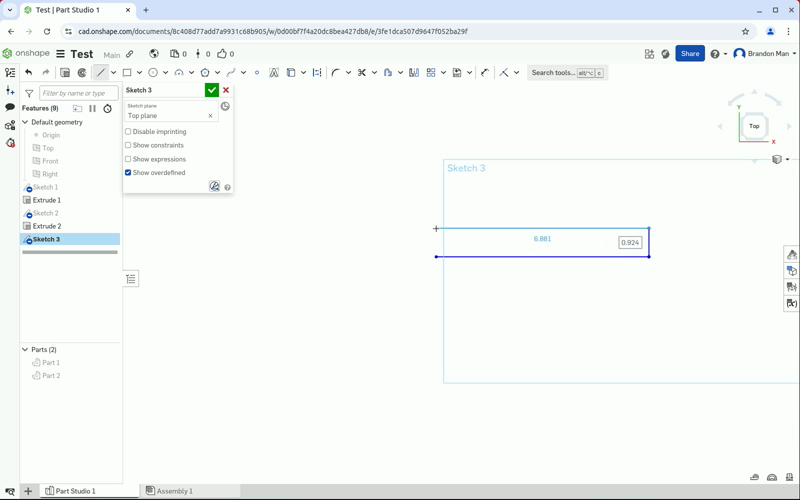
scroll(6)
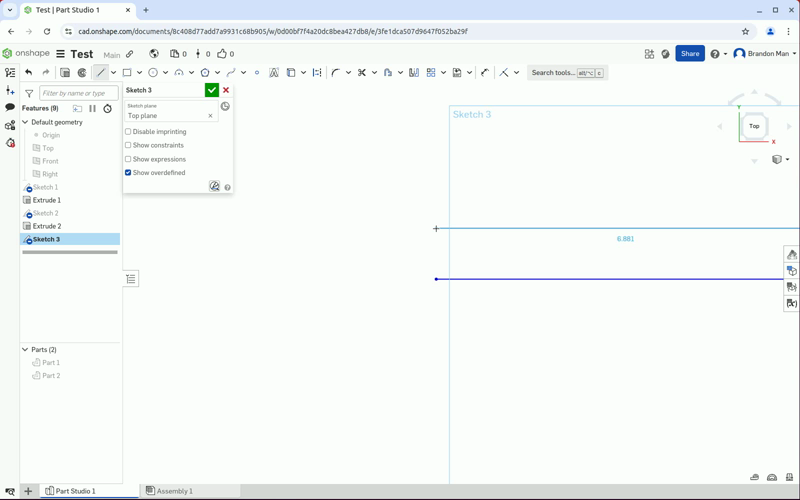
click(436, 228)
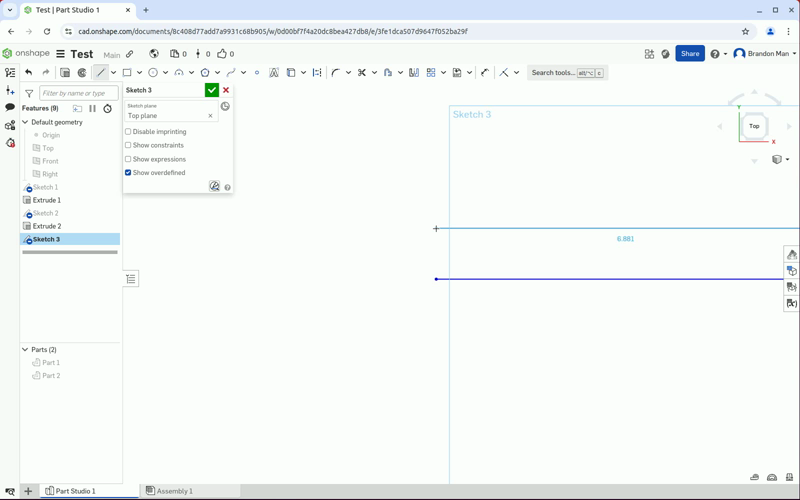
scroll(-6)
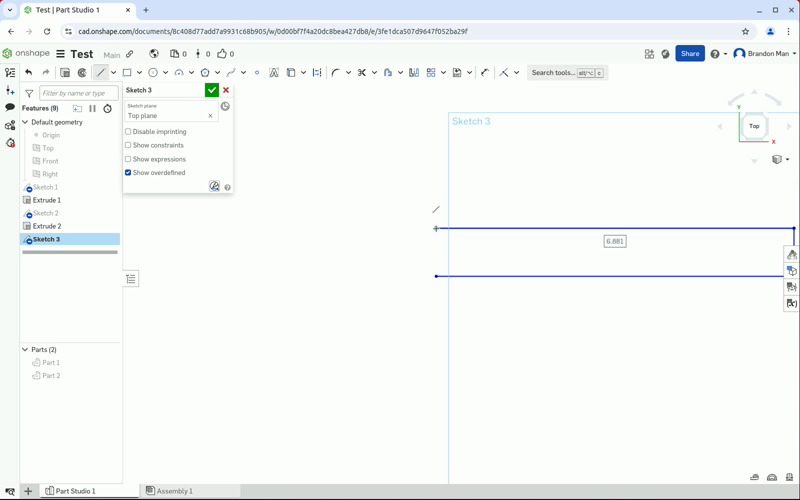
scroll(-6)
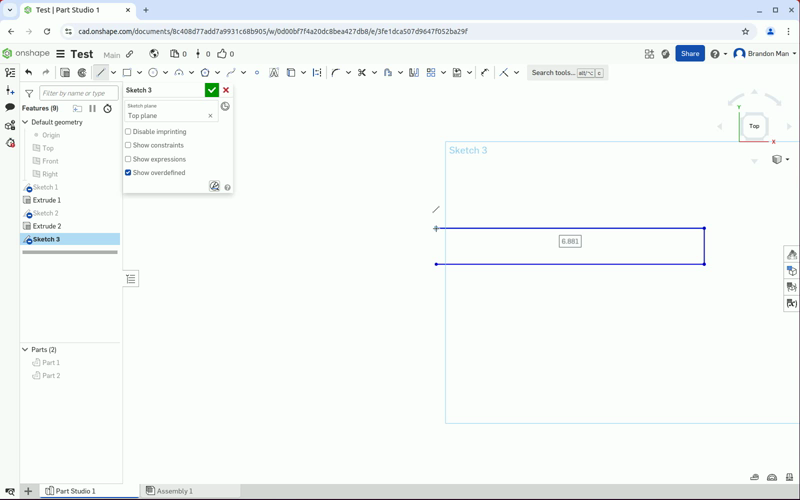
scroll(-6)
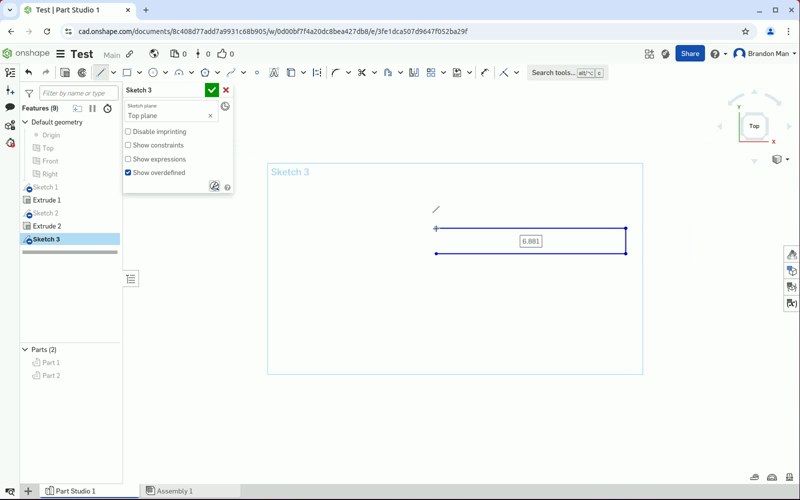
scroll(-6)
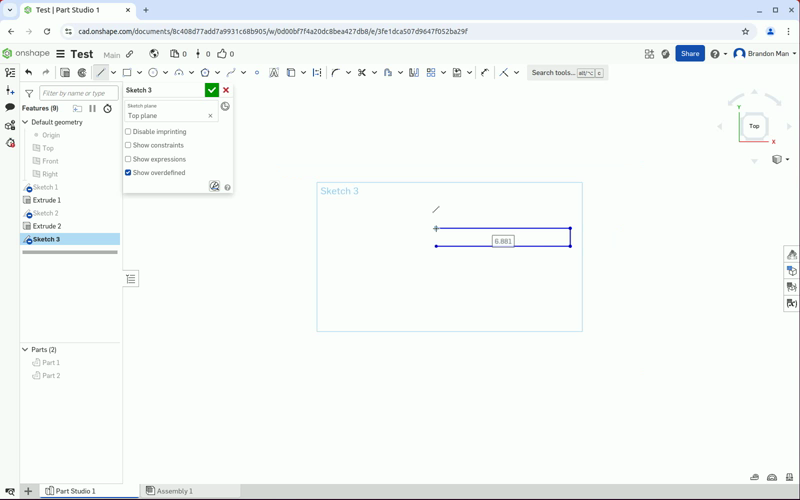
scroll(-6)
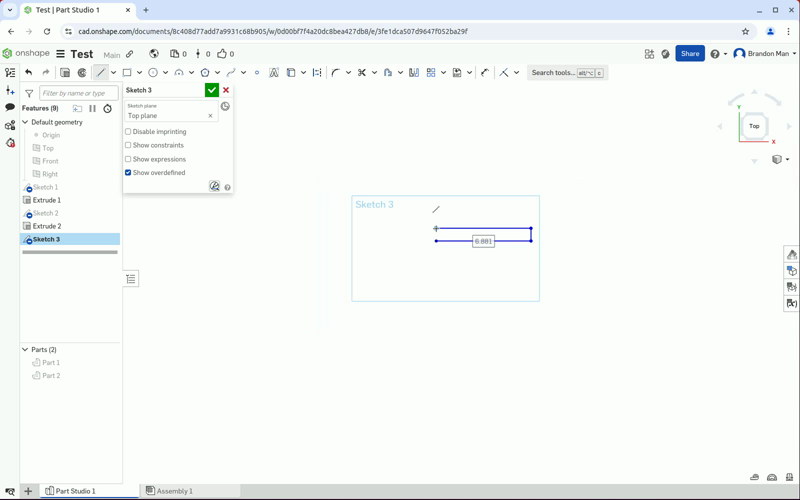
scroll(-6)
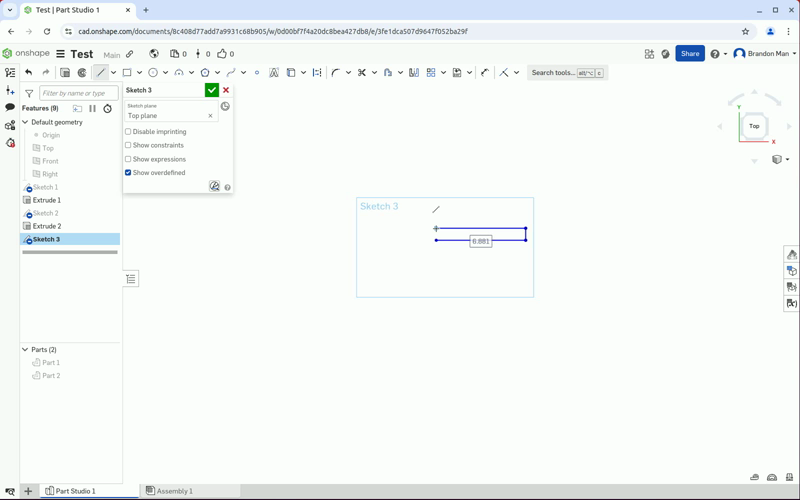
scroll(-6)
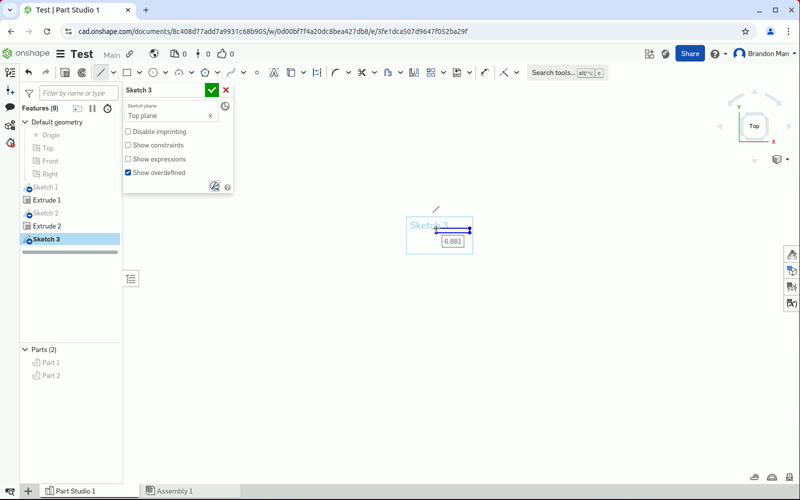
key_up(shift)
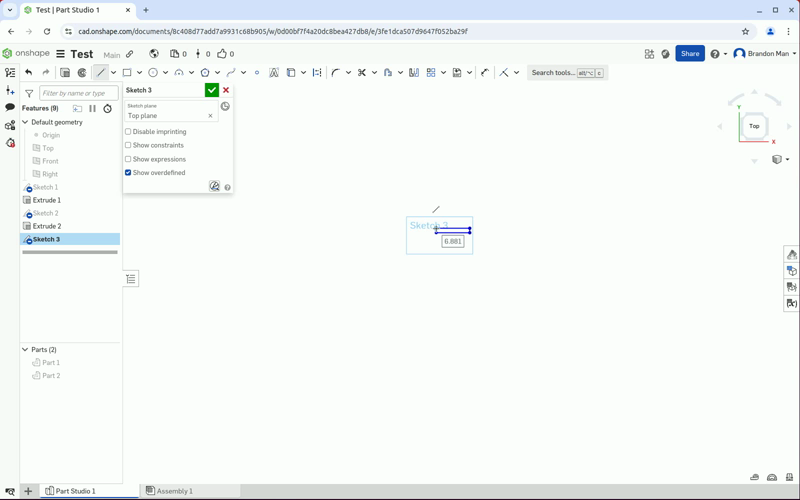
mouse_move(466, 228)
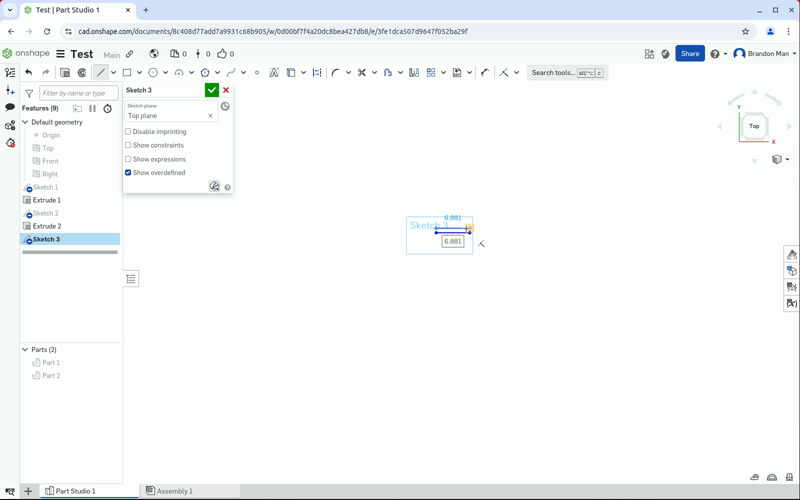
key_down(shift)
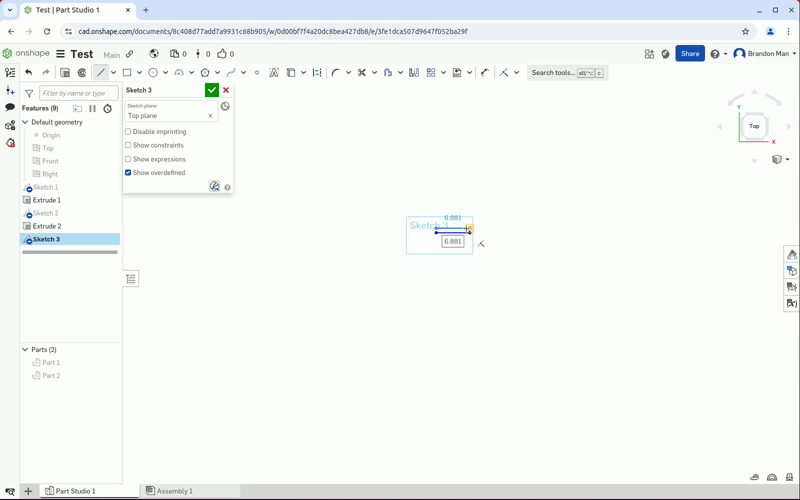
mouse_move(436, 232)
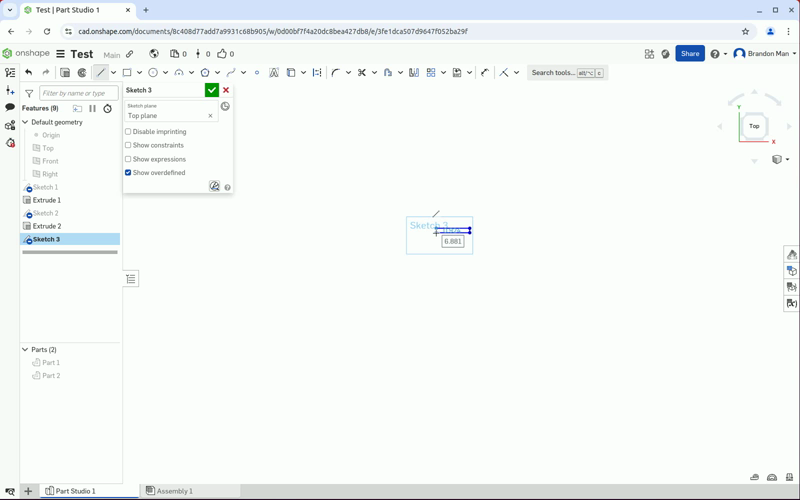
scroll(6)
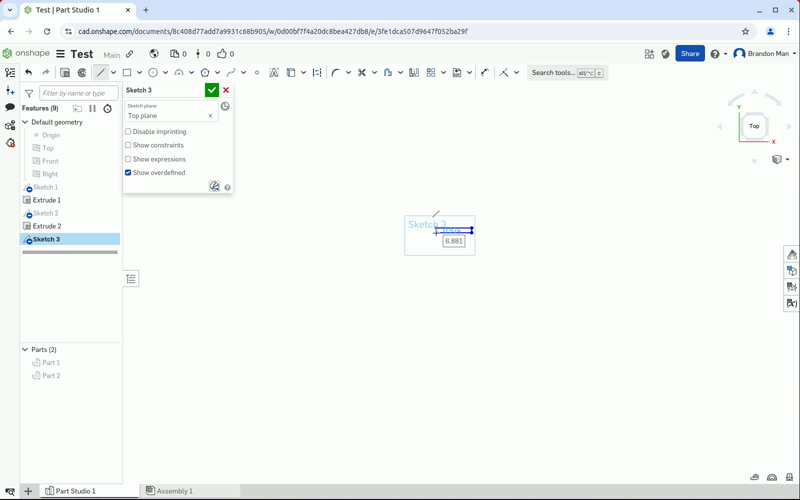
scroll(6)
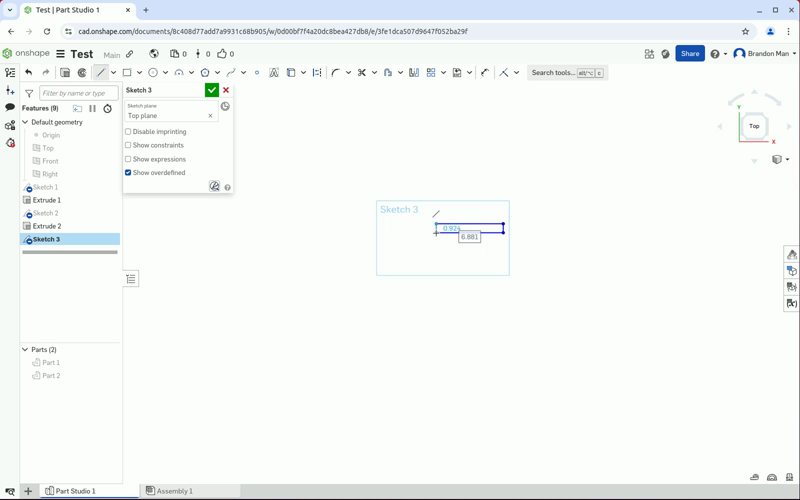
scroll(6)
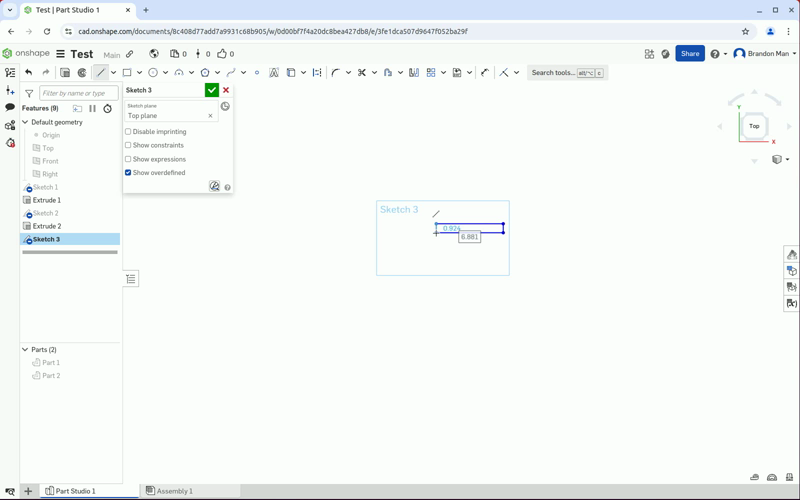
scroll(6)
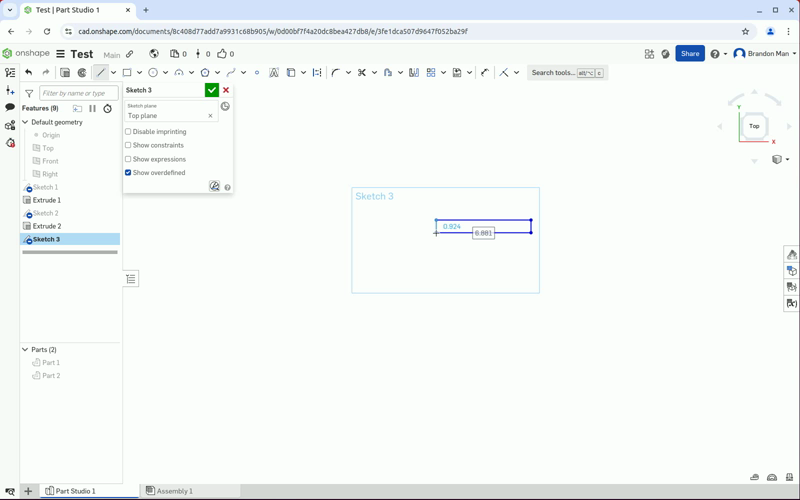
scroll(6)
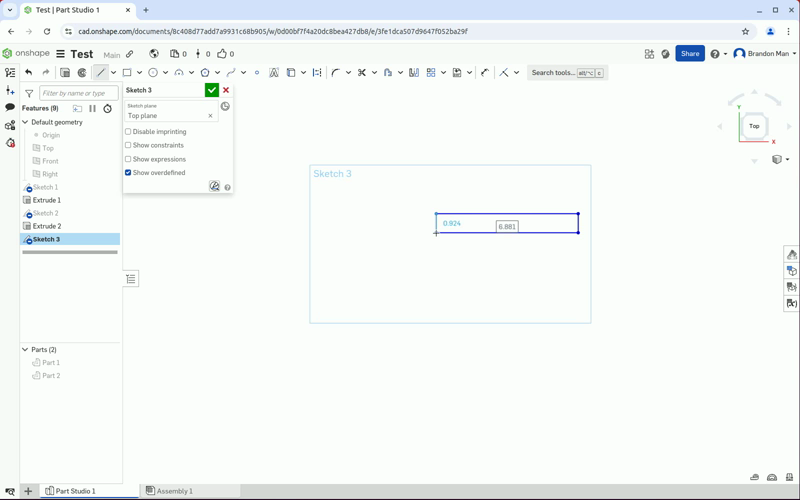
scroll(6)
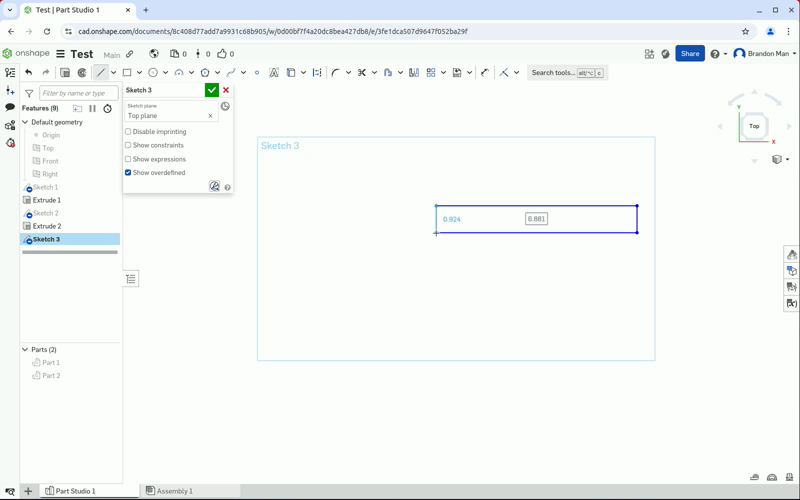
scroll(6)
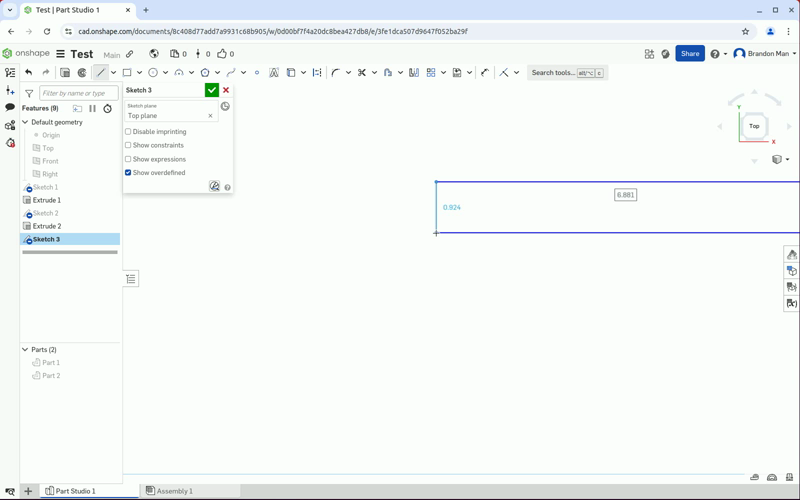
key_up(shift)
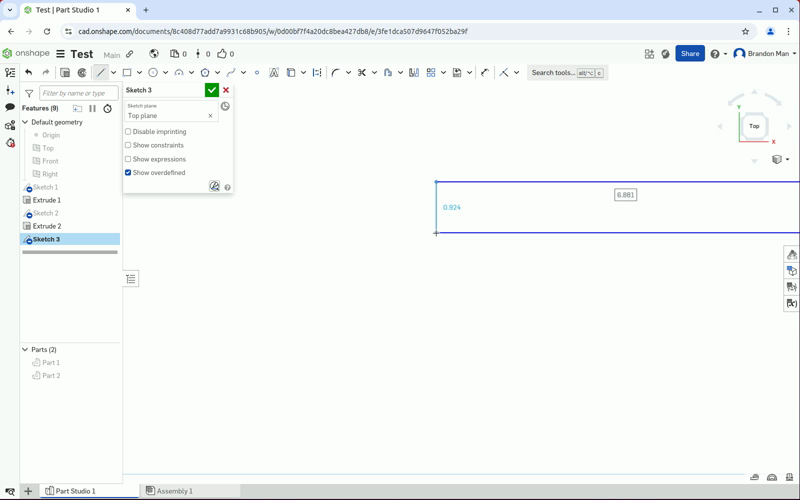
click(436, 232)
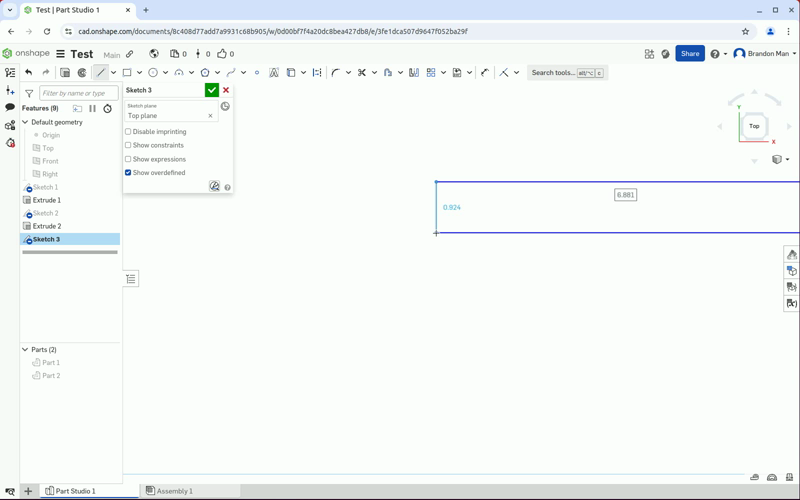
scroll(-6)
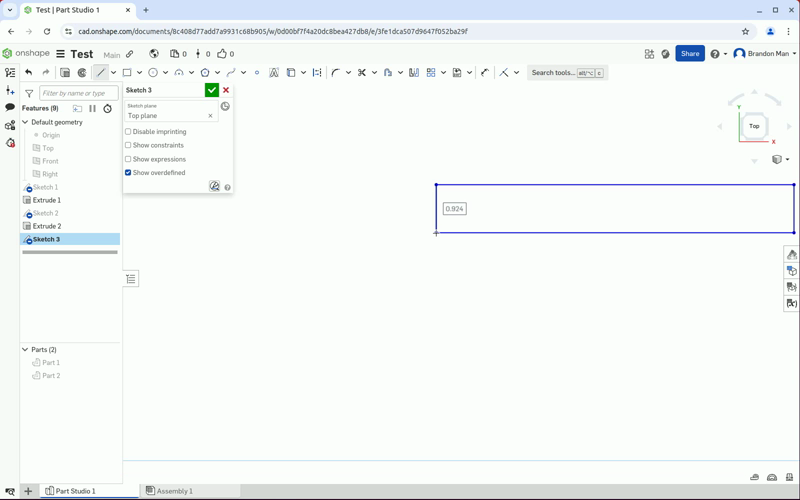
scroll(-6)
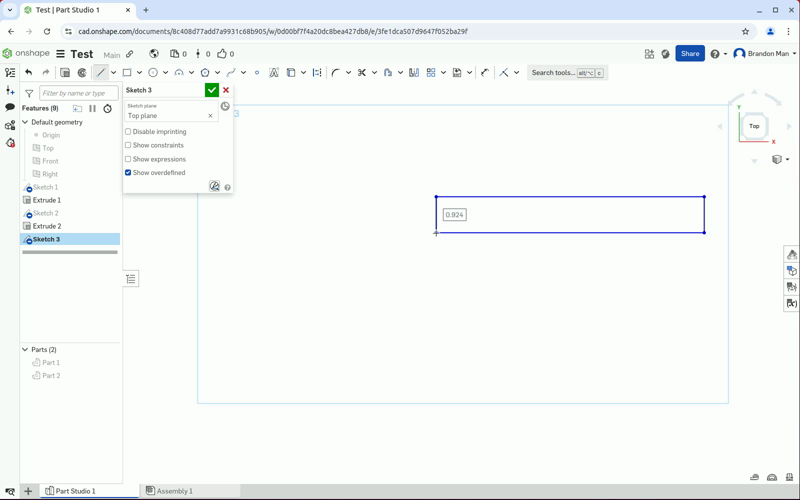
scroll(-6)
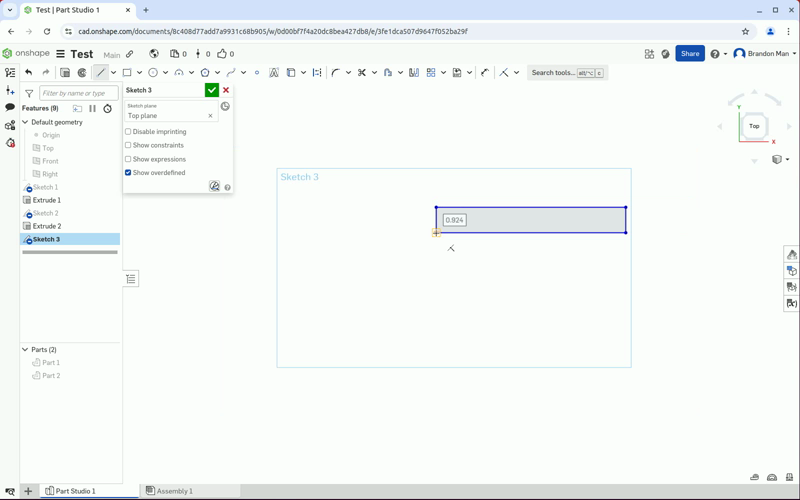
scroll(-6)
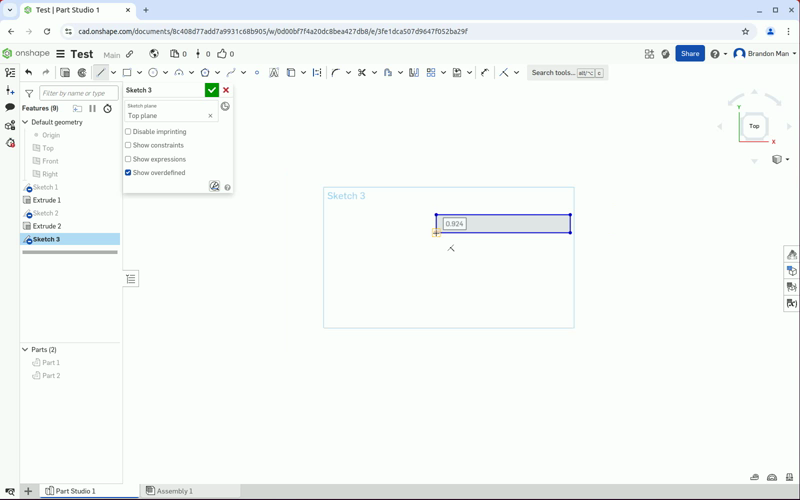
scroll(-6)
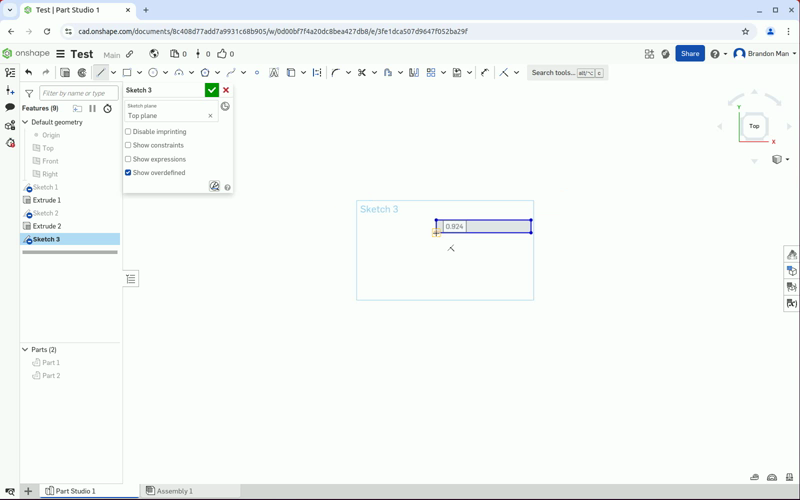
scroll(-6)
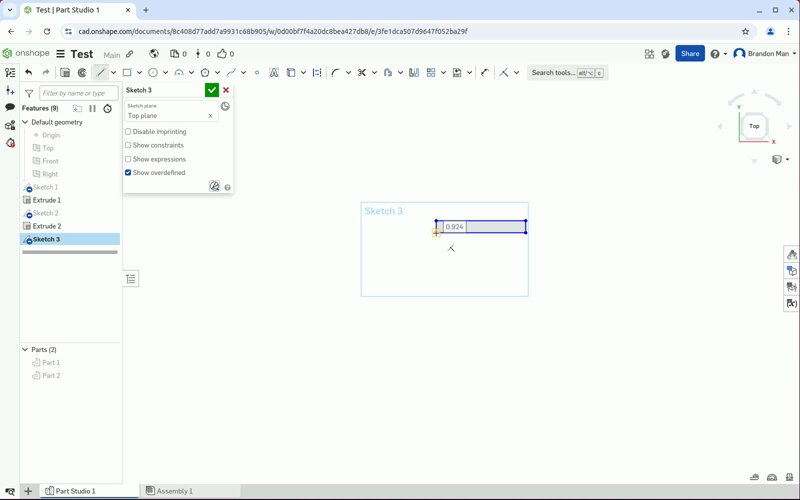
scroll(-6)
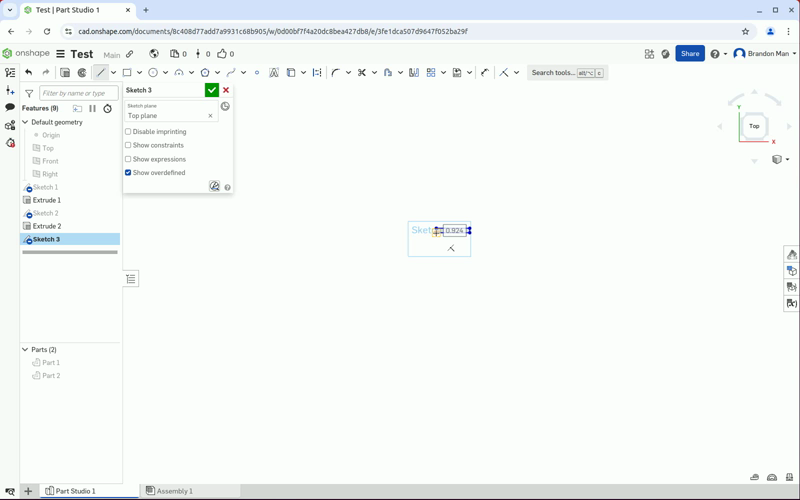
key(esc)
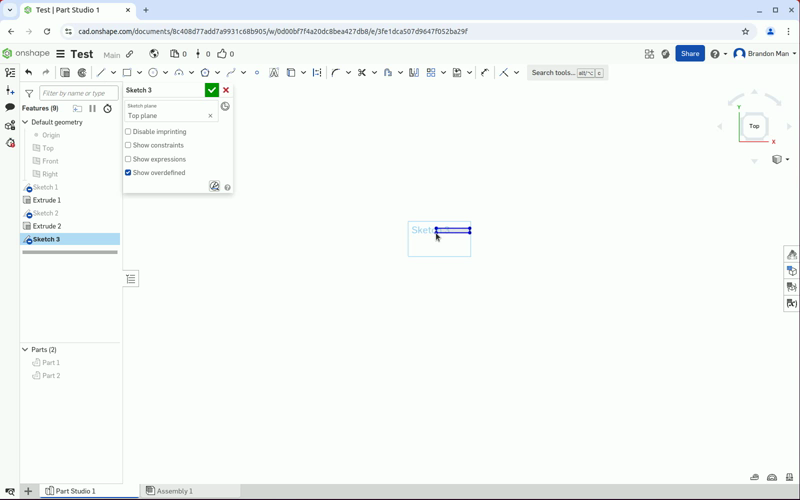
mouse_move(438, 229)
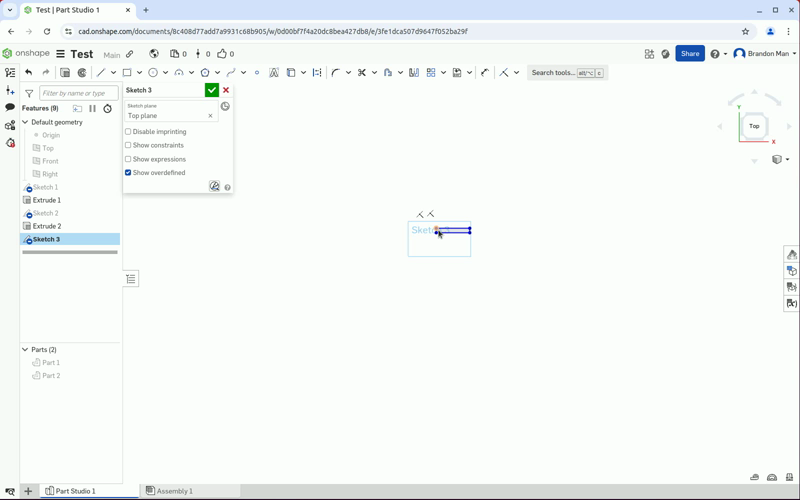
scroll(6)
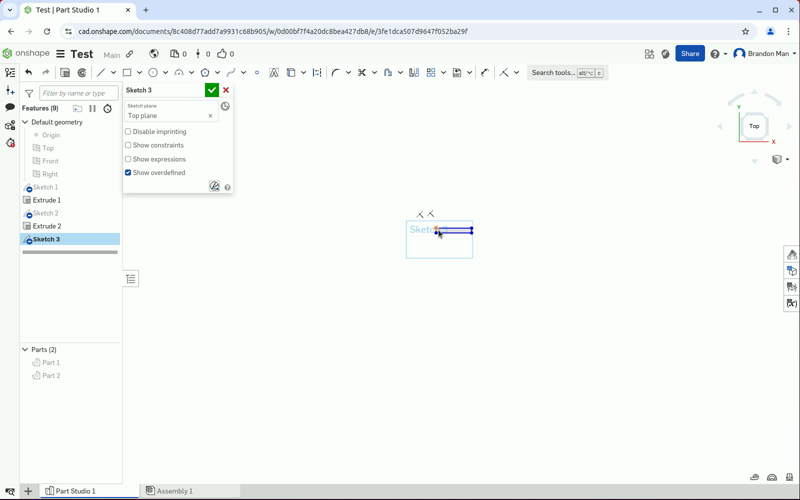
scroll(6)
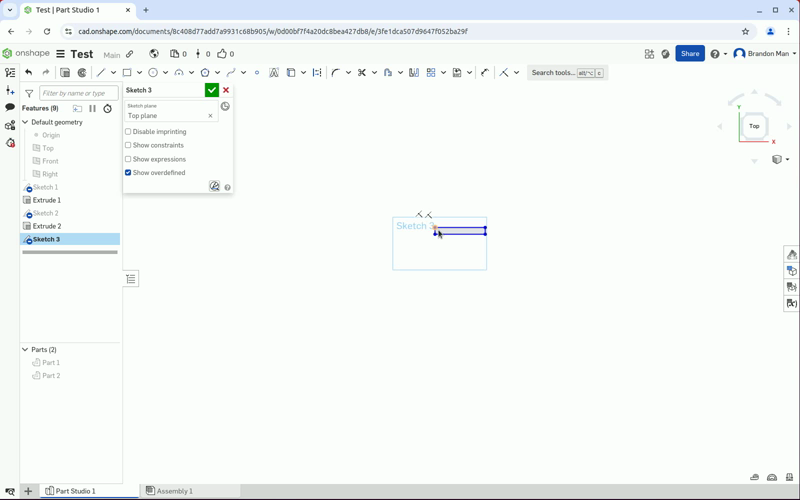
scroll(6)
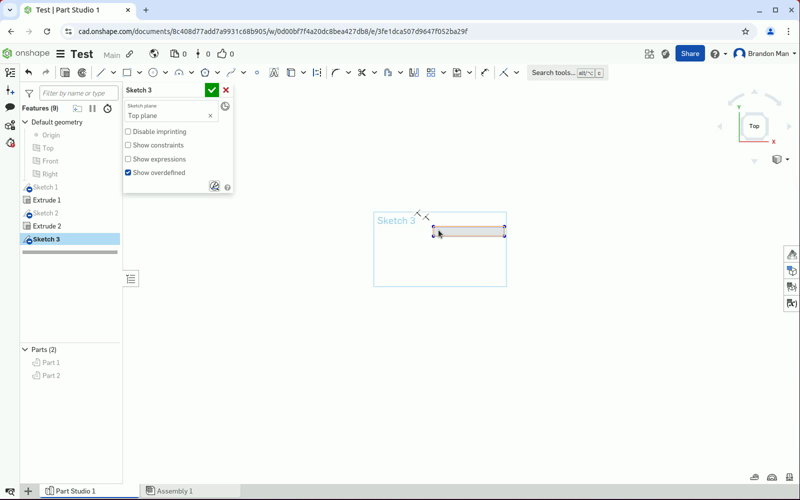
scroll(6)
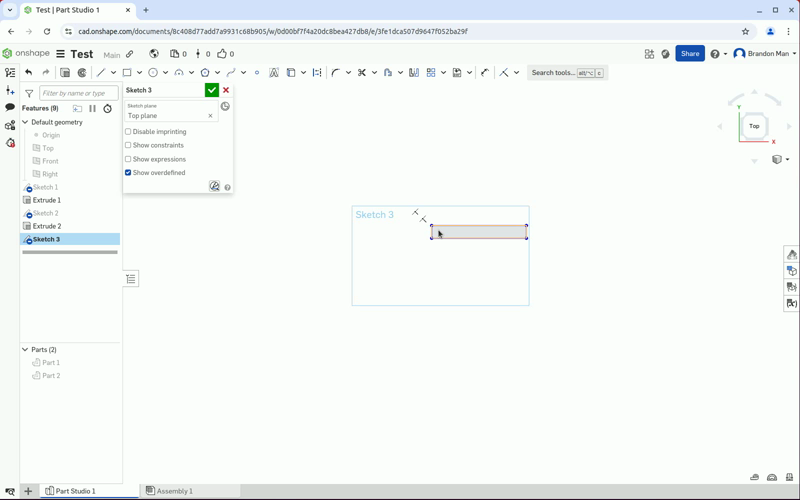
scroll(6)
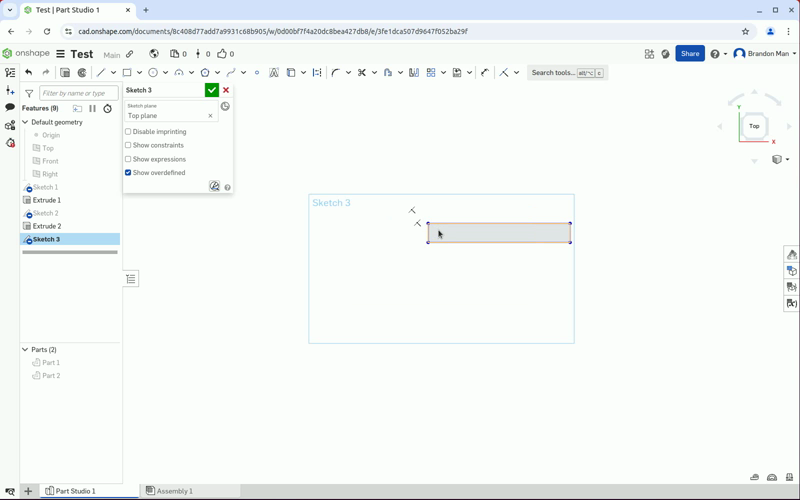
scroll(6)
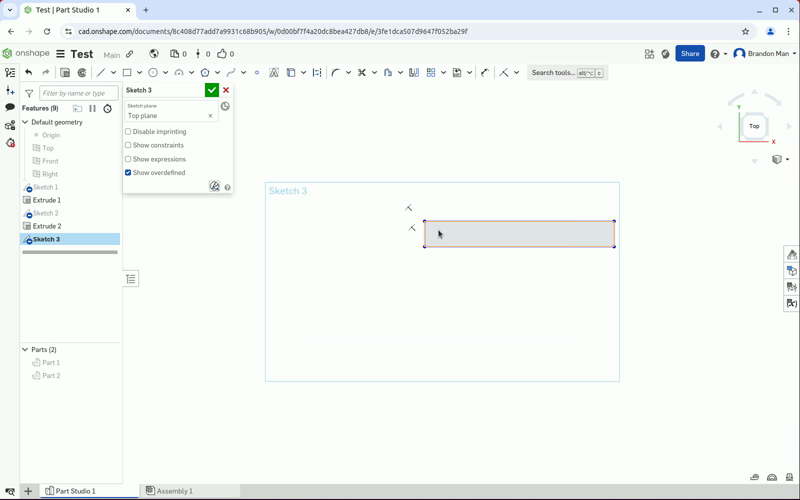
scroll(6)
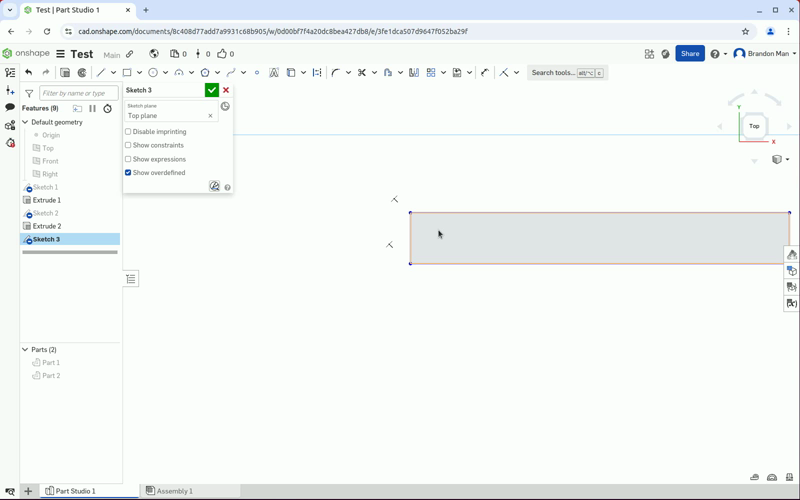
click(438, 229)
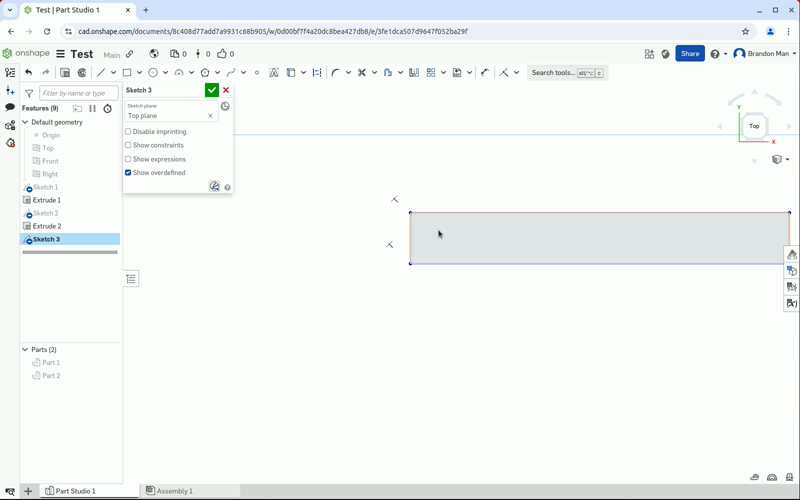
scroll(-6)
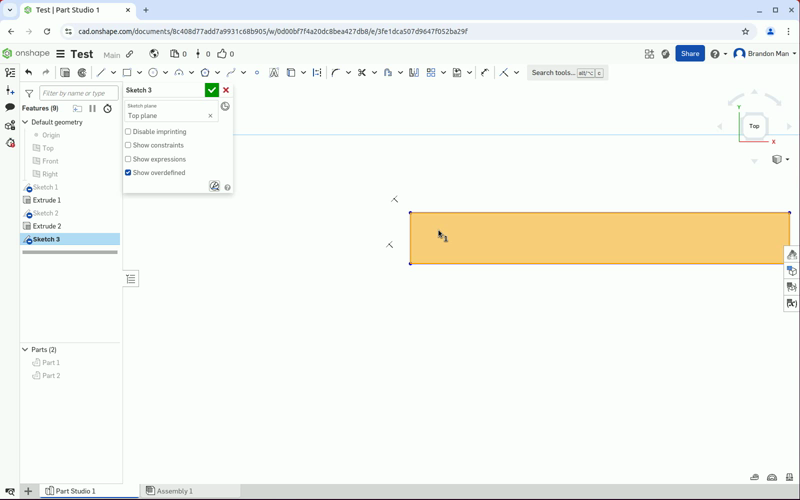
scroll(-6)
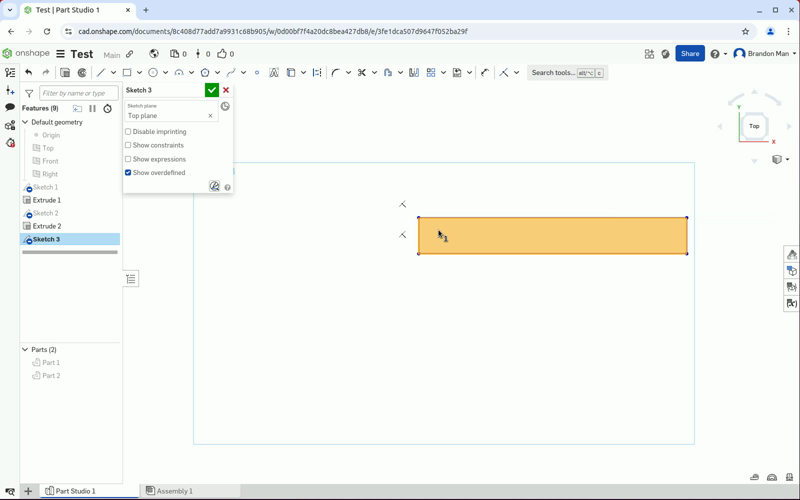
scroll(-6)
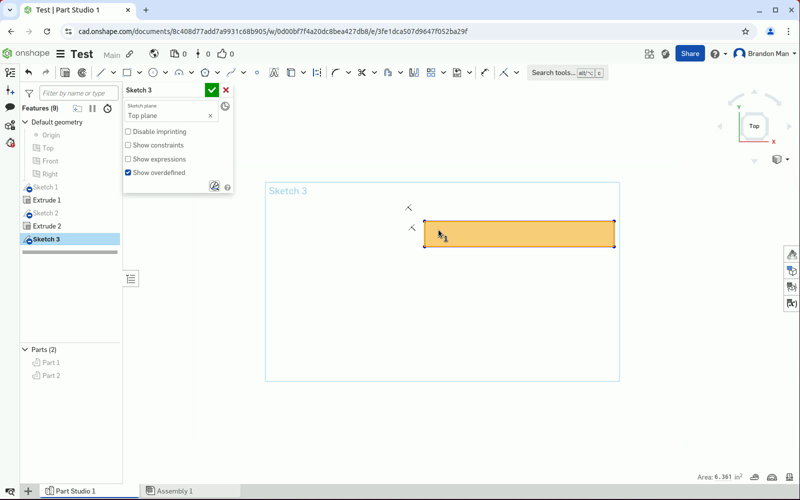
scroll(-6)
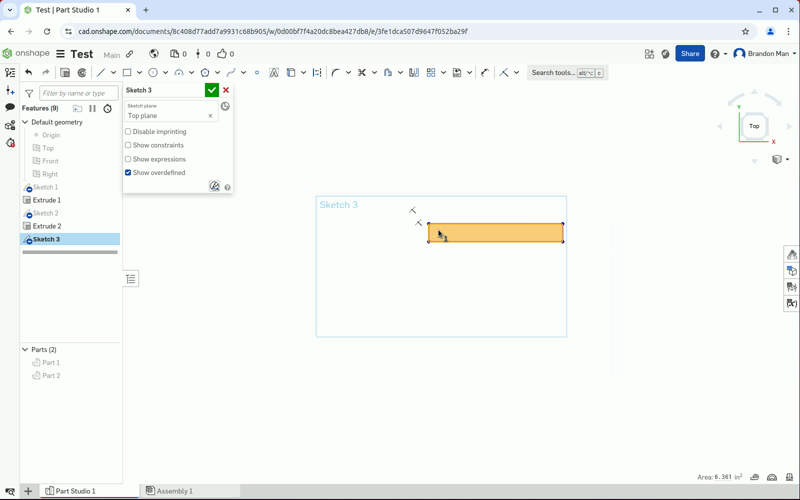
scroll(-6)
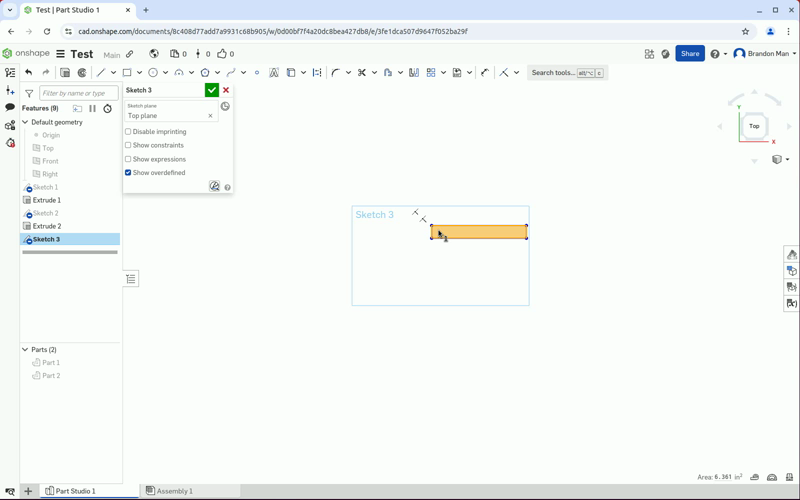
scroll(-6)
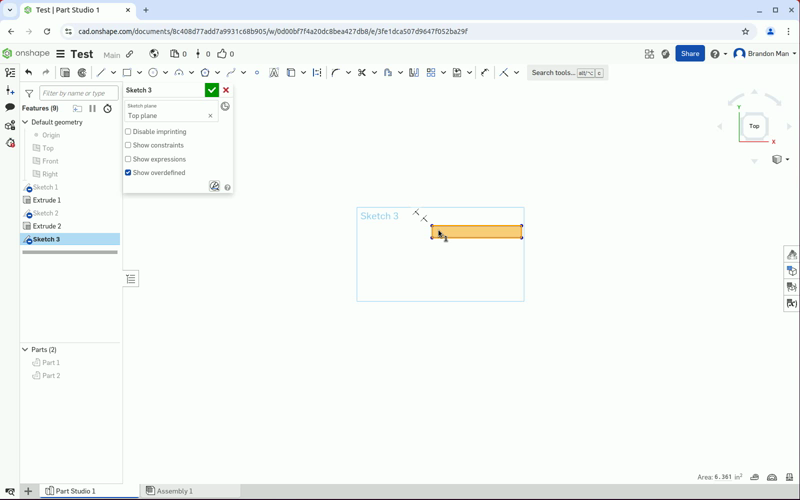
scroll(-6)
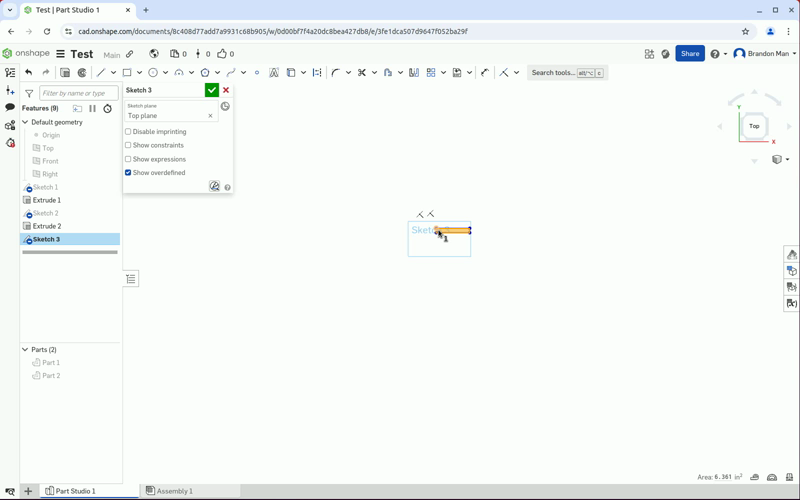
mouse_move(73, 352)
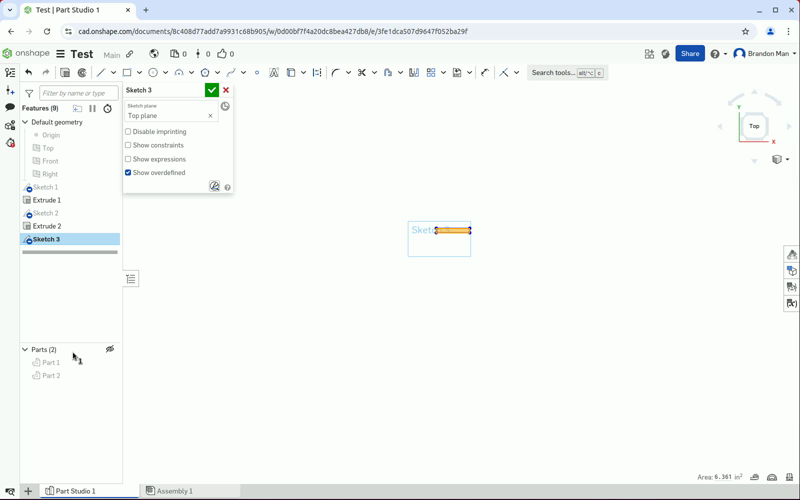
key(shift+y)
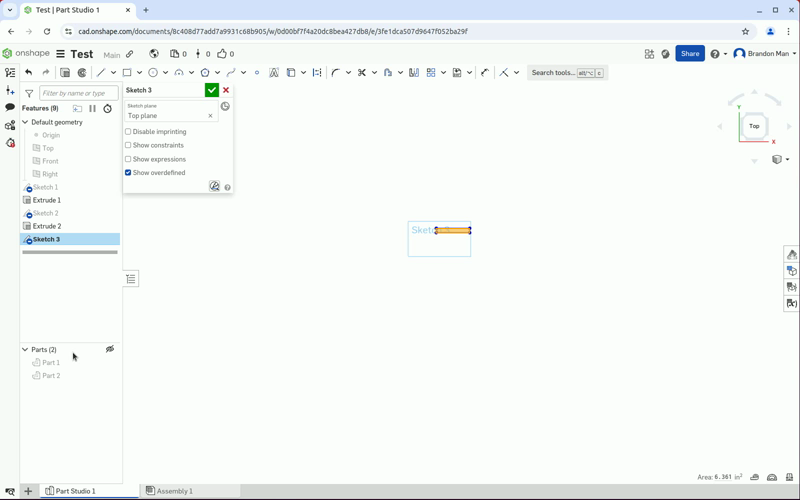
key(shift+e)
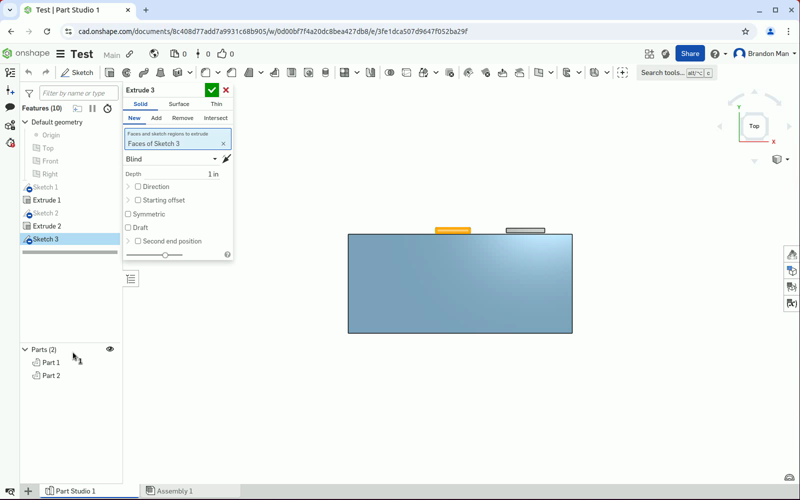
mouse_move(143, 106)
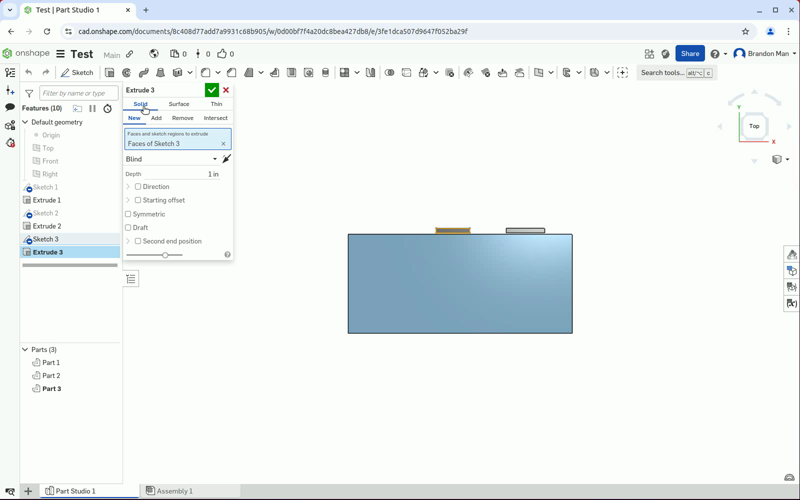
click(143, 106)
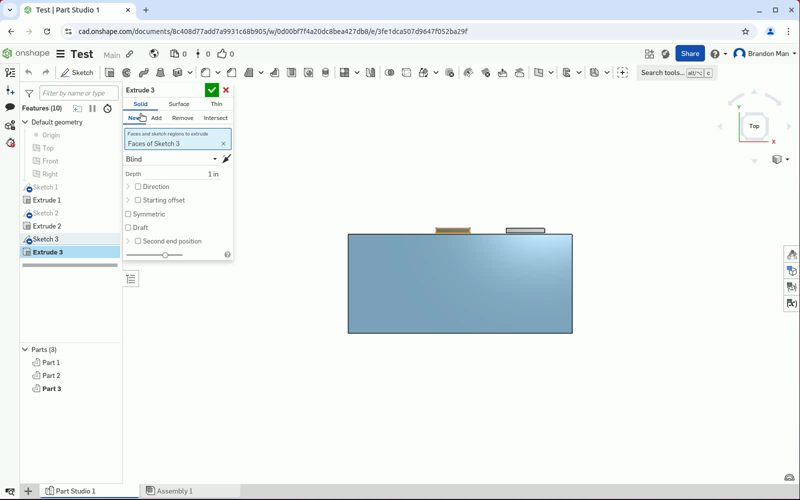
mouse_move(137, 120)
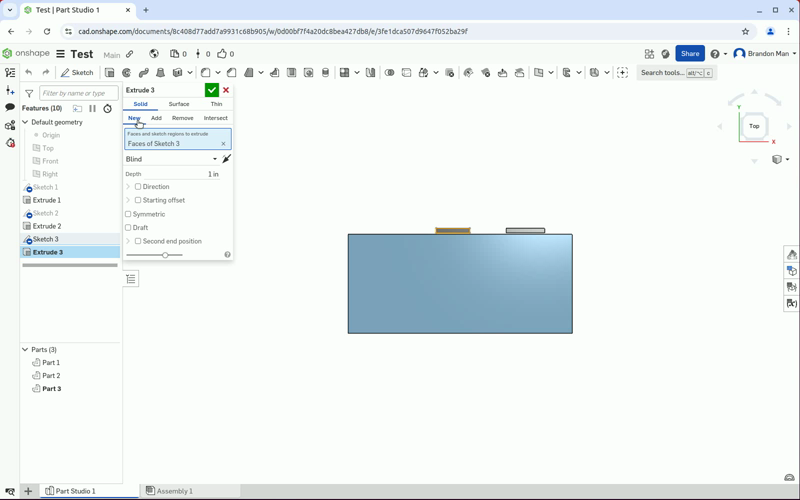
click(137, 120)
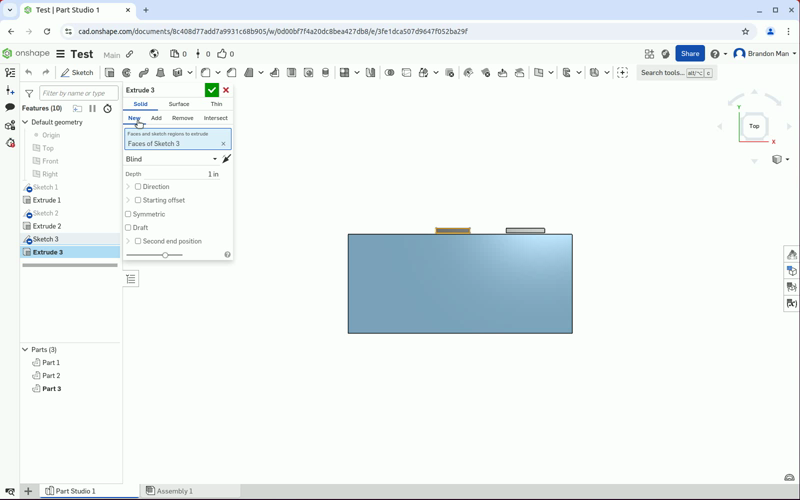
key(tab, 4)
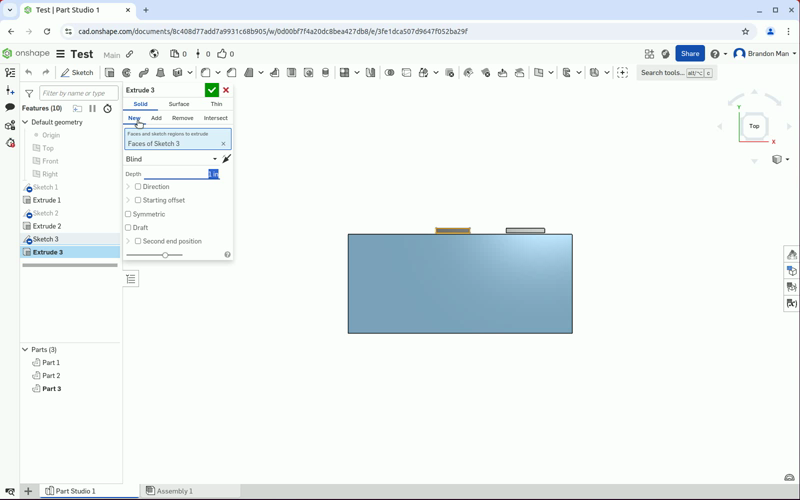
text(-0.241)
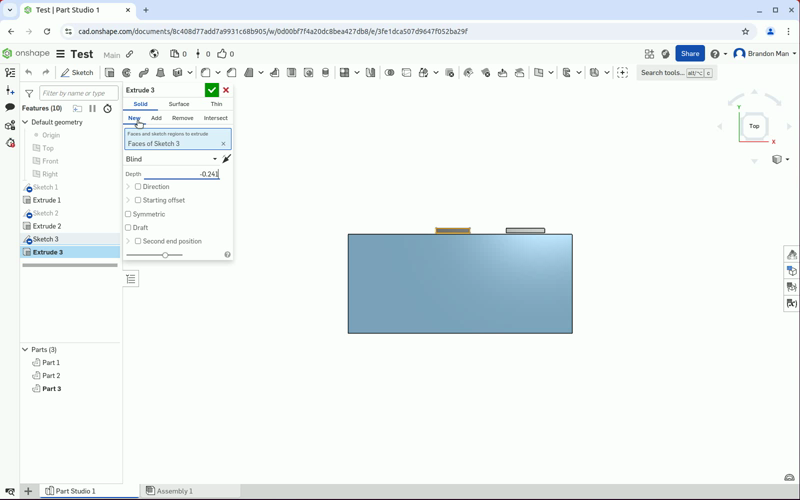
key(enter)
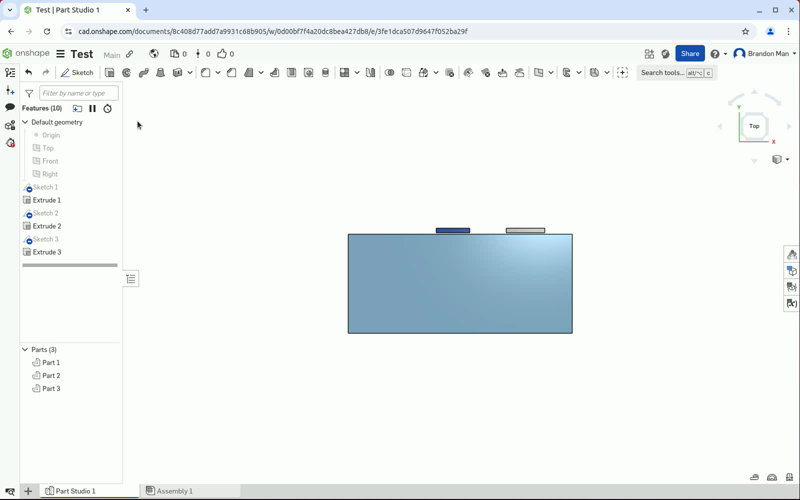
key(shift+h)
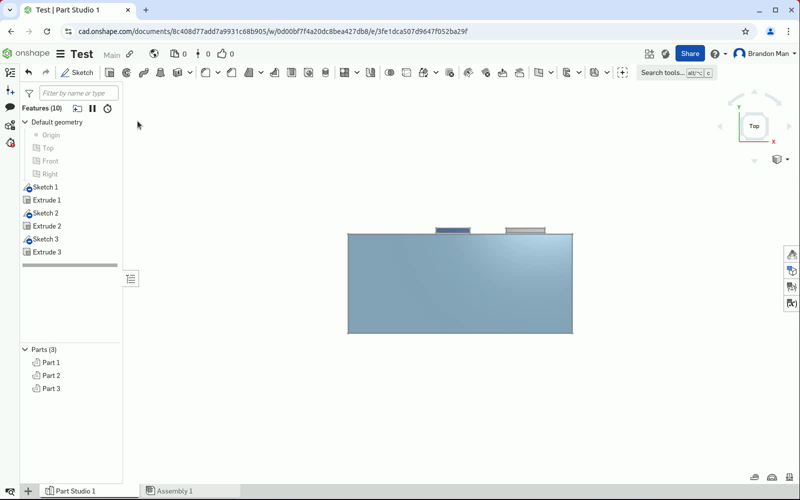
key(shift+h)
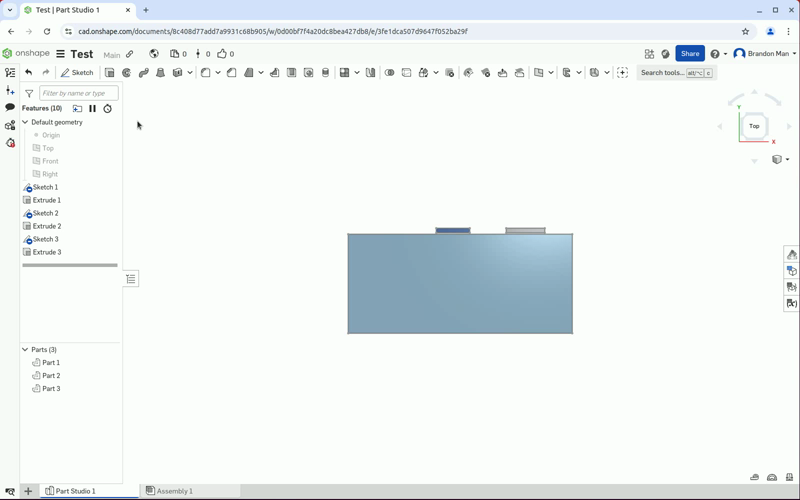
key(shift+7)
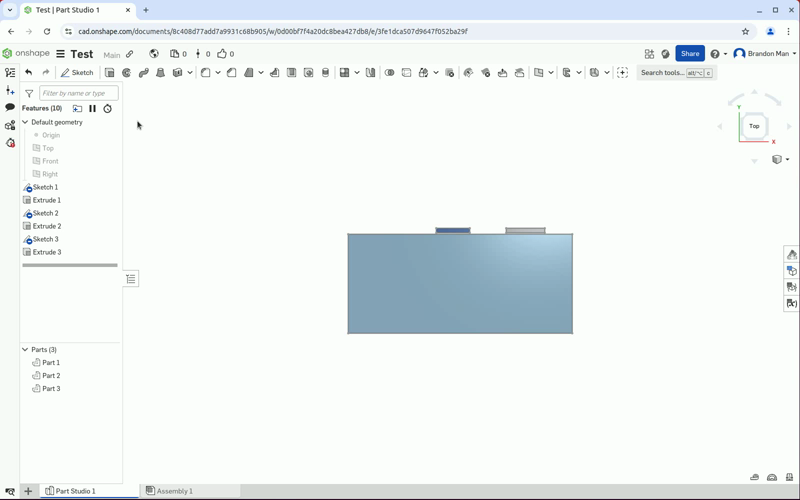
key(up, 3)
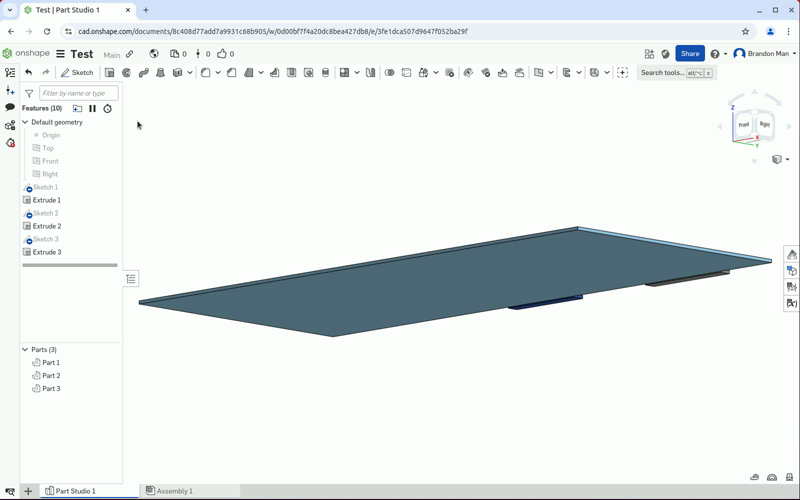
key(left, 3)
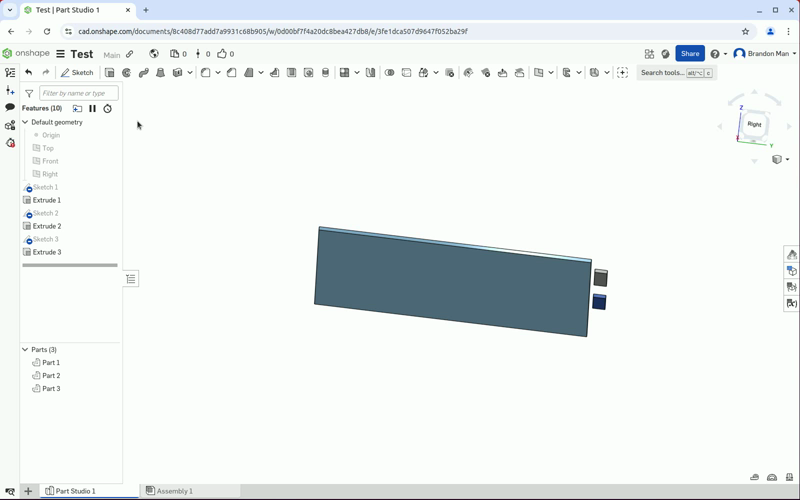
key(right, 3)
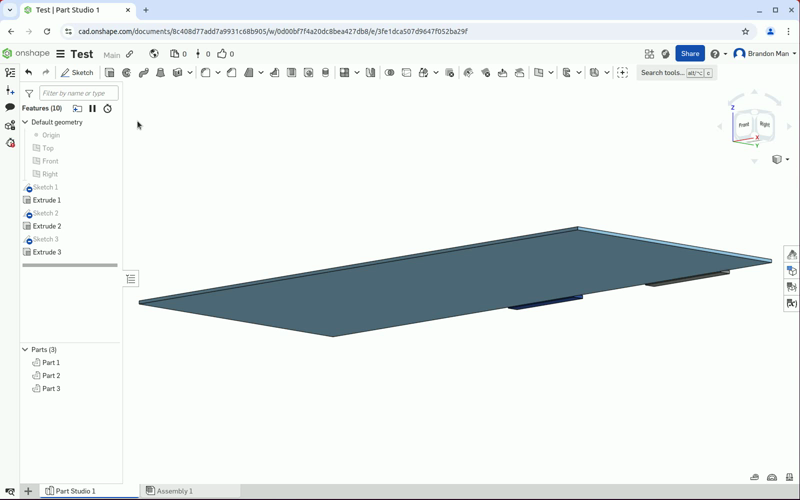
key(down, 3)
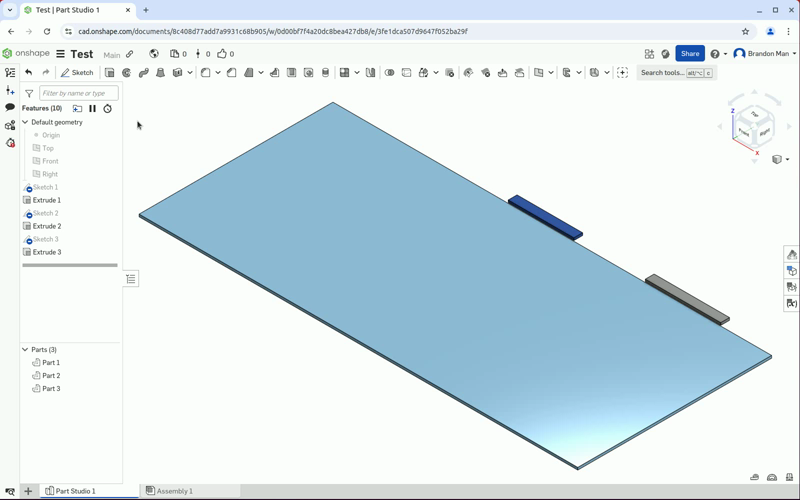
mouse_move(73, 189)
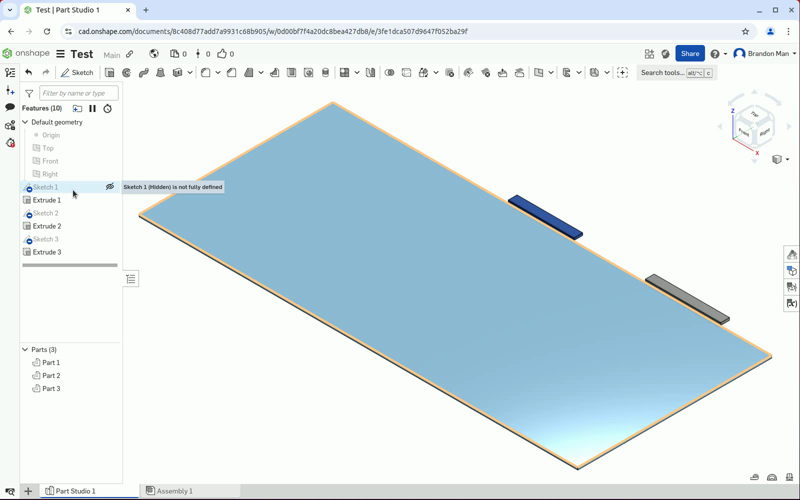
click(73, 189)